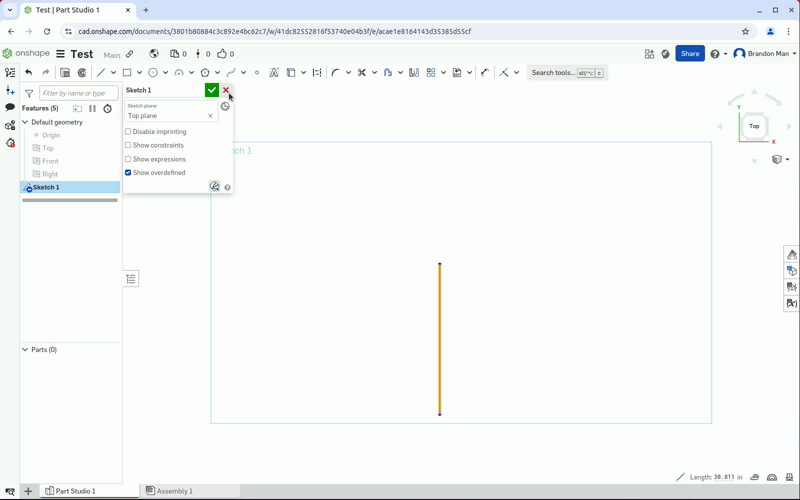
key(shift+h)
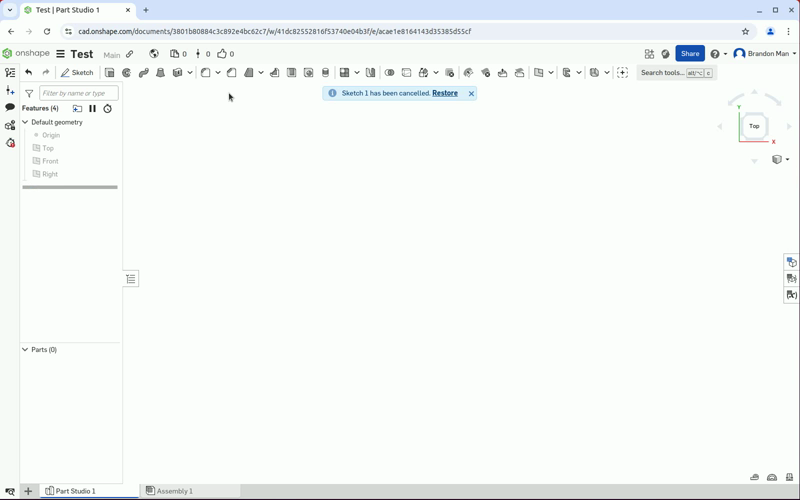
mouse_move(73, 352)
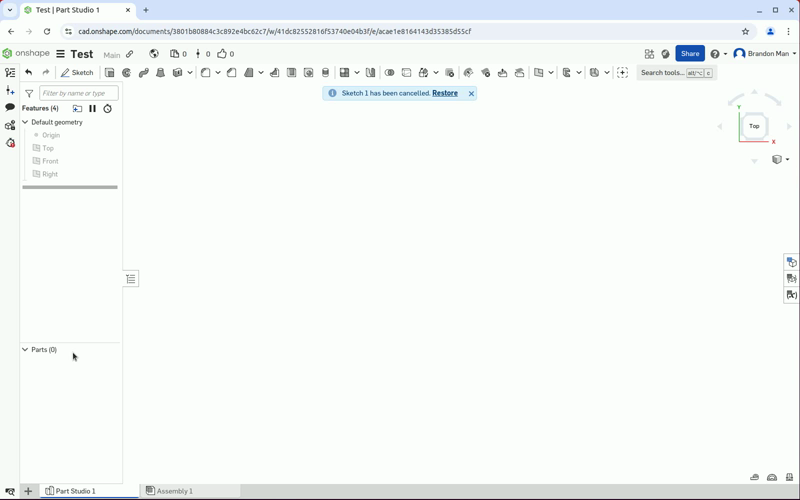
key(y)
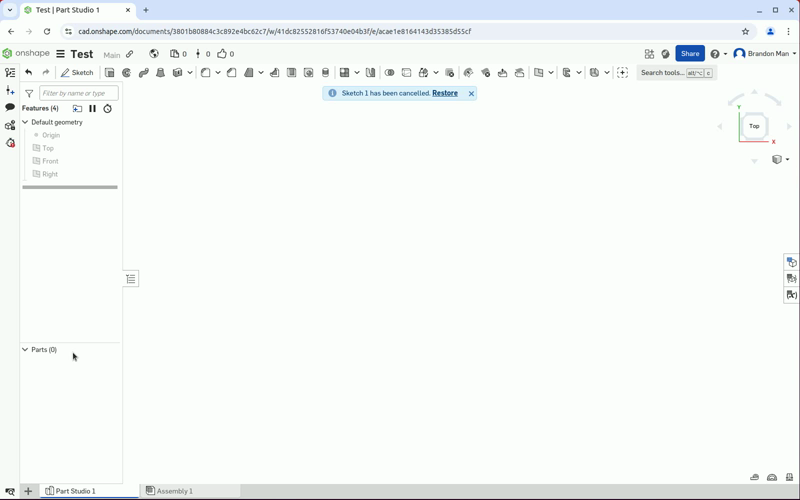
key(shift+p)
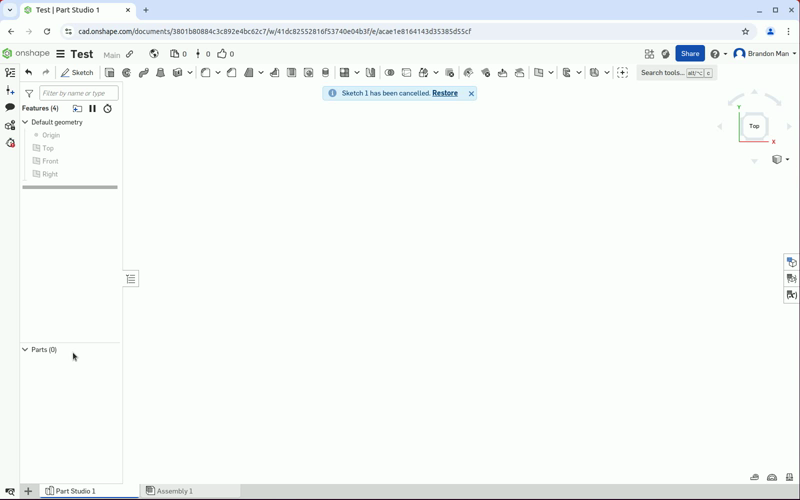
key(space)
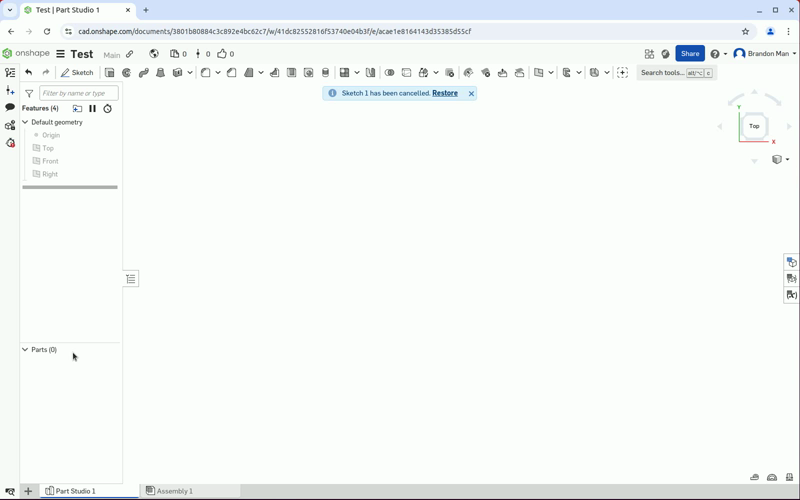
key_down(shift)
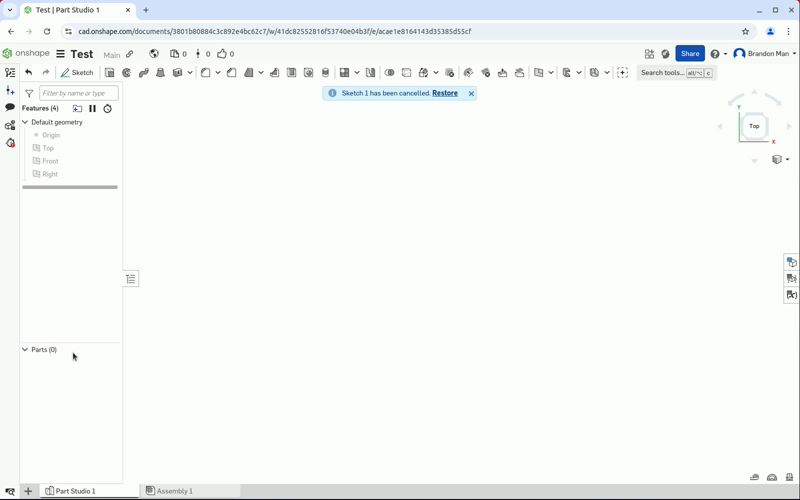
key(up)
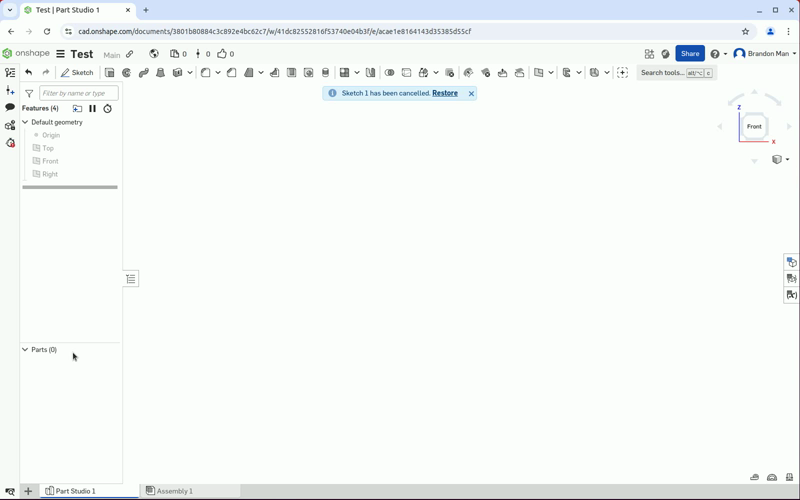
key_up(shift)
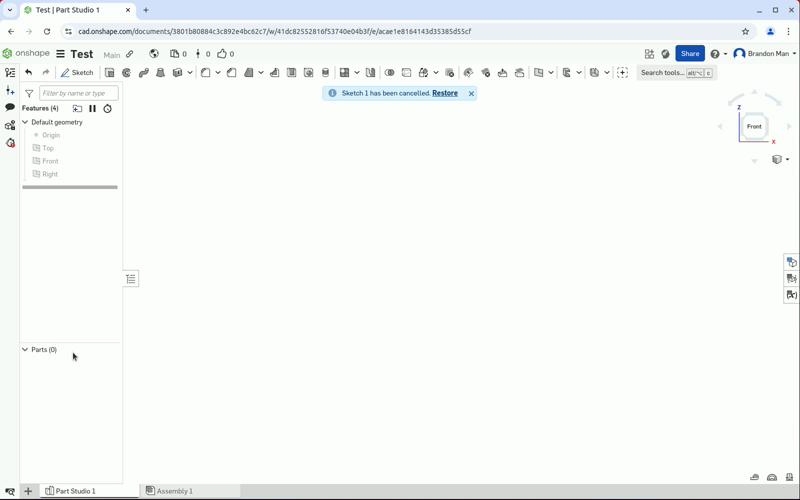
mouse_move(73, 352)
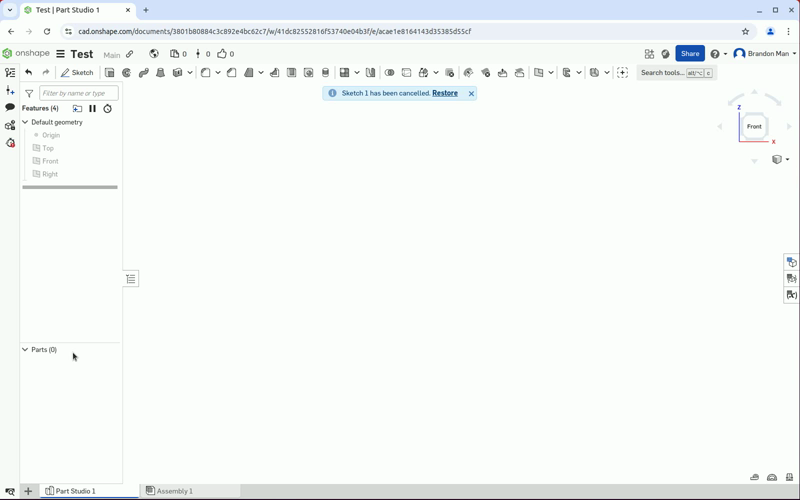
key(shift+y)
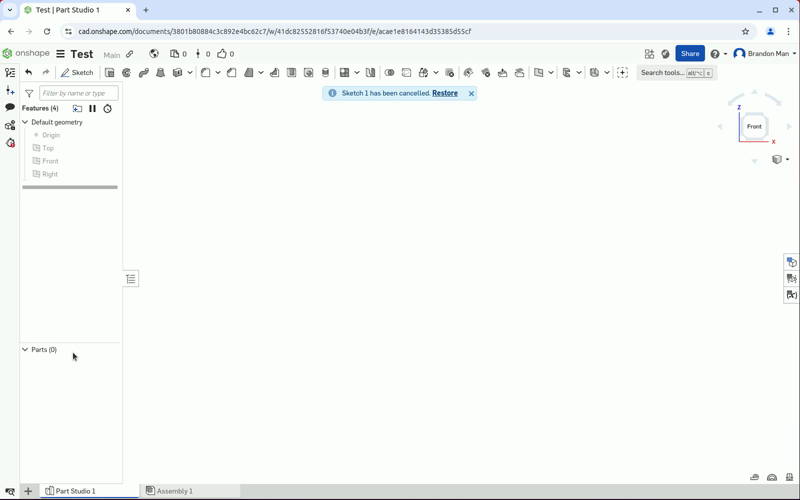
key(shift+s)
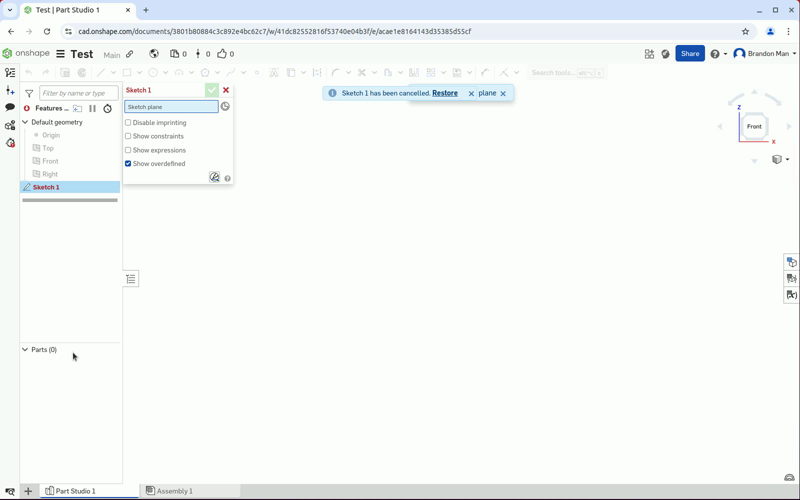
mouse_move(73, 163)
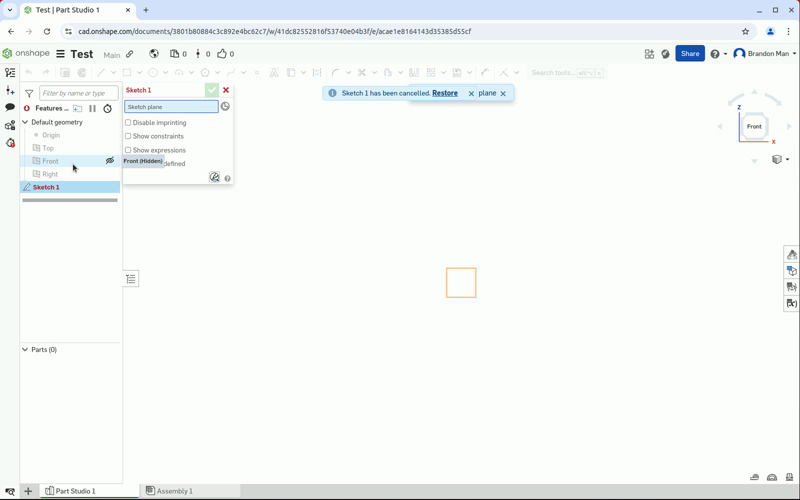
click(73, 163)
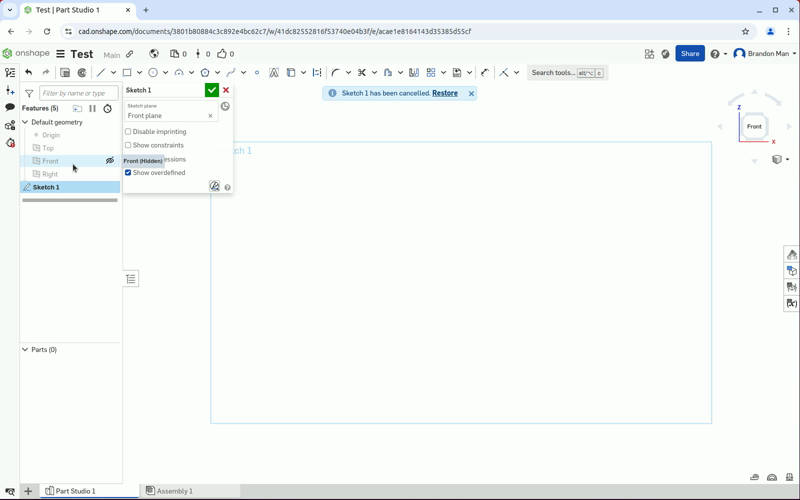
mouse_move(73, 352)
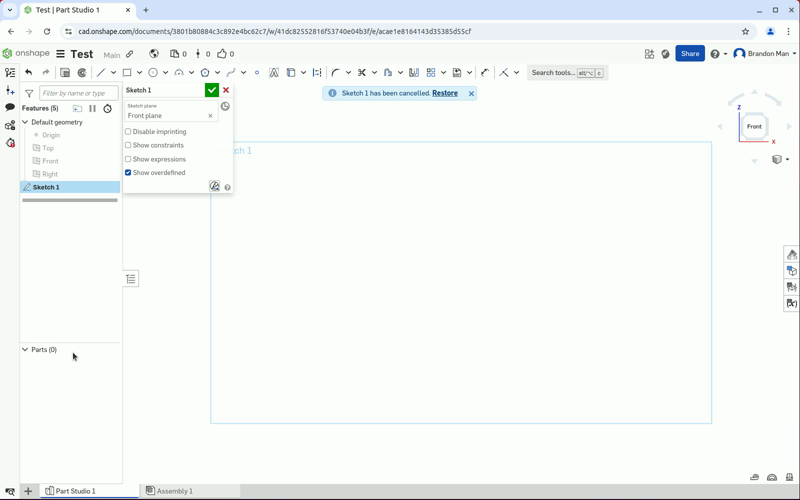
key(y)
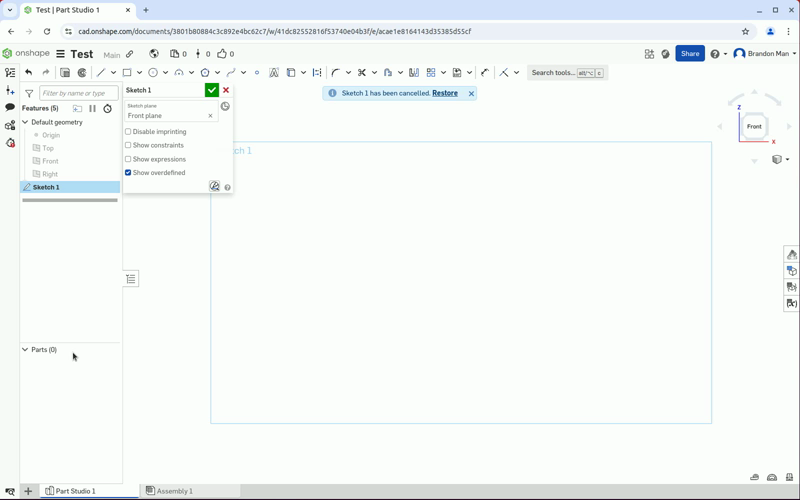
key(l)
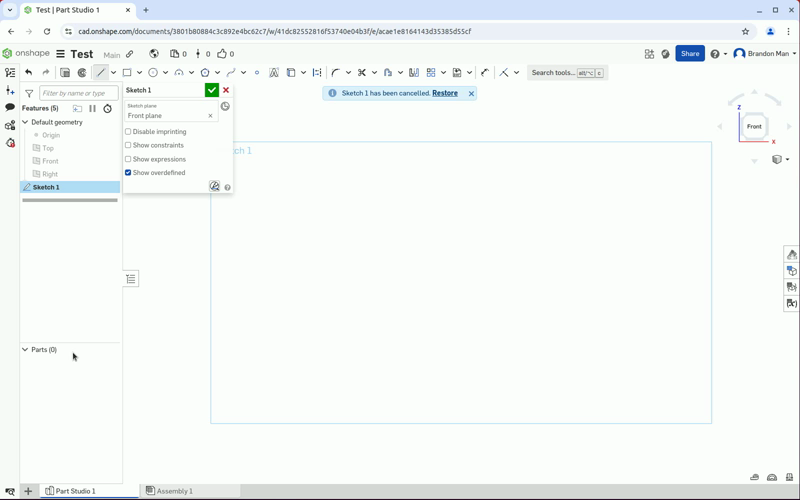
key_down(shift)
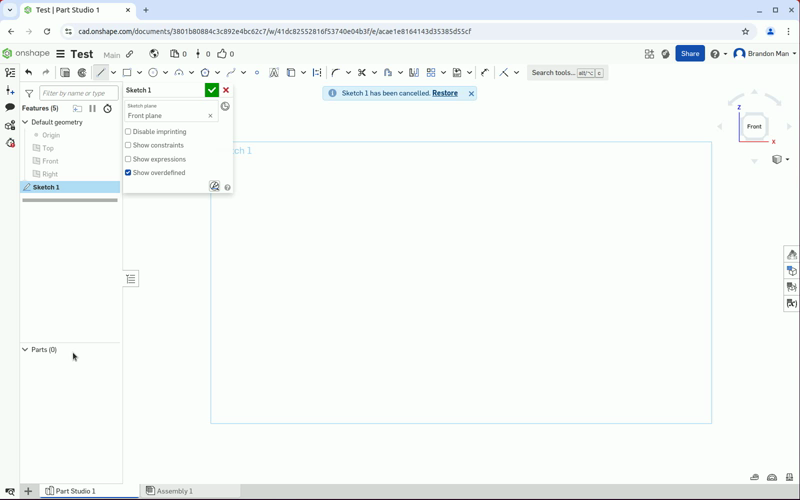
mouse_move(460, 282)
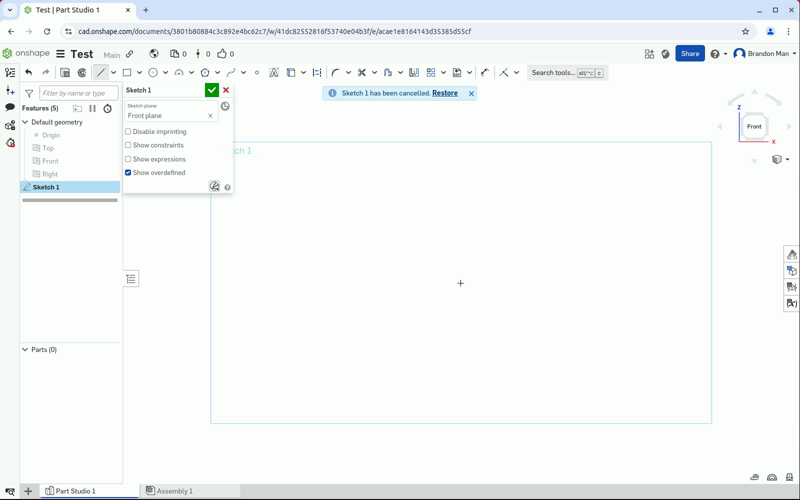
click(460, 282)
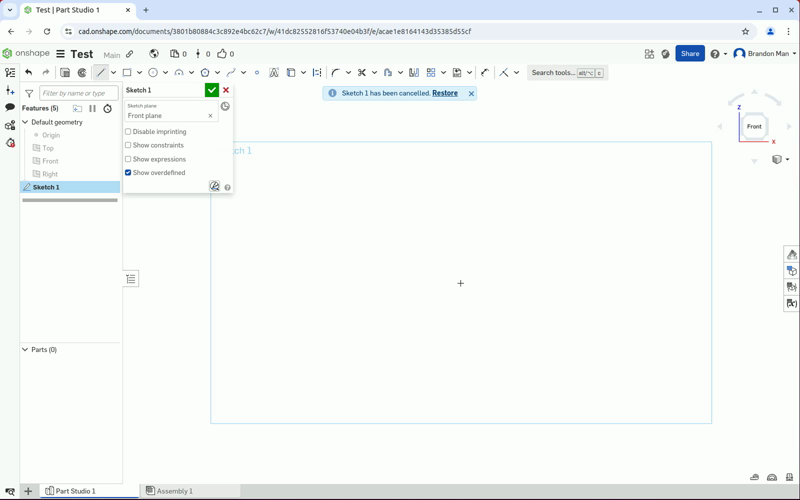
key_up(shift)
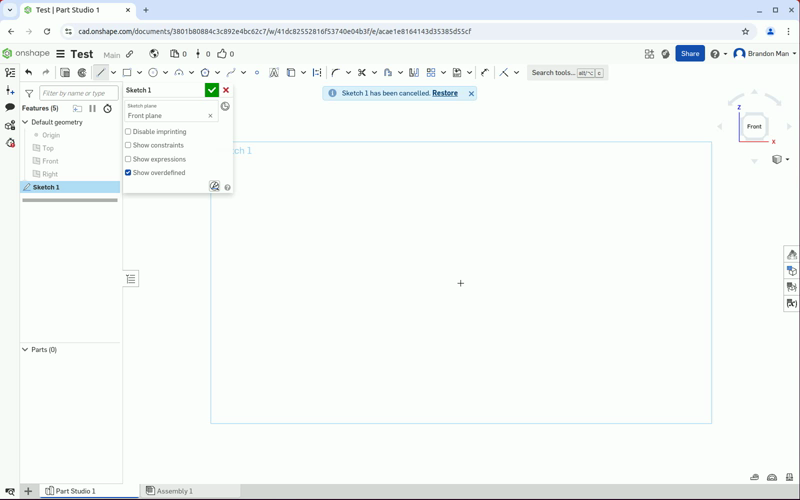
key_down(shift)
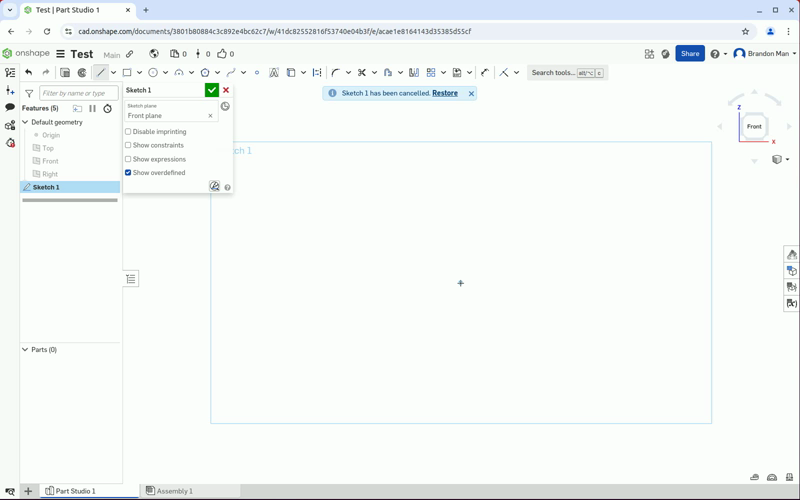
mouse_move(554, 282)
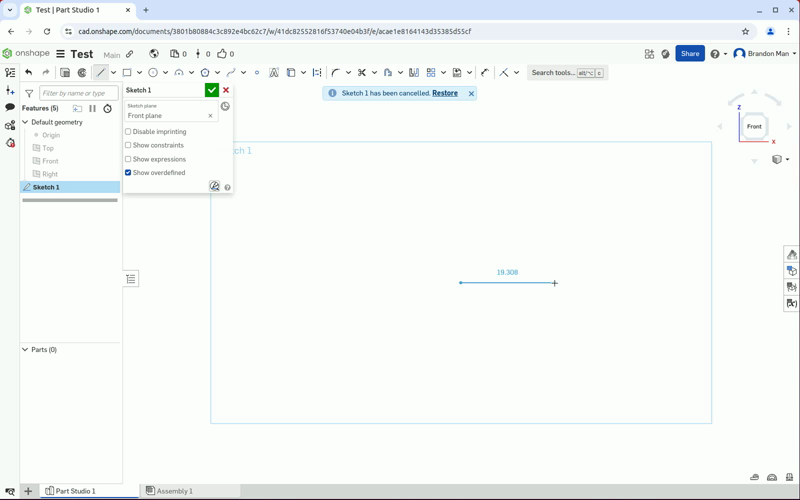
click(554, 282)
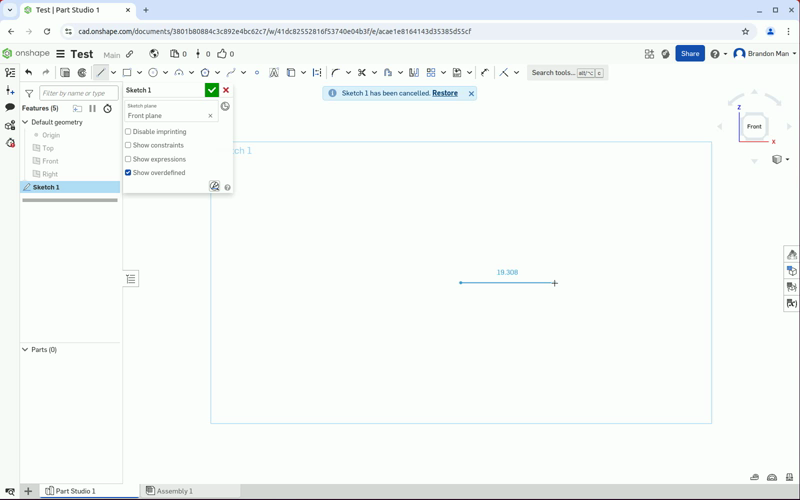
key_up(shift)
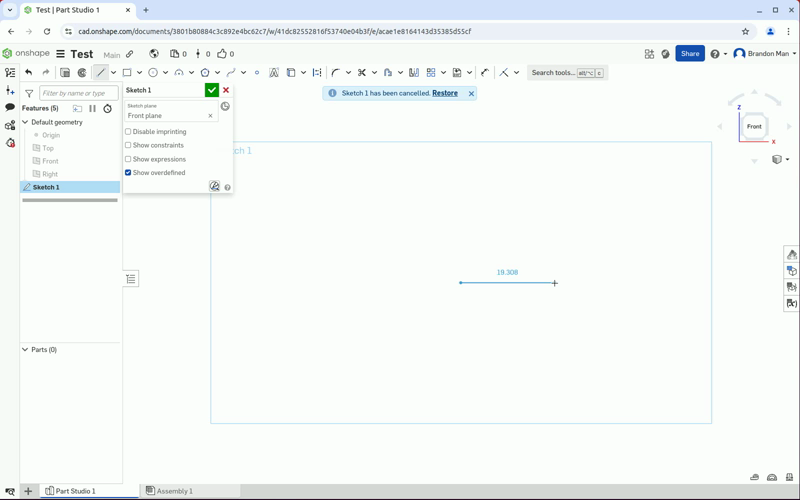
key_down(shift)
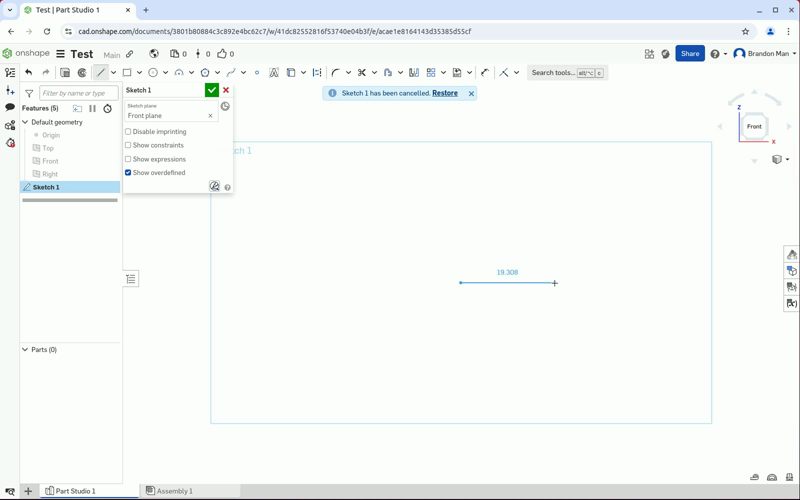
mouse_move(584, 282)
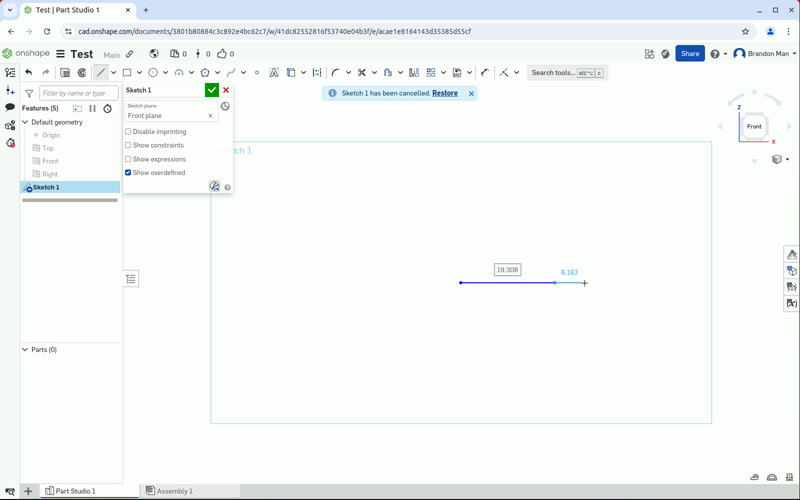
mouse_move(554, 264)
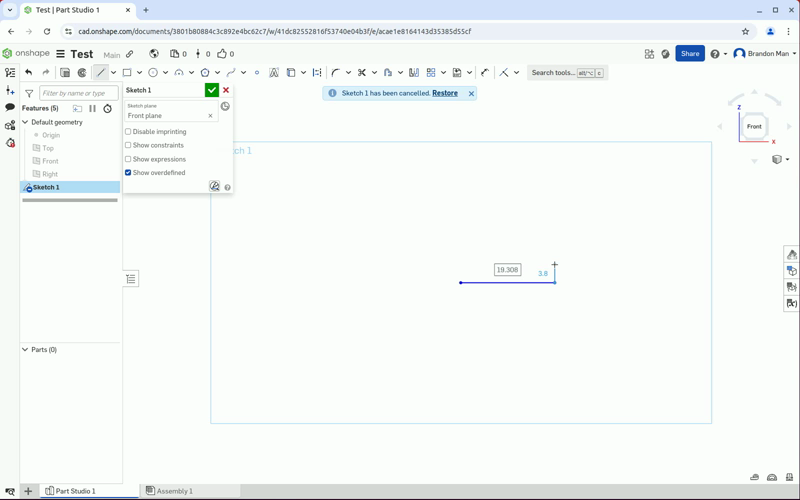
click(554, 264)
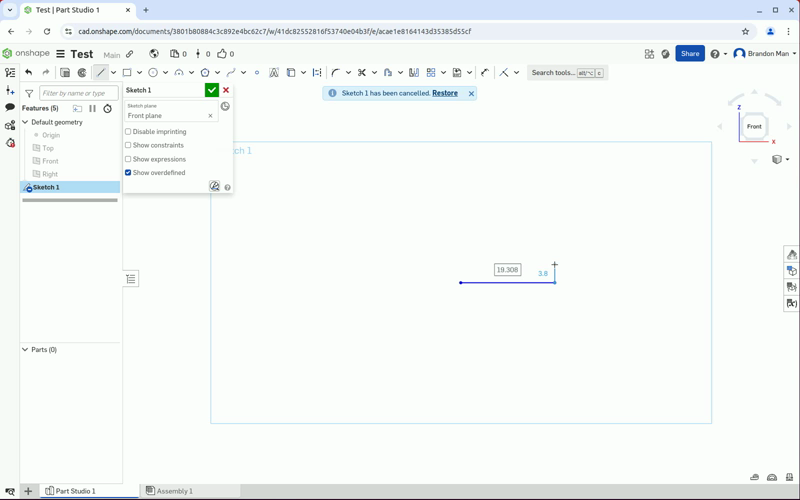
key_up(shift)
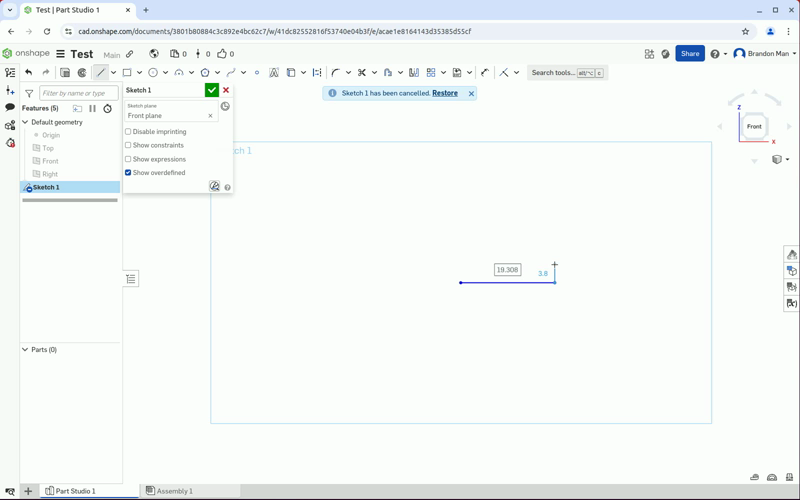
key_down(shift)
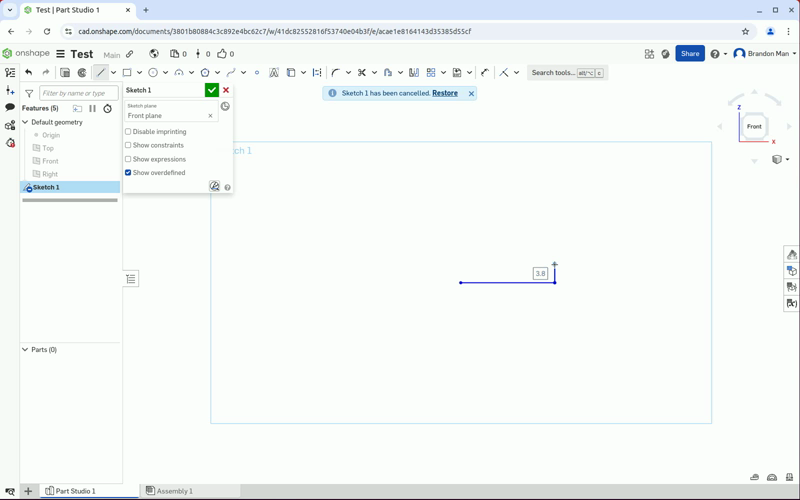
mouse_move(584, 264)
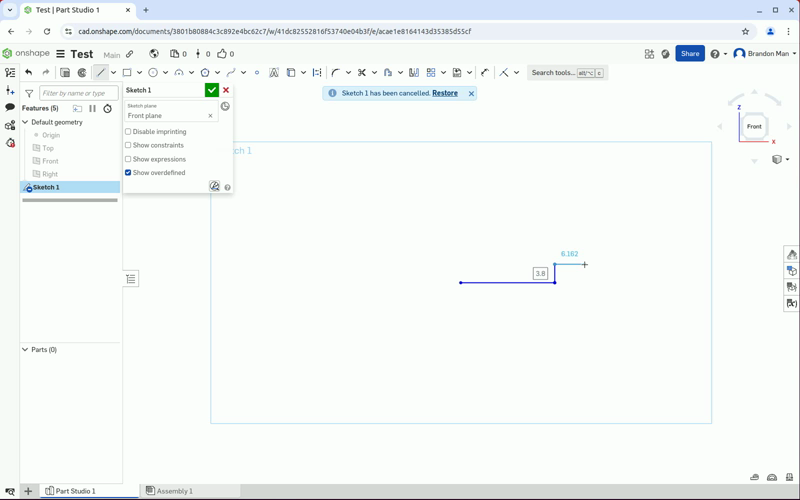
mouse_move(535, 264)
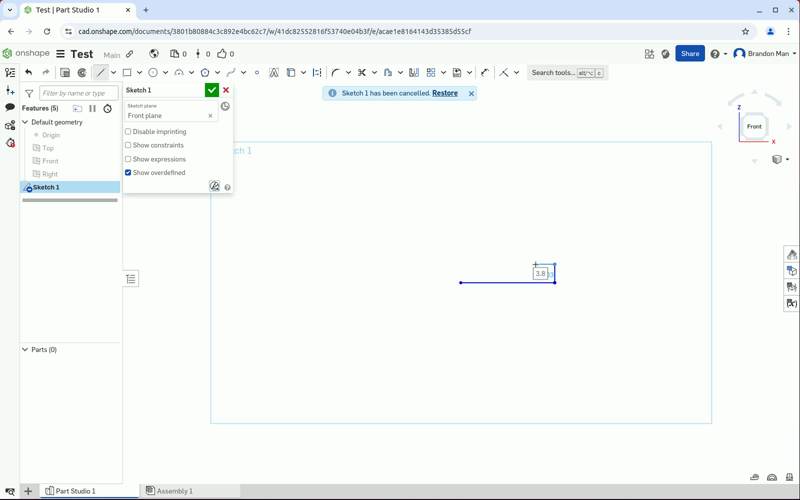
click(535, 264)
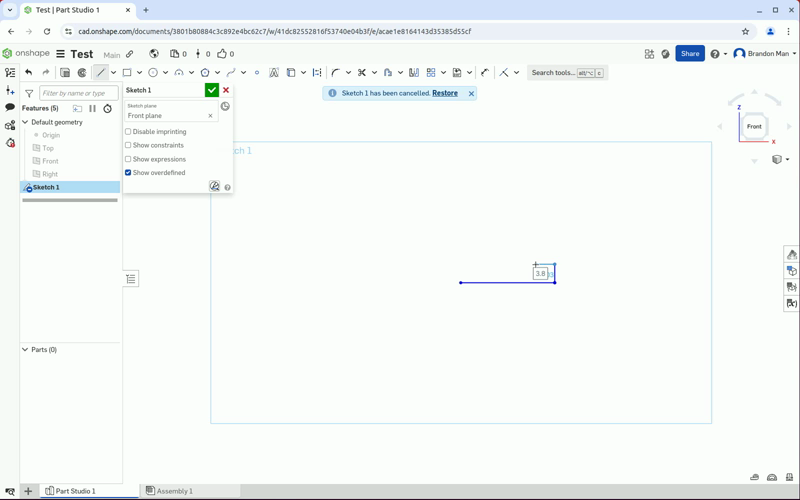
key_up(shift)
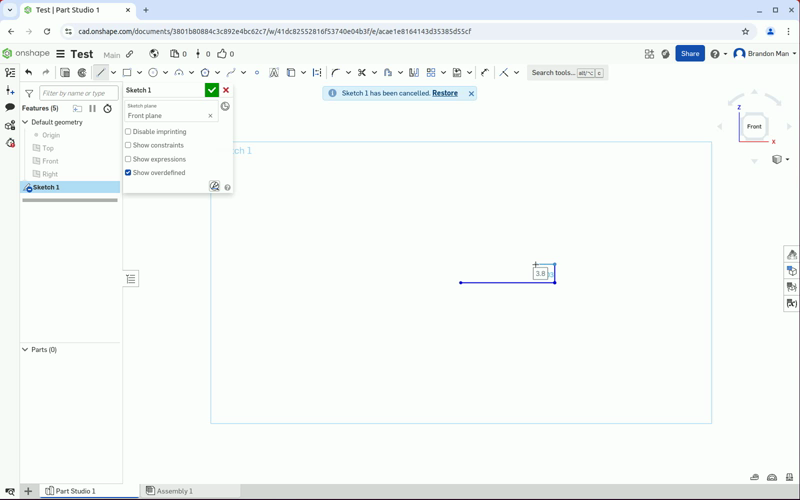
key_down(shift)
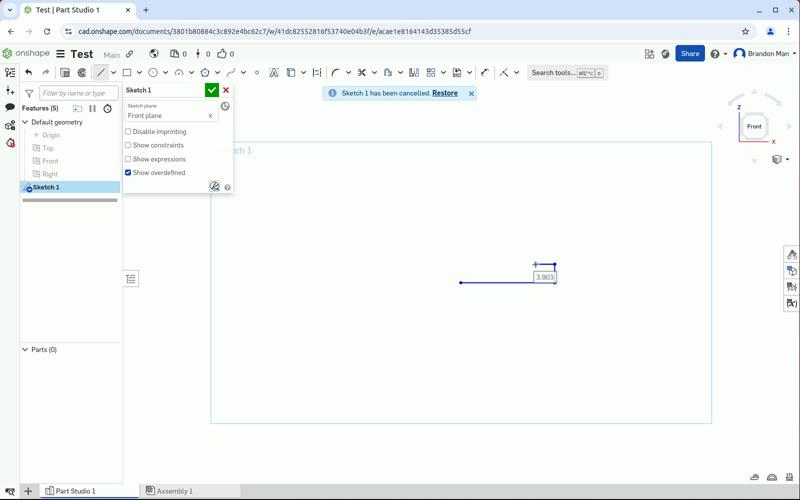
mouse_move(565, 264)
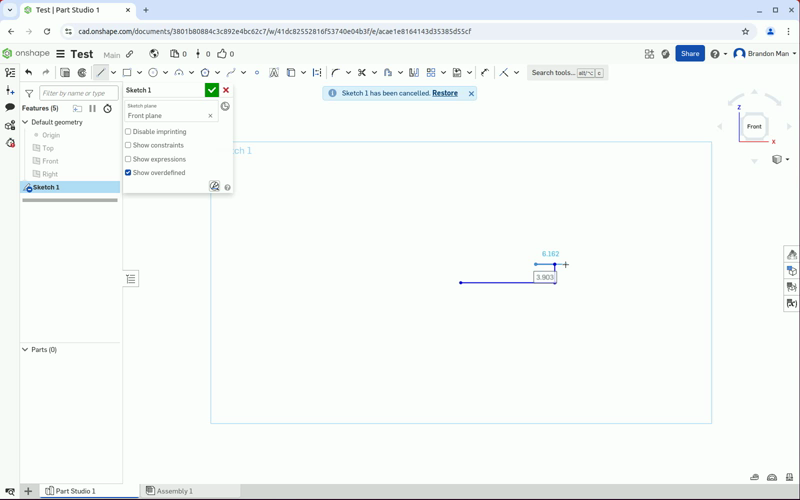
mouse_move(535, 235)
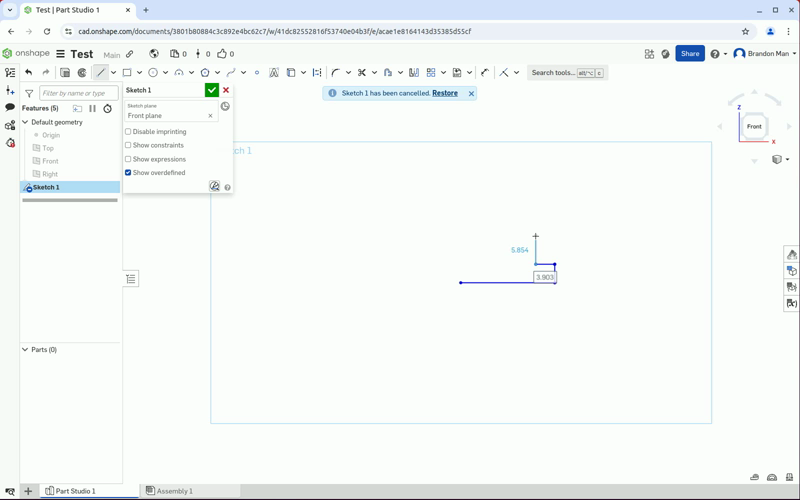
click(535, 235)
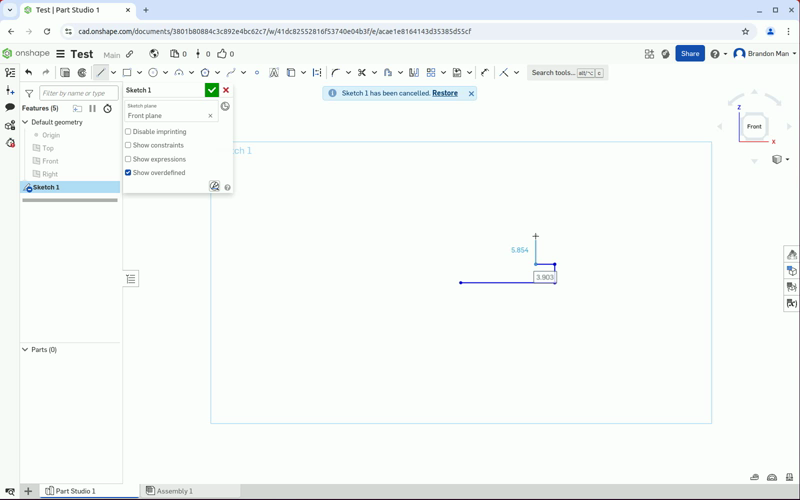
key_up(shift)
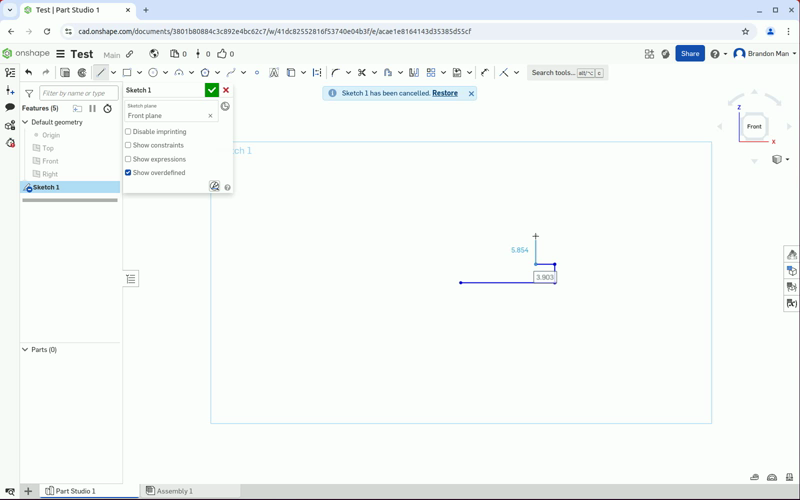
key_down(shift)
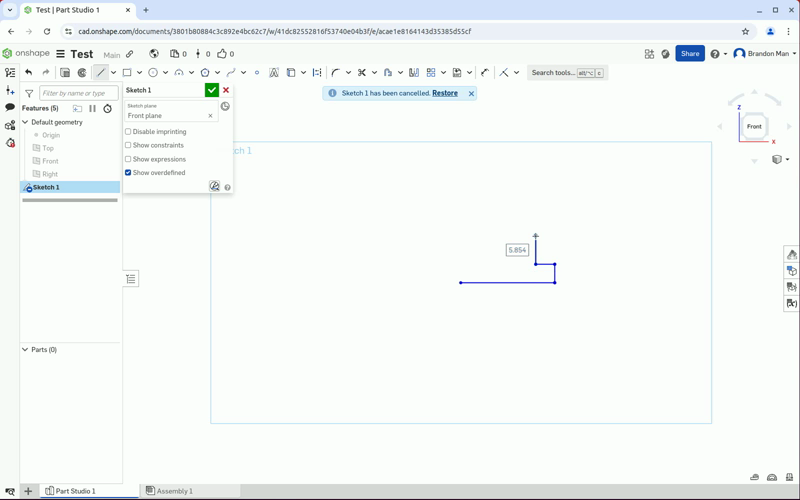
mouse_move(565, 235)
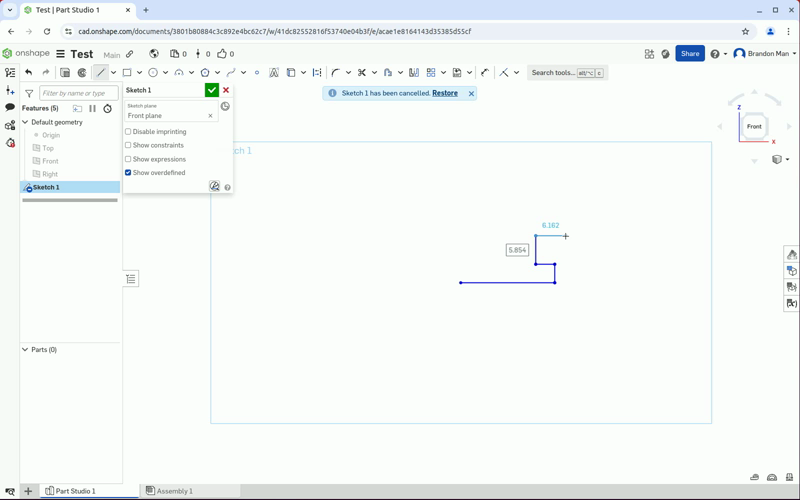
mouse_move(498, 235)
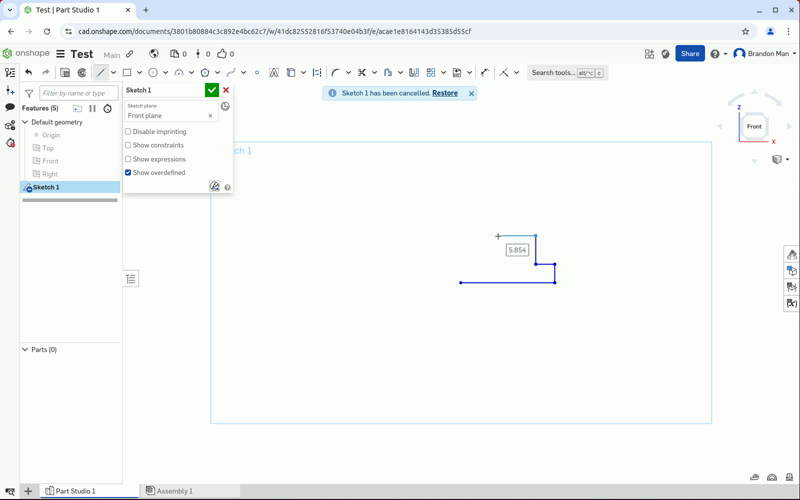
click(498, 235)
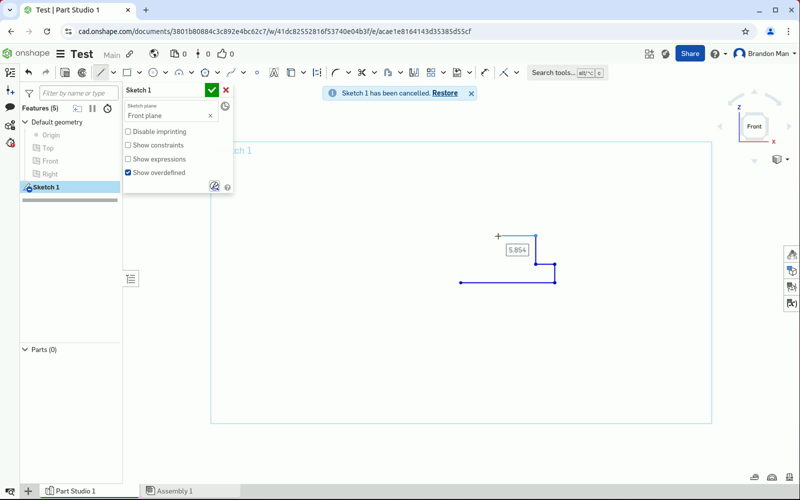
key_up(shift)
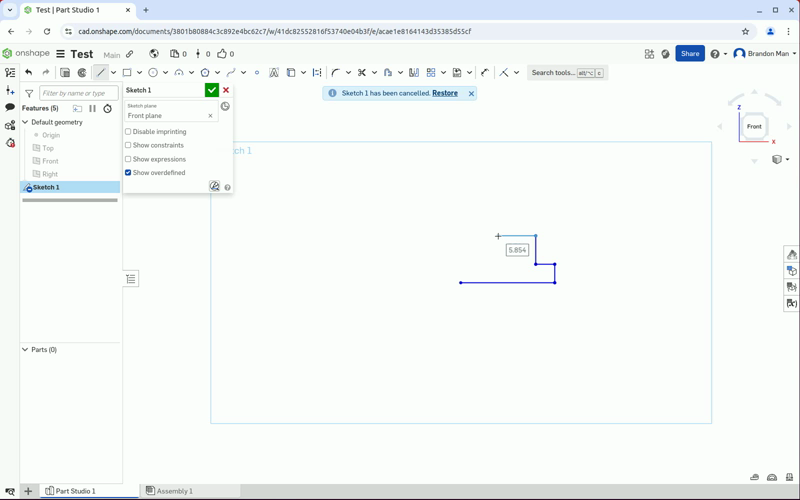
key_down(shift)
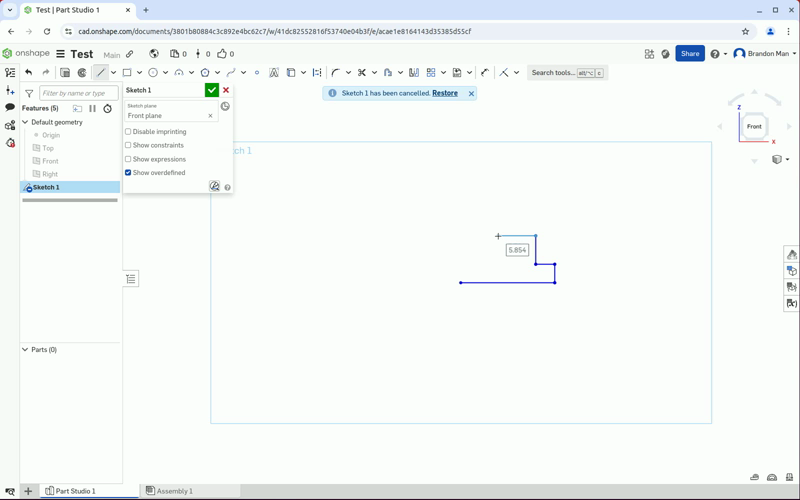
mouse_move(528, 235)
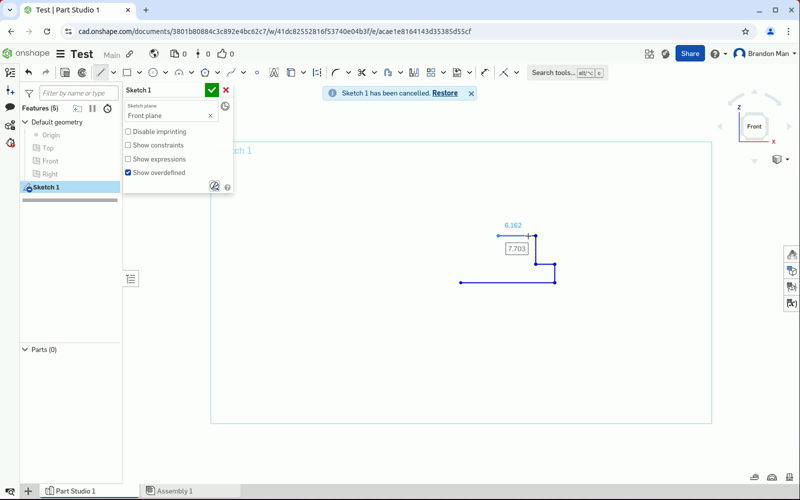
mouse_move(498, 226)
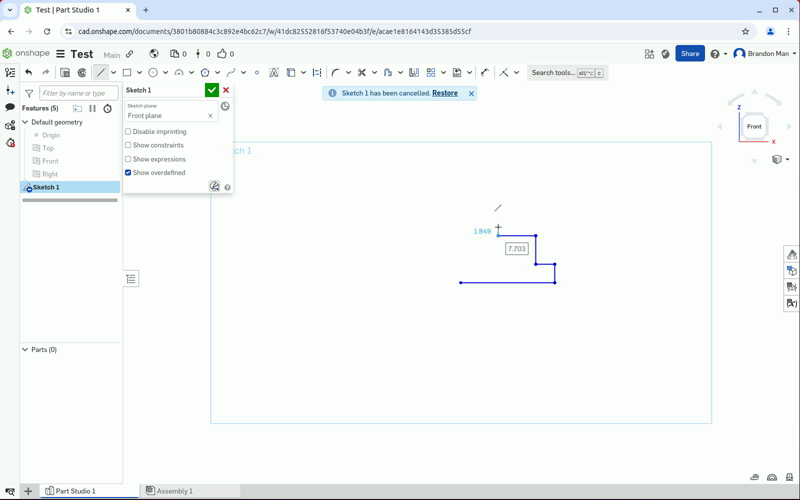
click(498, 226)
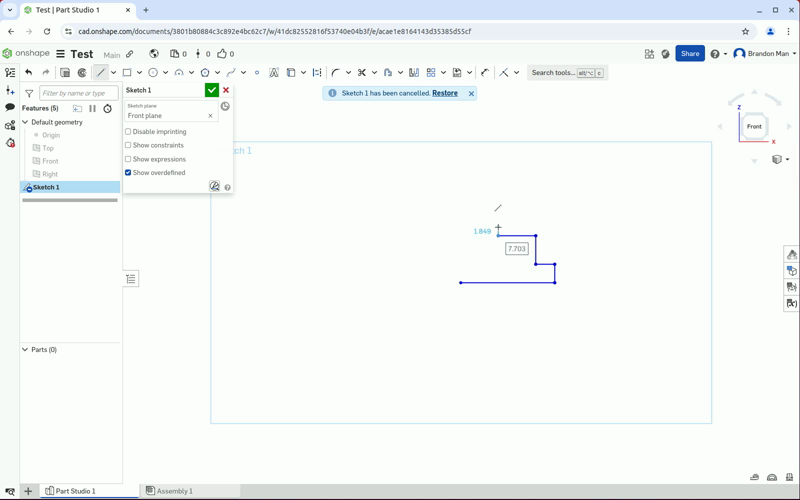
key_up(shift)
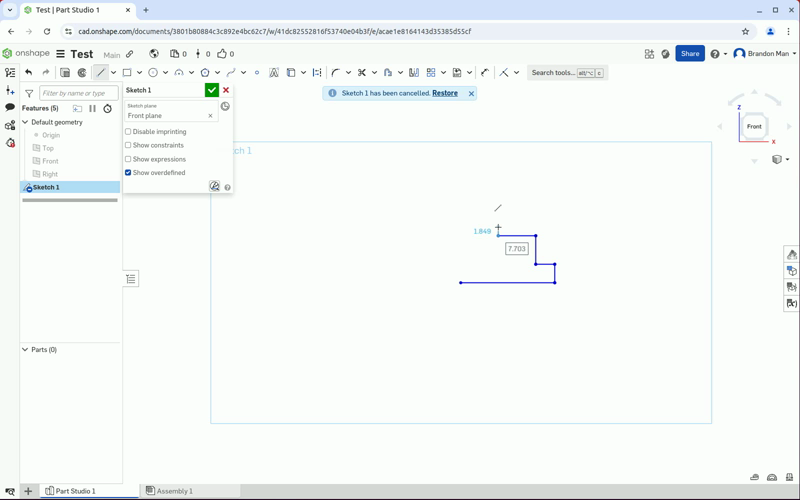
key_down(shift)
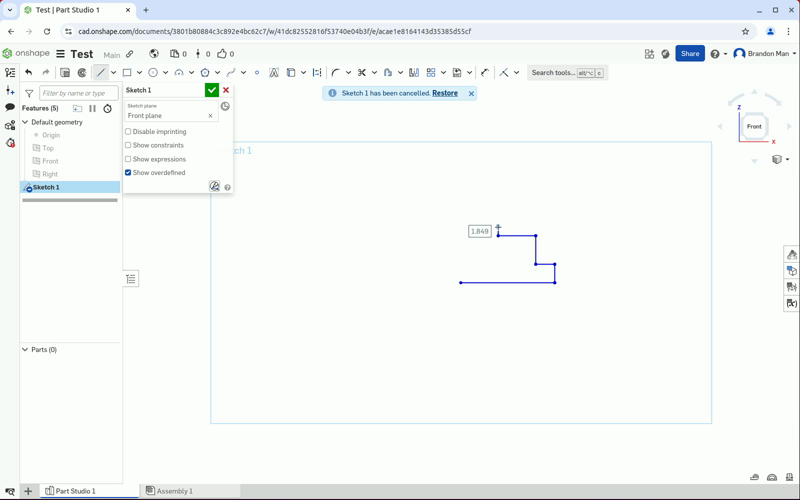
mouse_move(528, 226)
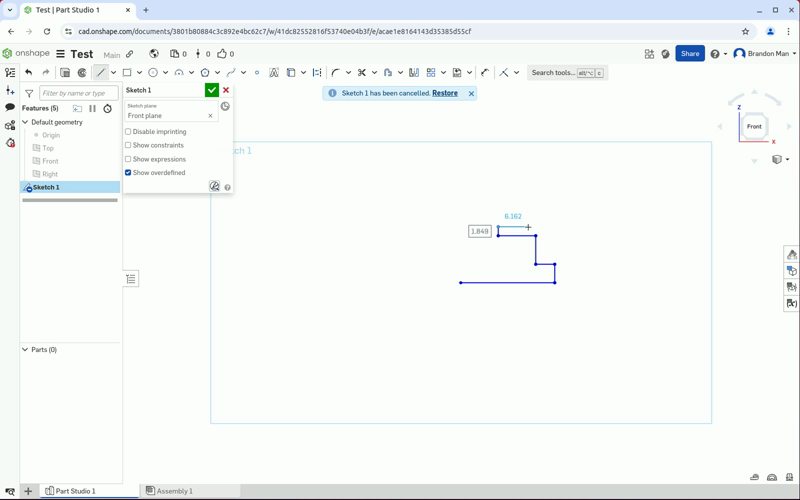
mouse_move(460, 226)
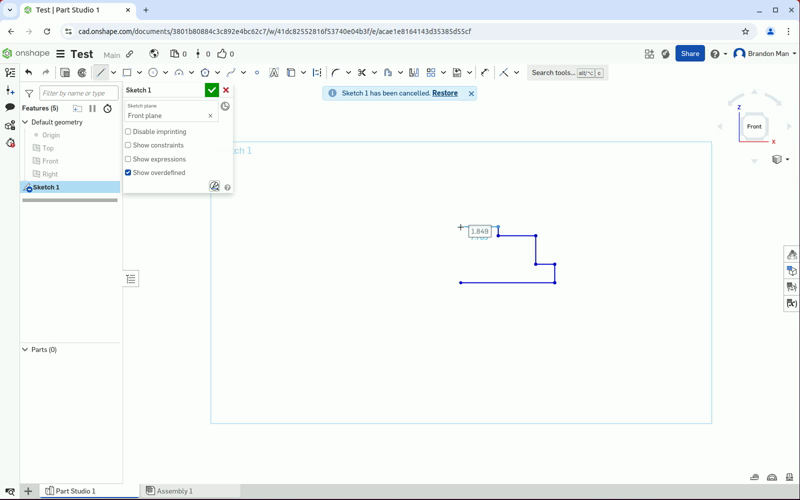
click(460, 226)
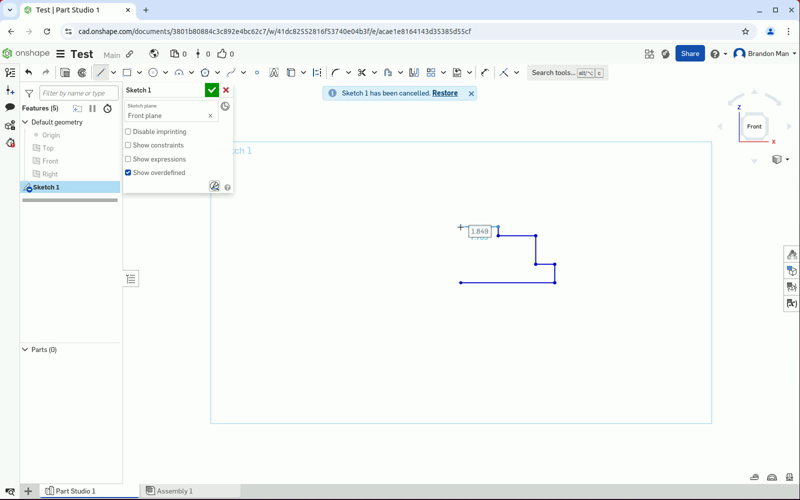
key_up(shift)
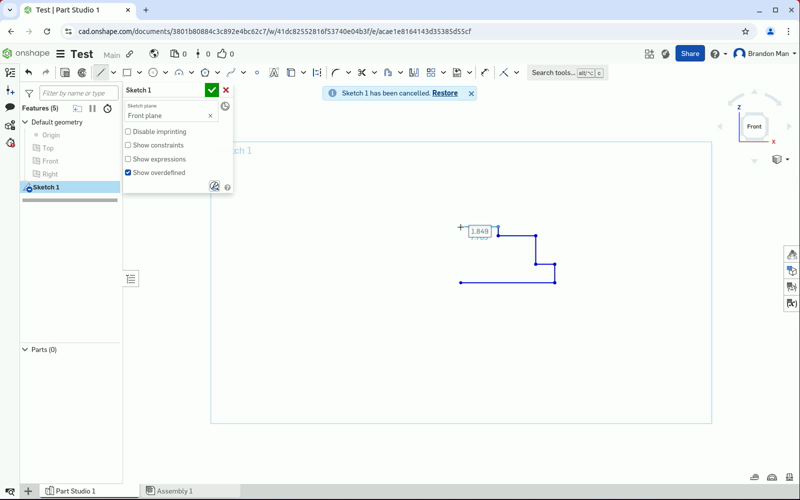
mouse_move(490, 226)
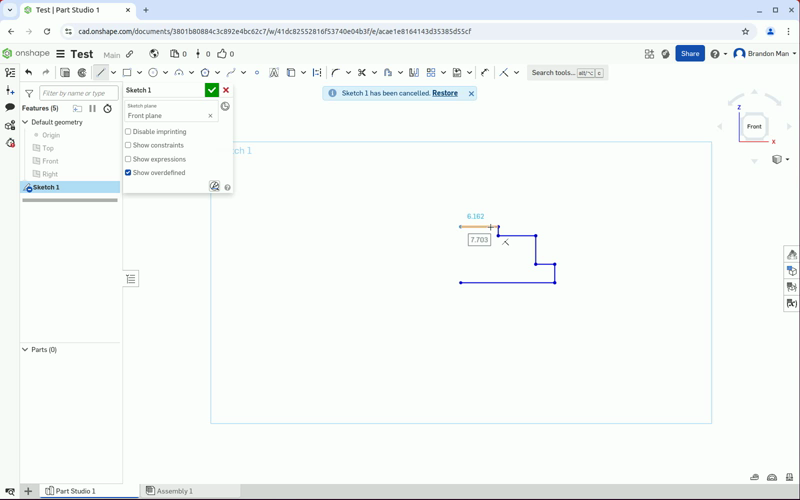
key_down(shift)
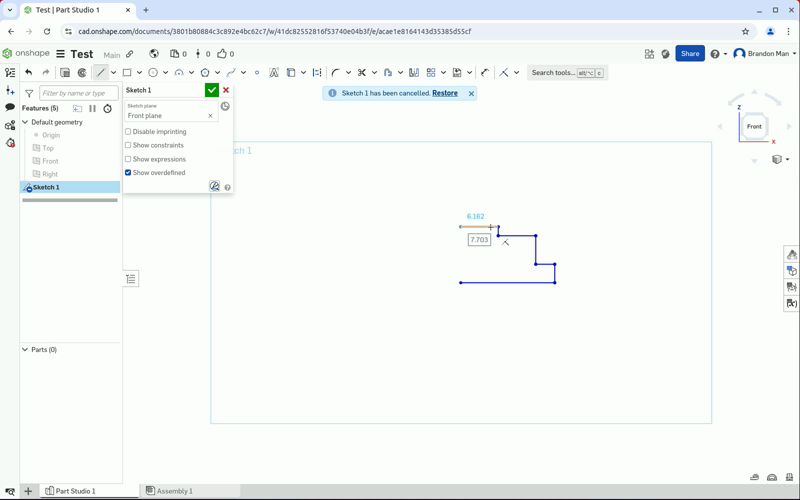
mouse_move(460, 282)
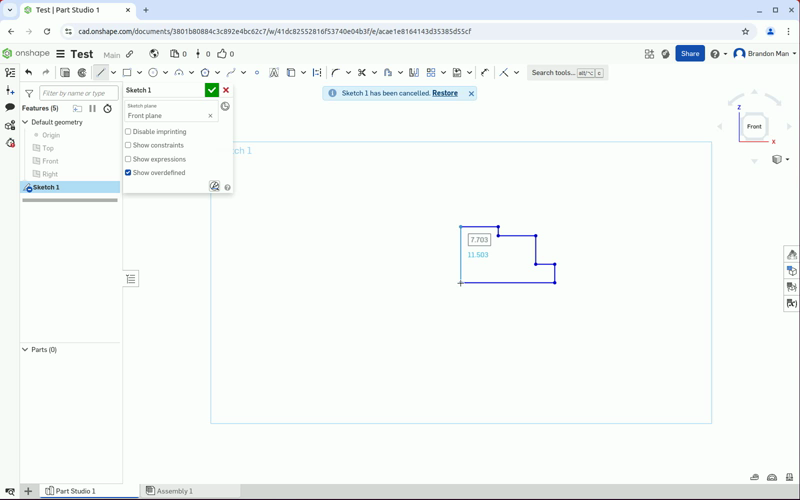
key_up(shift)
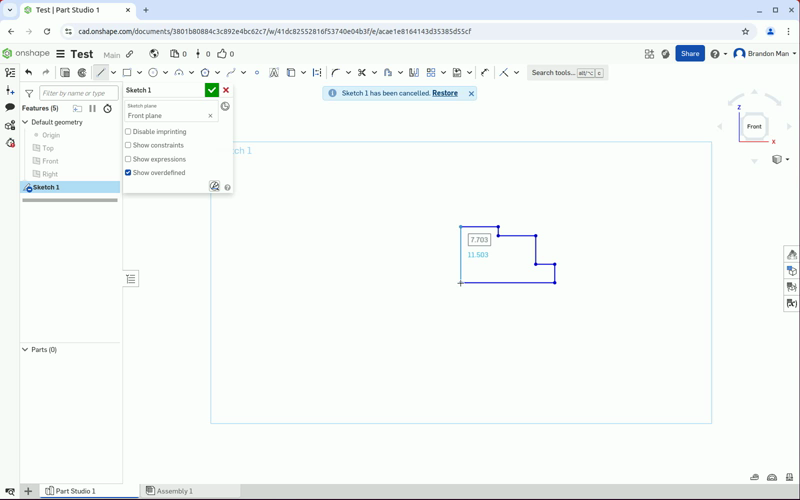
click(460, 282)
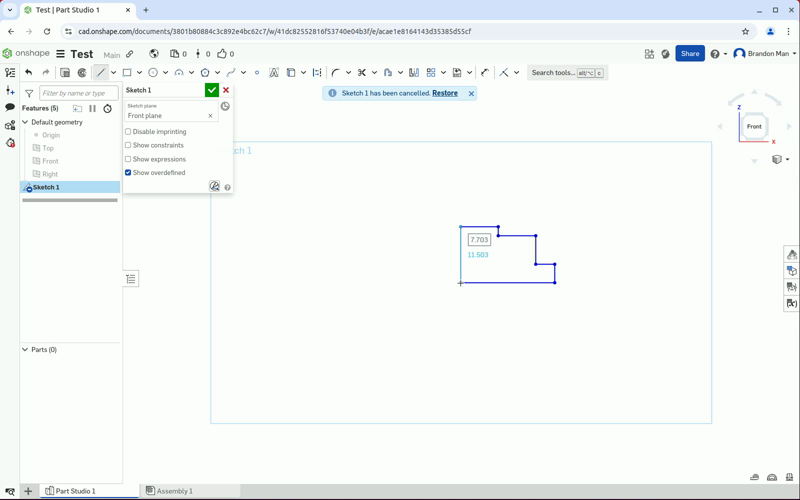
key(esc)
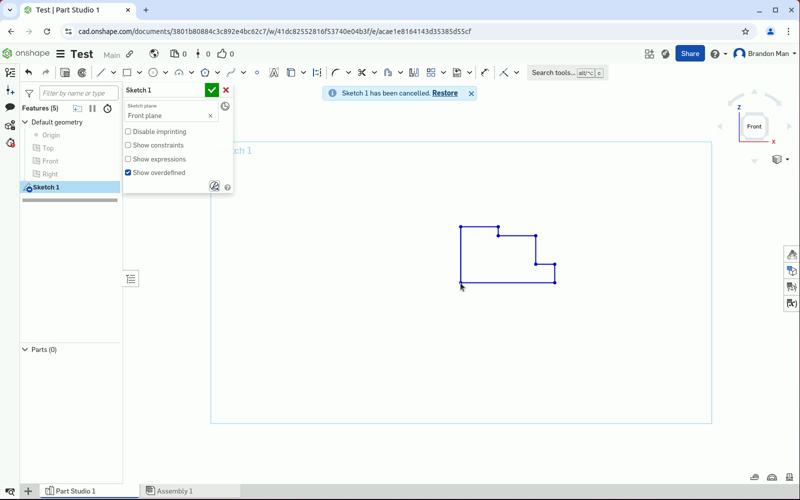
mouse_move(494, 229)
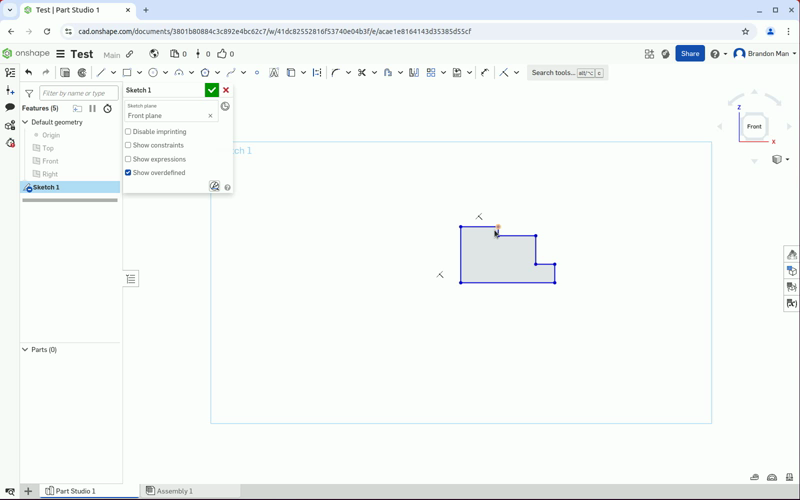
click(494, 229)
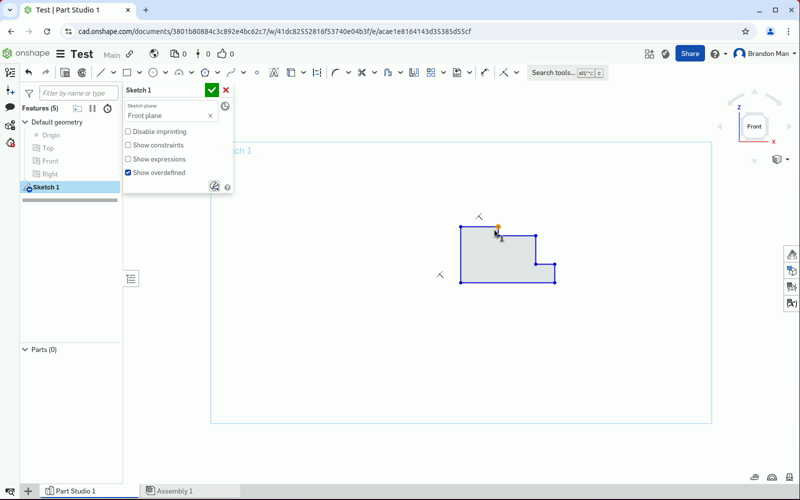
mouse_move(73, 352)
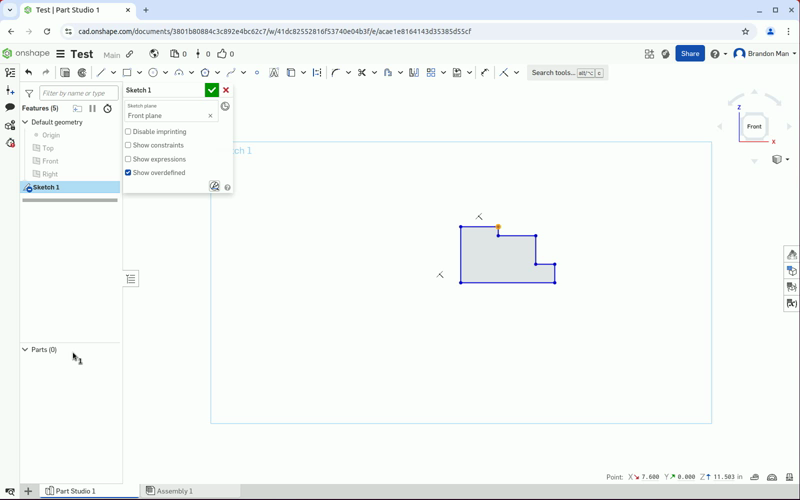
key(shift+y)
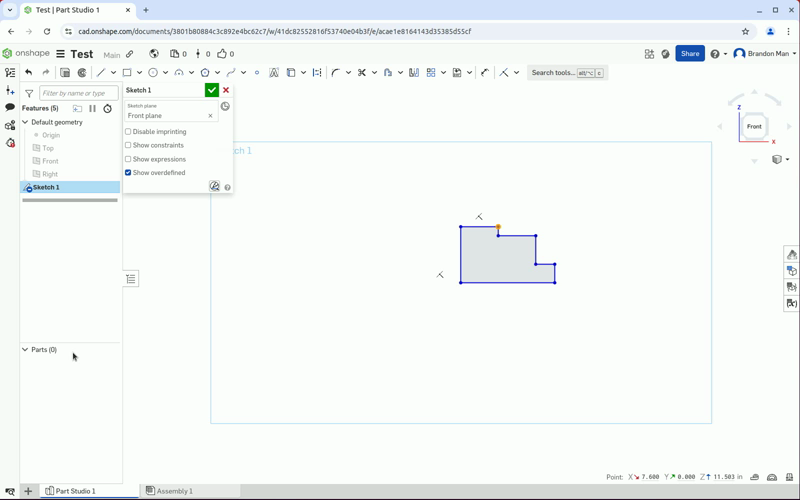
key(shift+e)
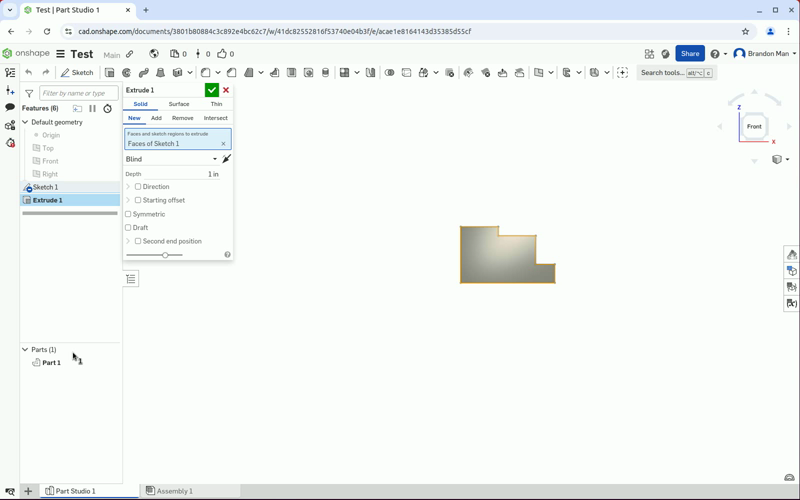
mouse_move(143, 106)
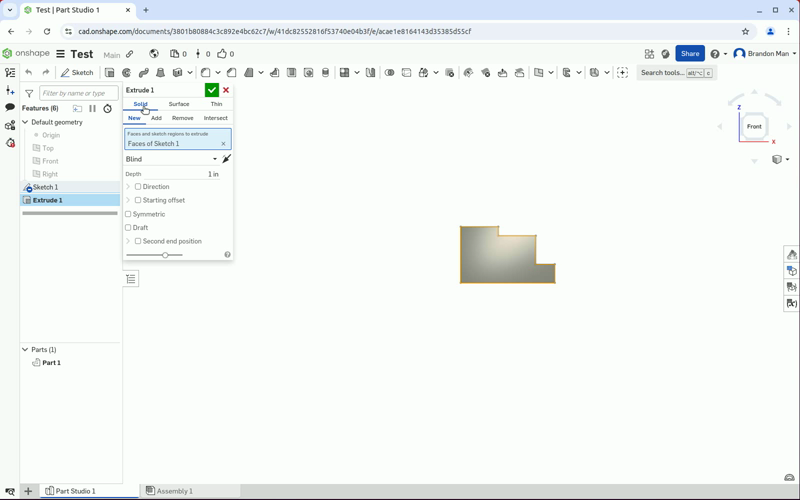
click(143, 106)
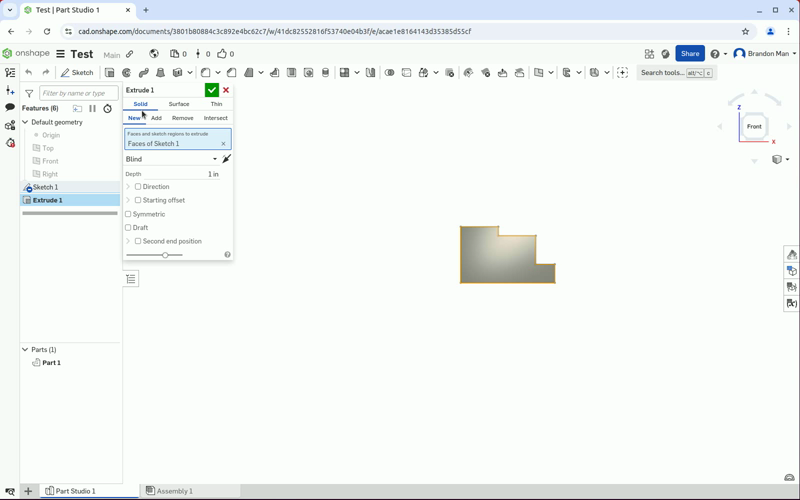
mouse_move(137, 120)
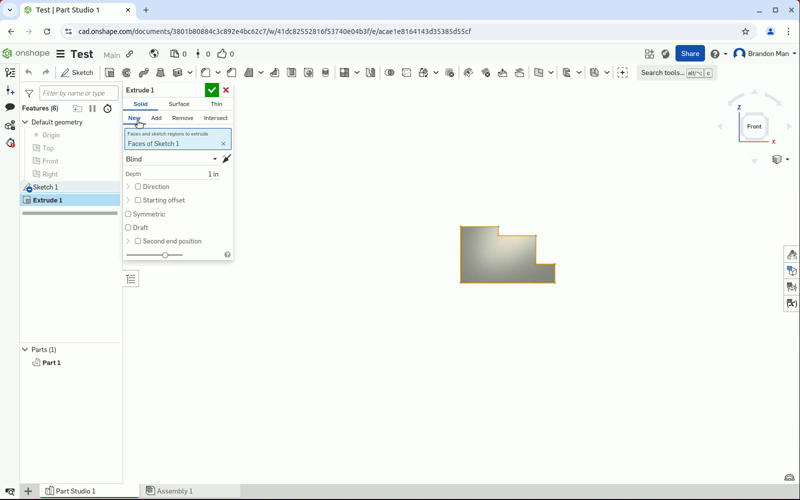
click(137, 120)
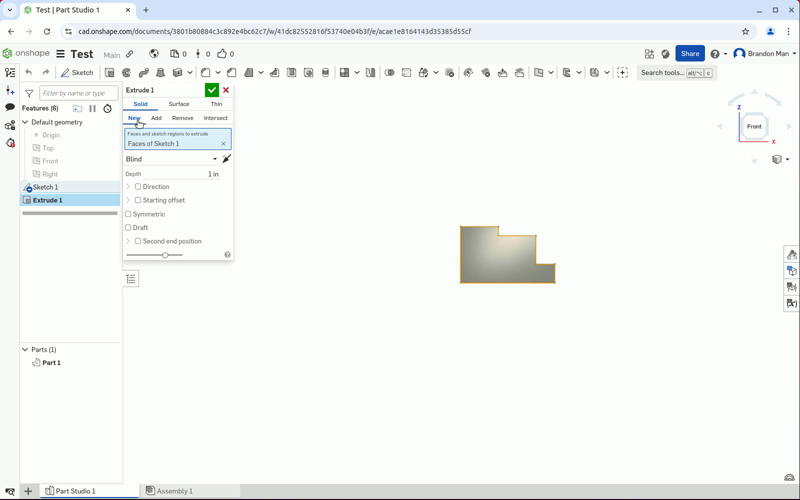
key(tab, 4)
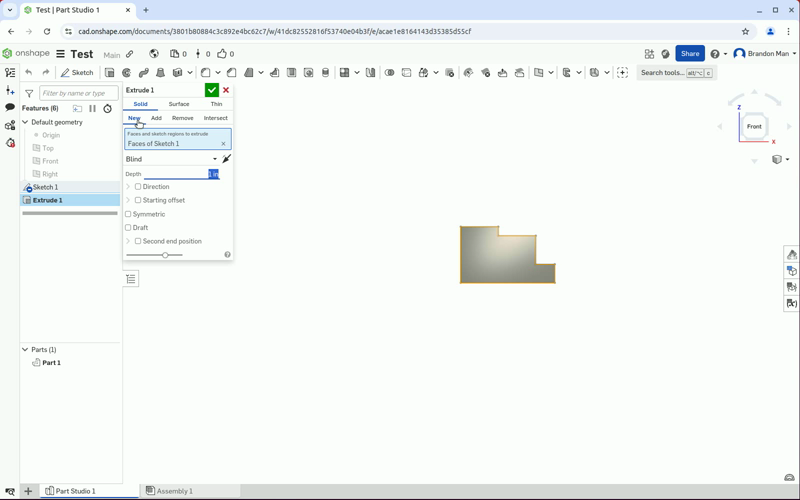
text(7.703)
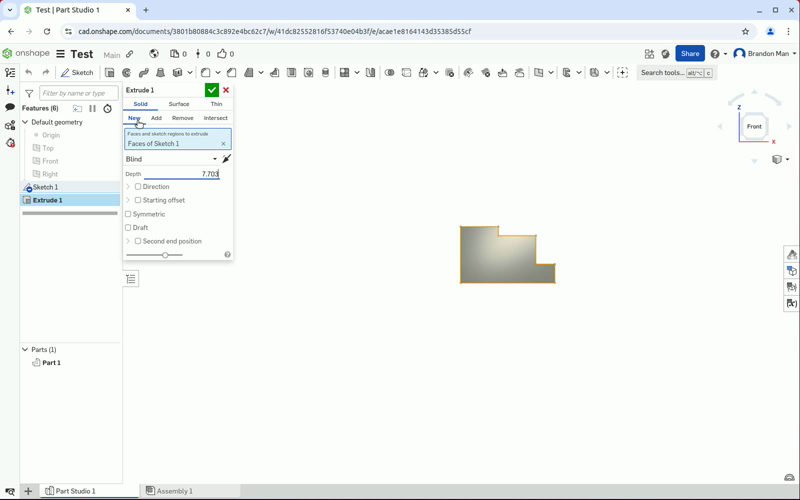
key(enter)
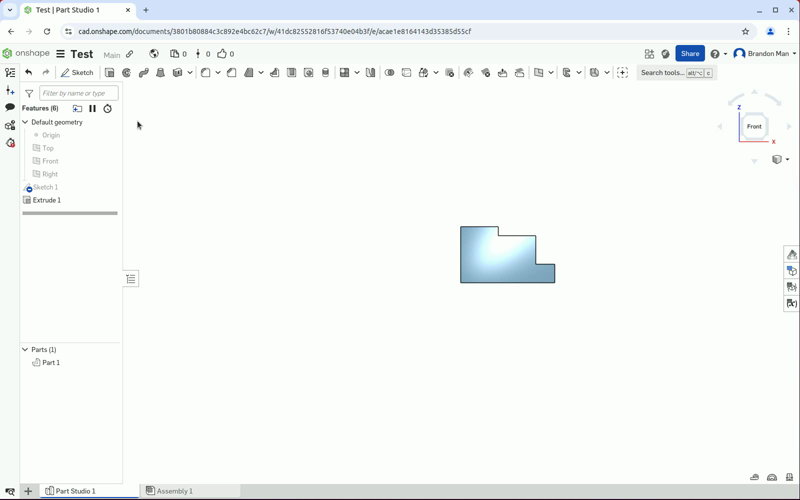
key(shift+h)
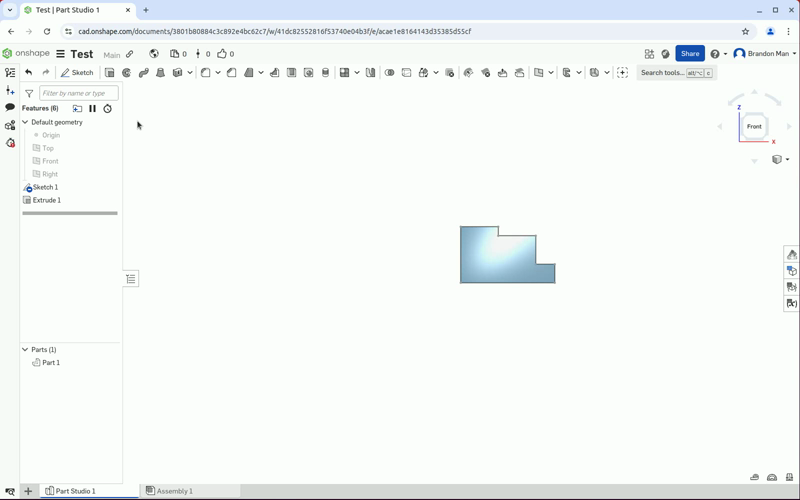
key(shift+h)
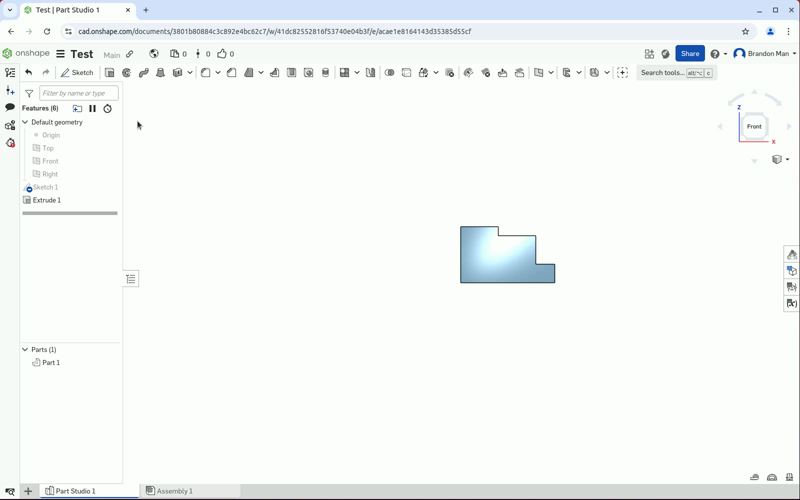
mouse_move(73, 189)
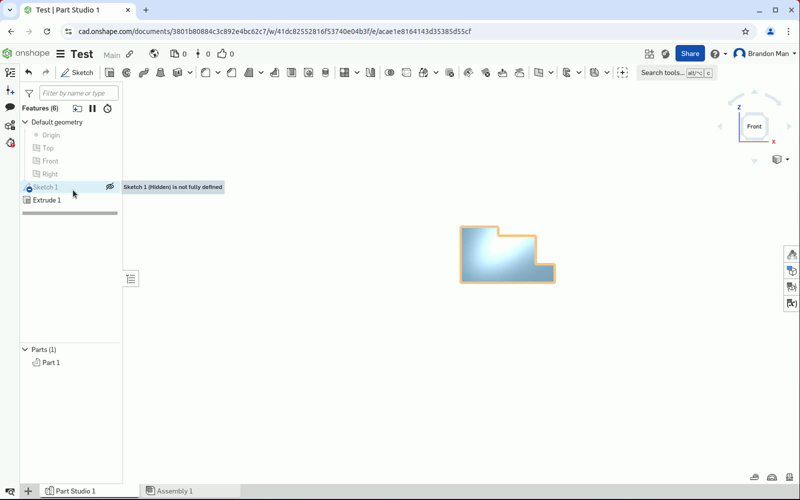
click(73, 189)
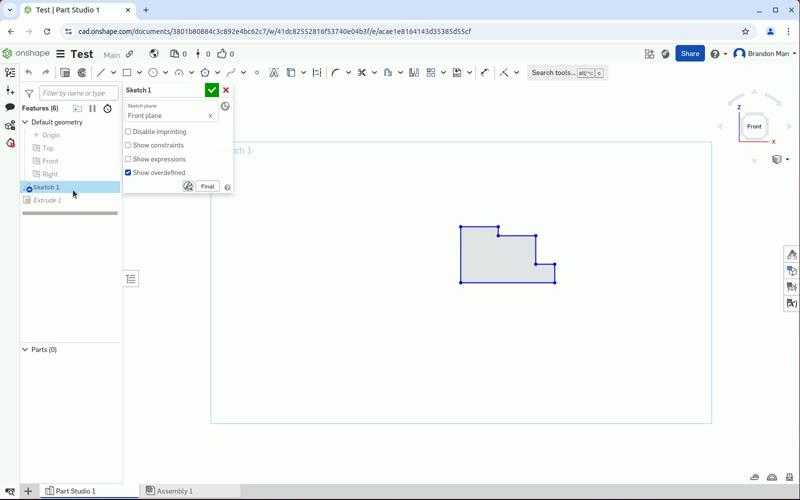
mouse_move(229, 92)
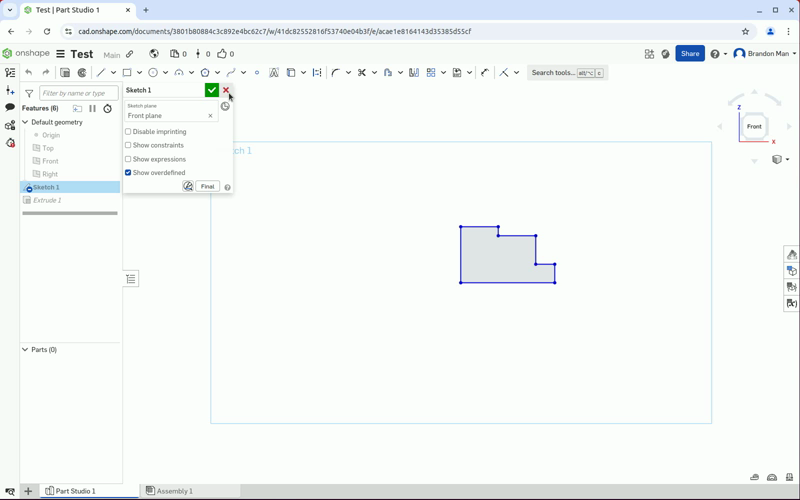
click(229, 92)
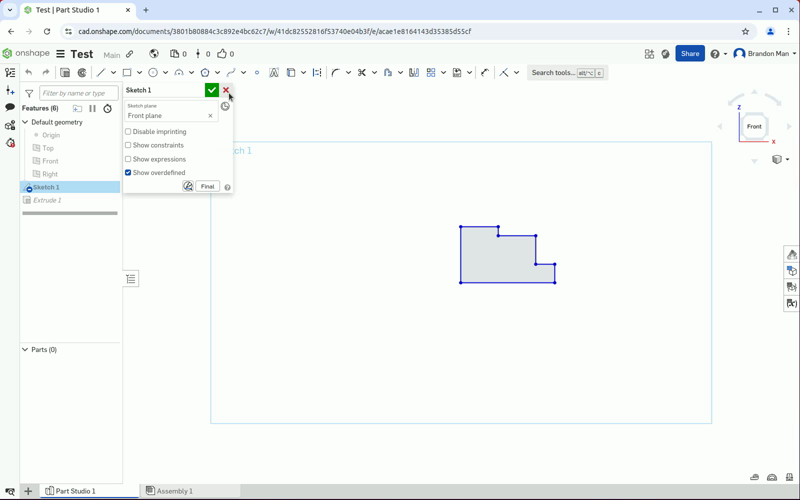
key(shift+s)
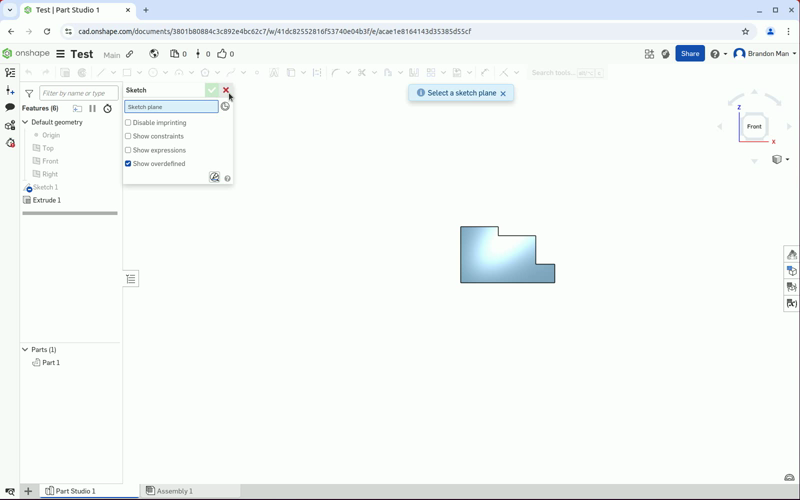
mouse_move(73, 163)
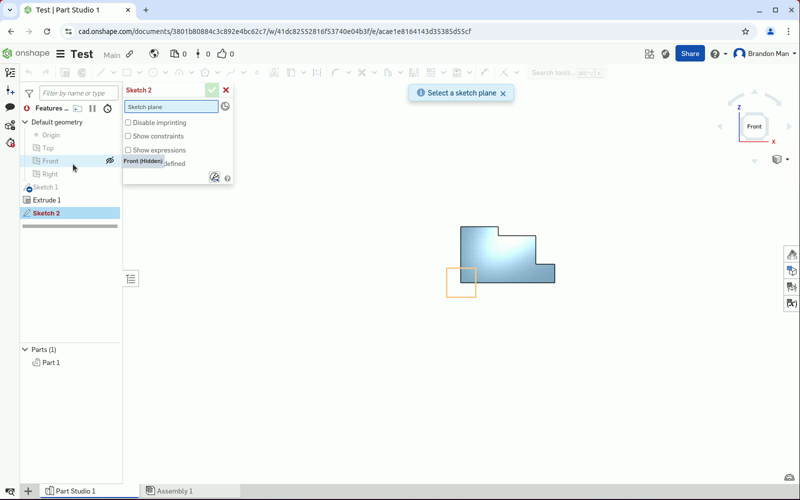
click(73, 163)
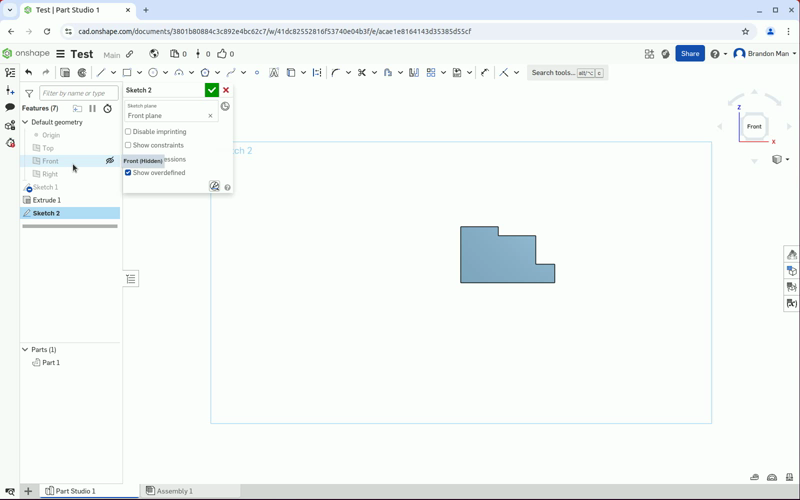
mouse_move(73, 352)
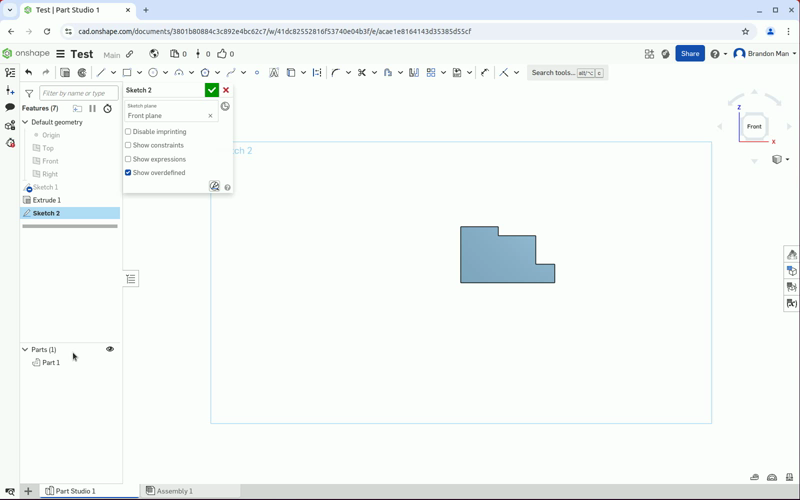
key(y)
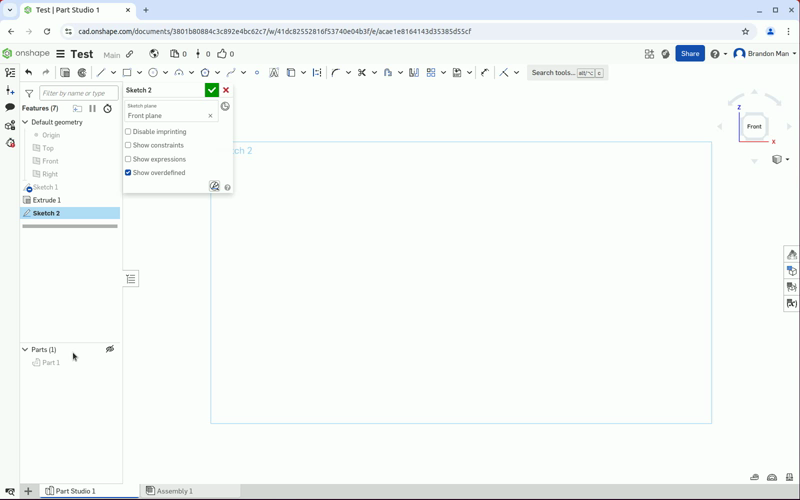
key(l)
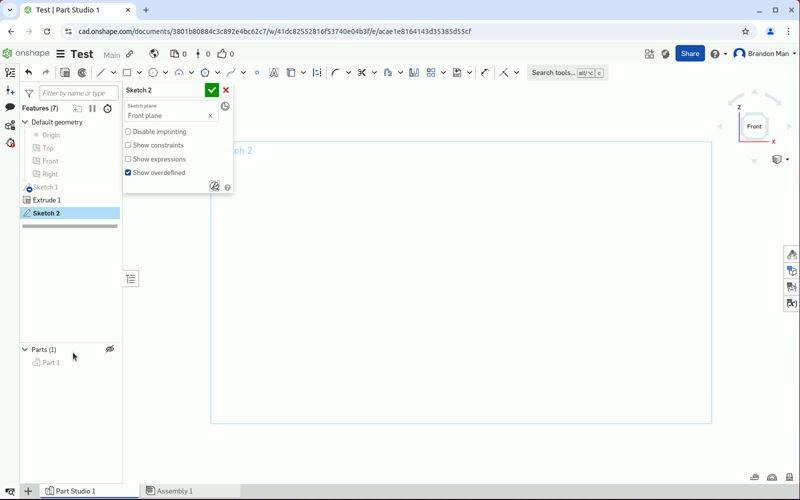
key_down(shift)
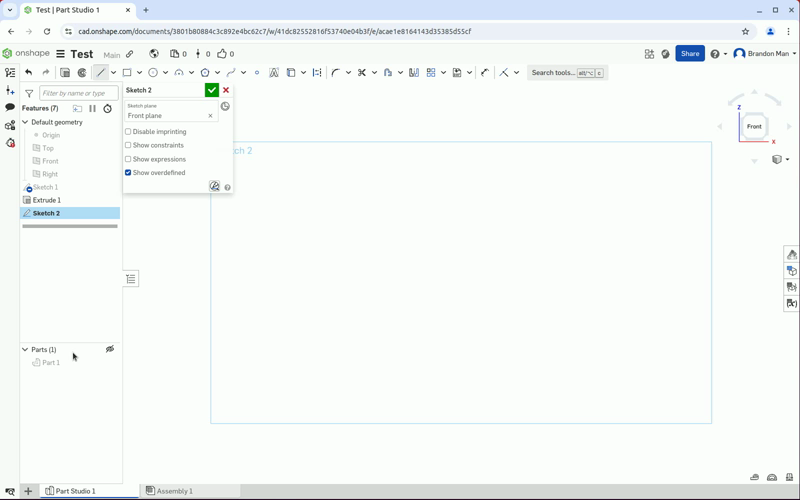
mouse_move(554, 282)
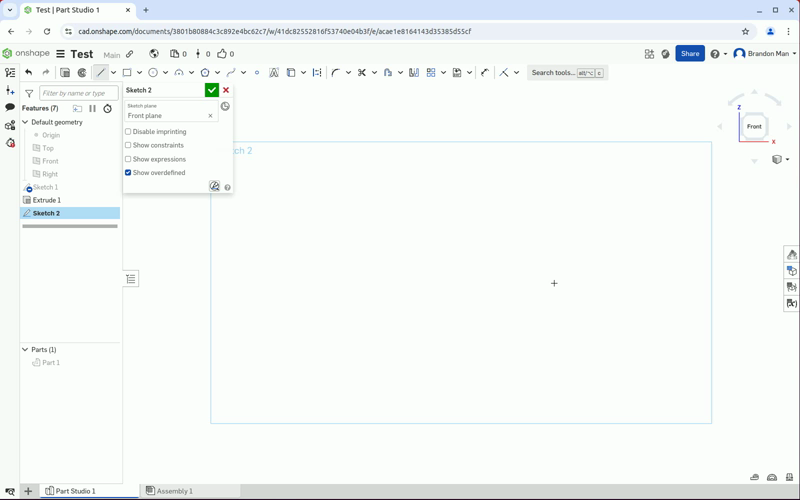
click(554, 282)
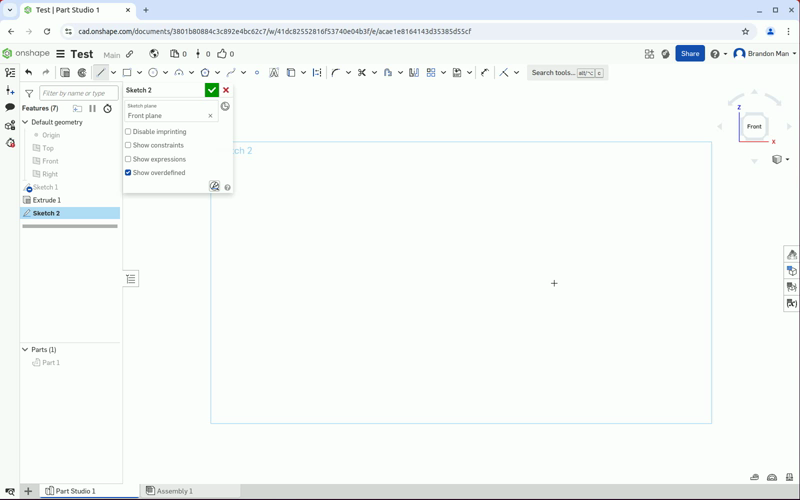
key_up(shift)
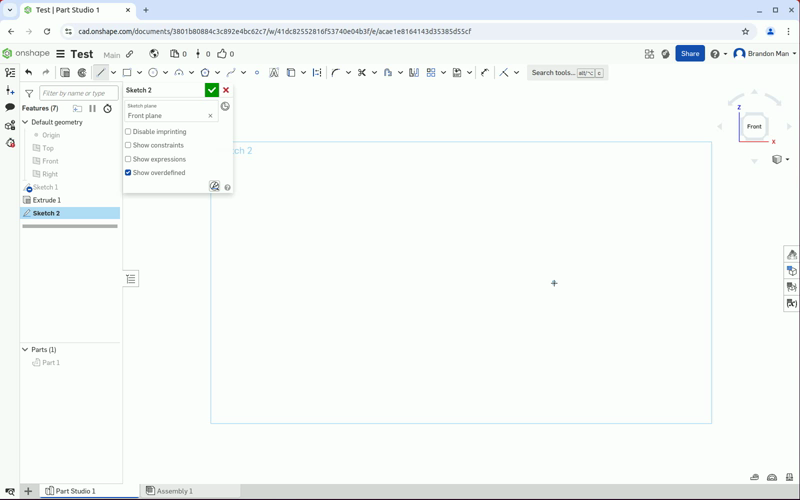
key_down(shift)
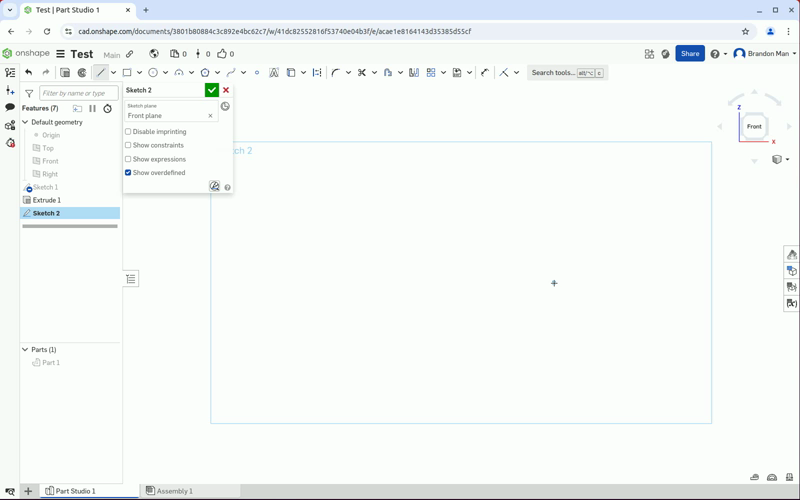
mouse_move(584, 282)
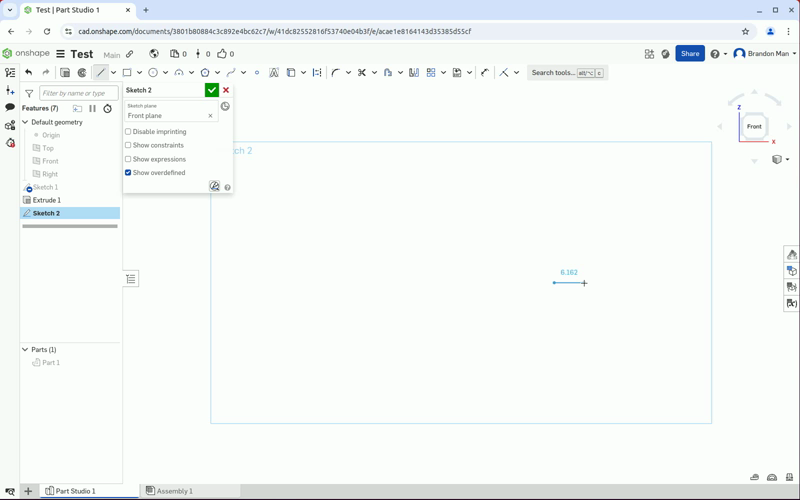
mouse_move(574, 282)
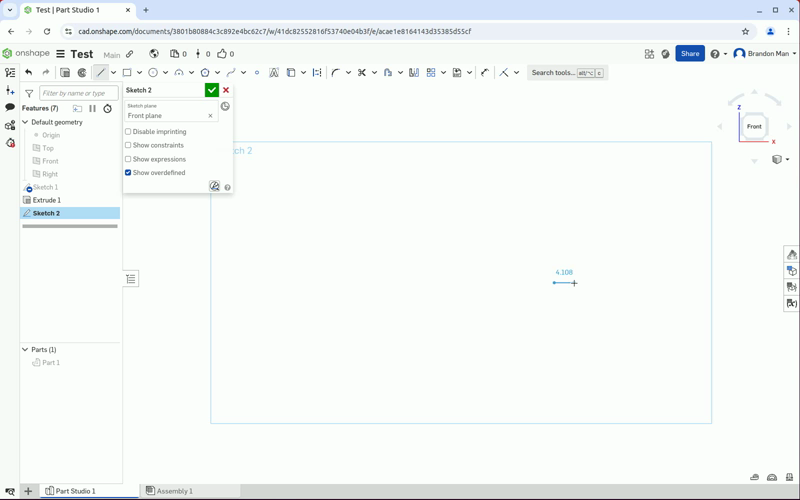
click(574, 282)
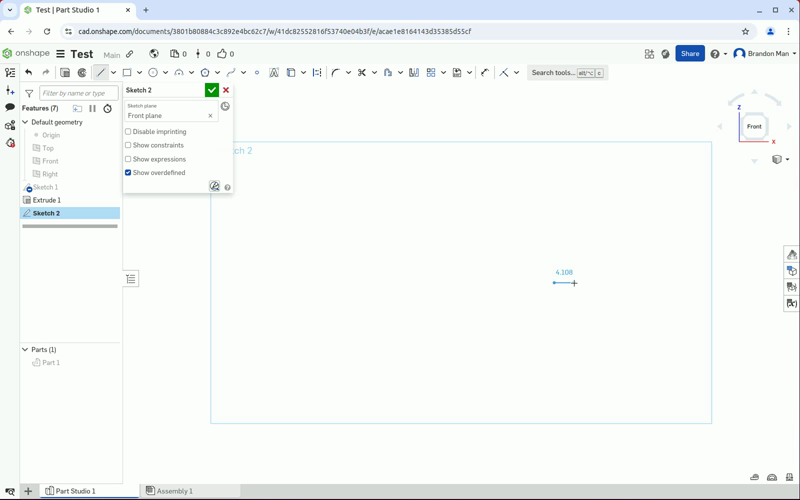
key_up(shift)
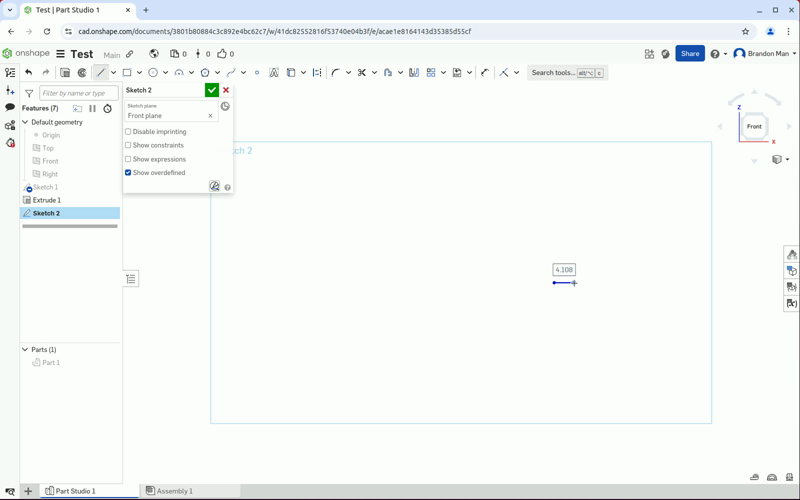
key_down(shift)
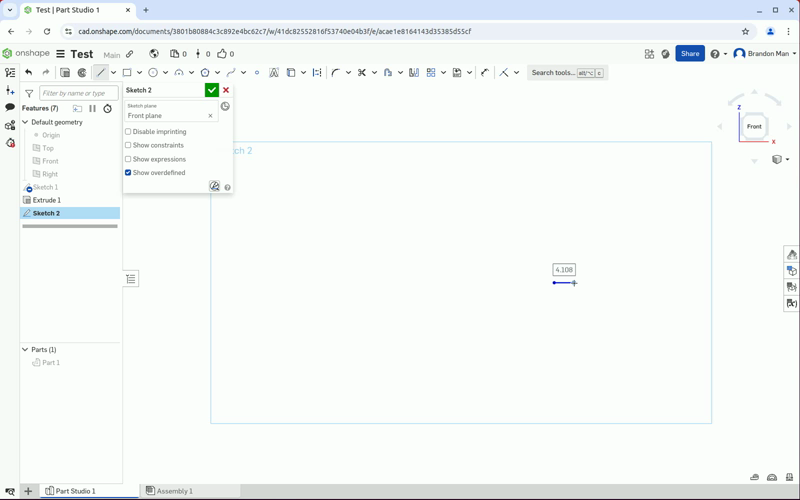
mouse_move(589, 282)
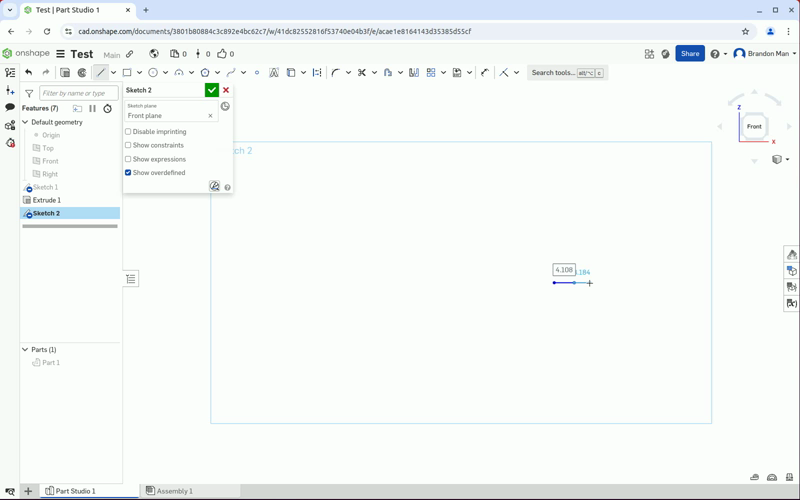
mouse_move(574, 263)
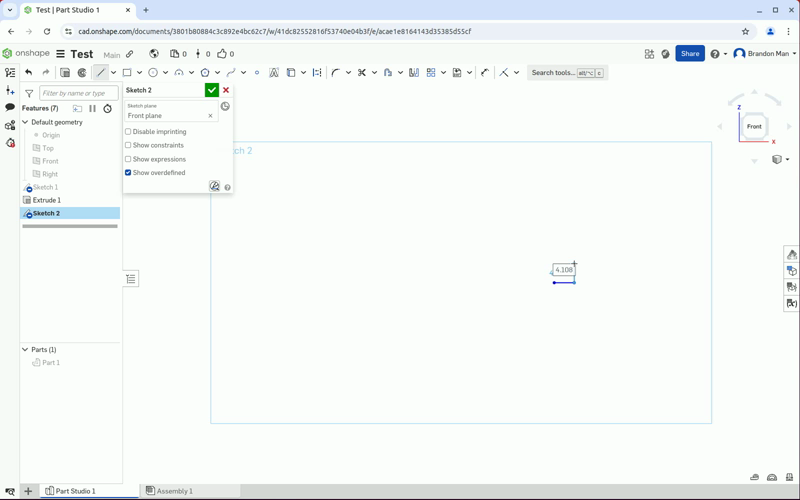
click(574, 263)
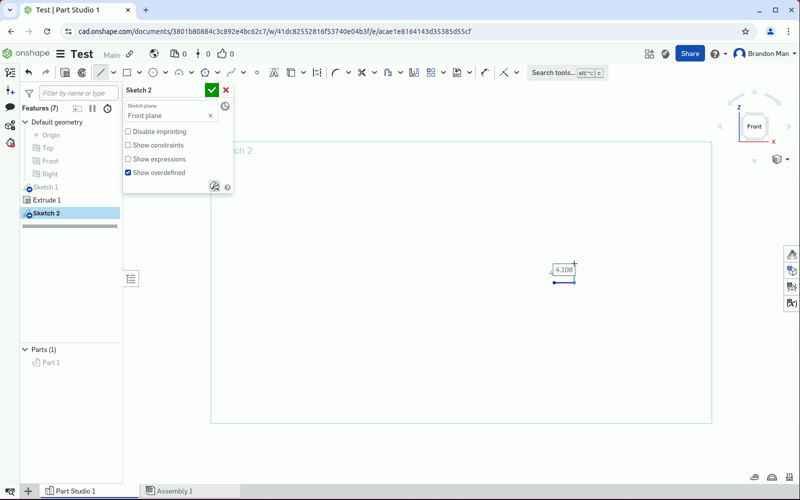
key_up(shift)
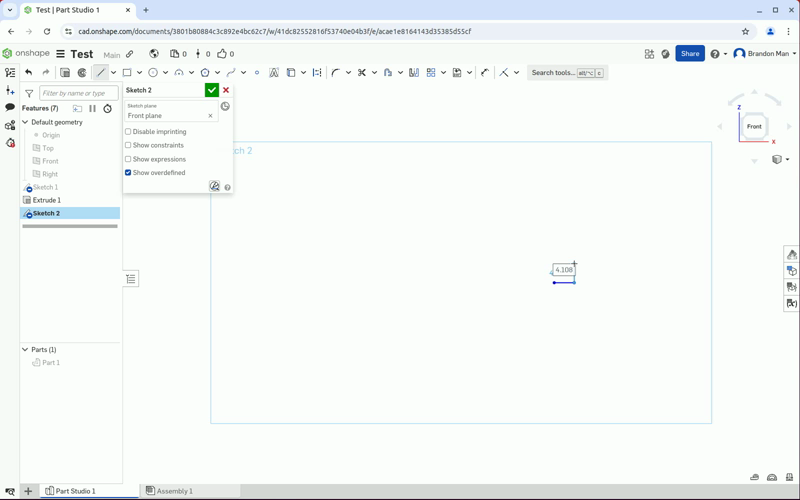
key_down(shift)
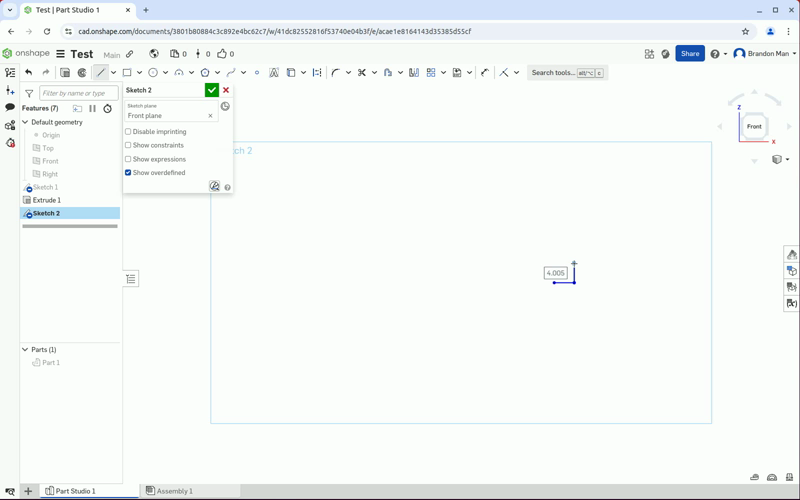
mouse_move(589, 263)
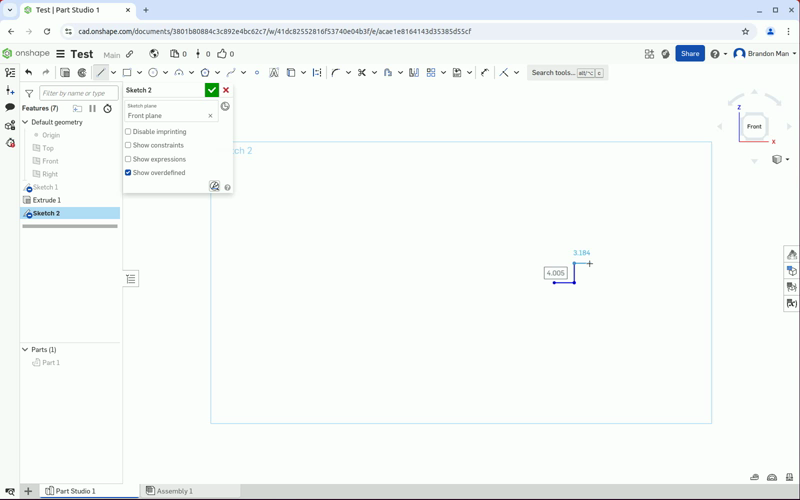
mouse_move(554, 263)
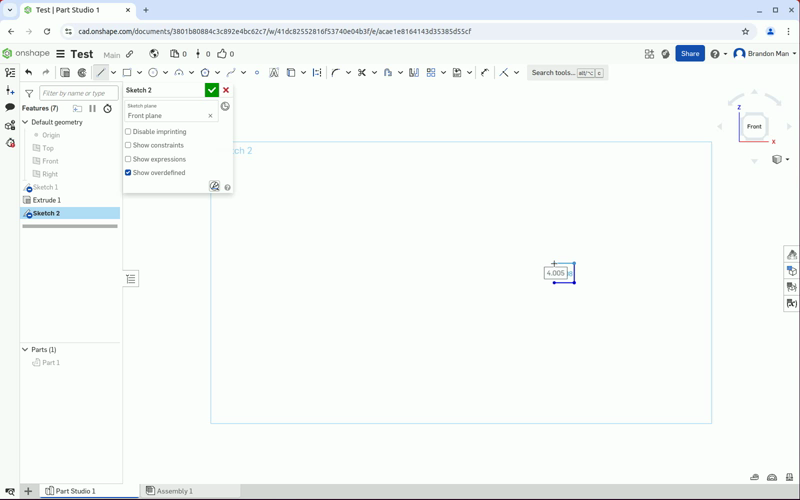
click(554, 263)
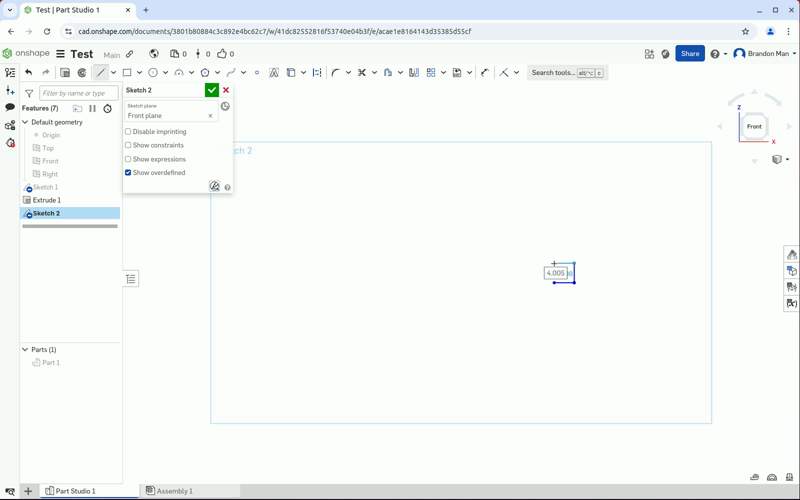
key_up(shift)
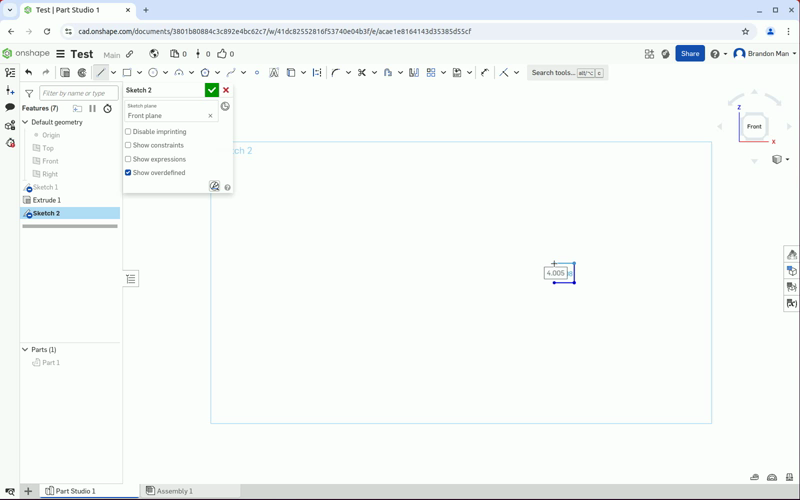
mouse_move(584, 263)
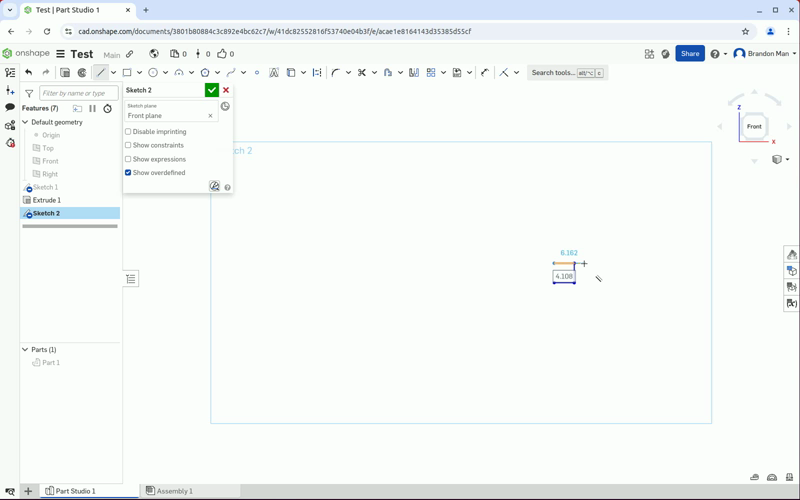
key_down(shift)
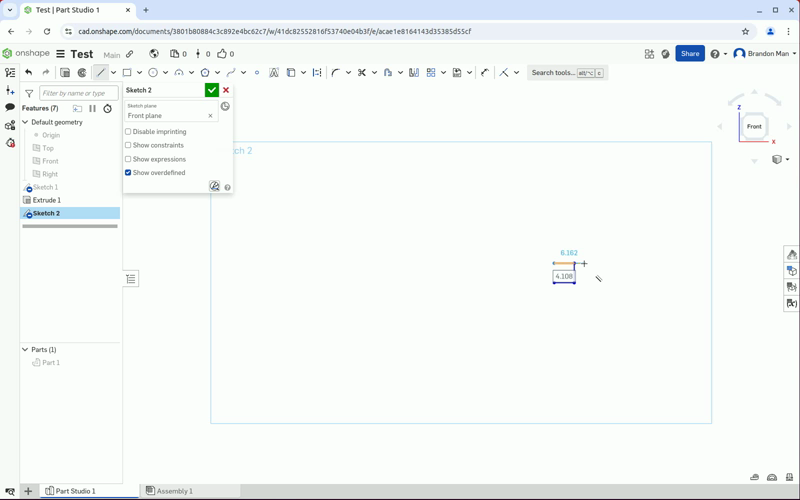
mouse_move(554, 282)
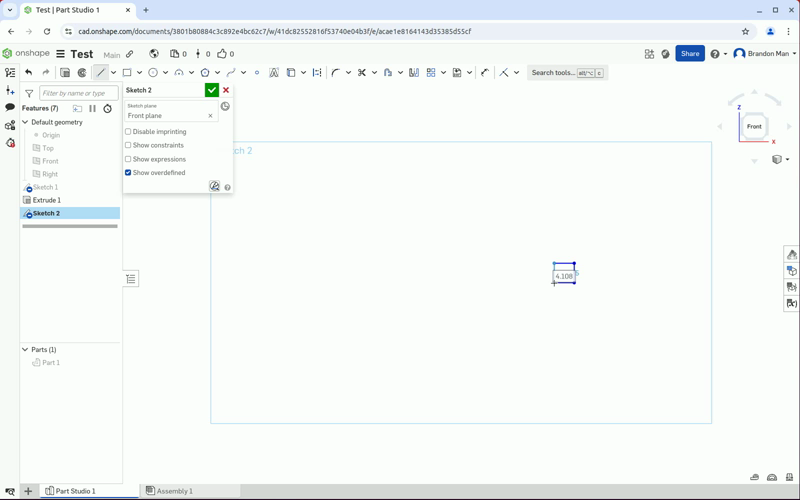
key_up(shift)
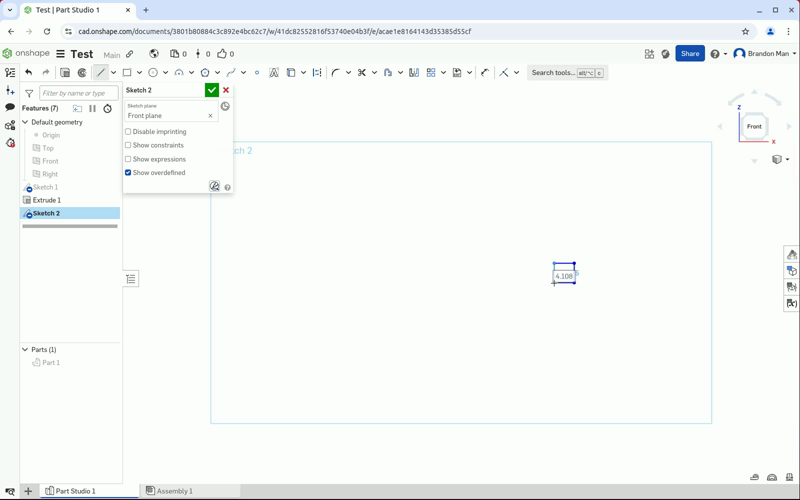
click(554, 282)
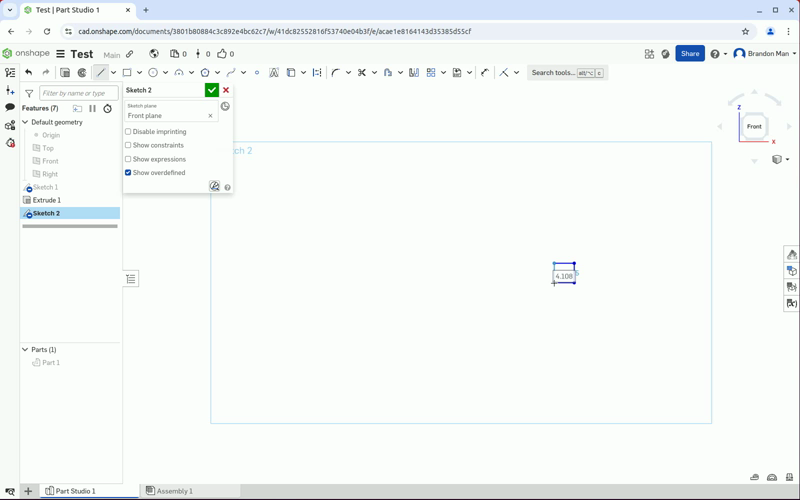
key(esc)
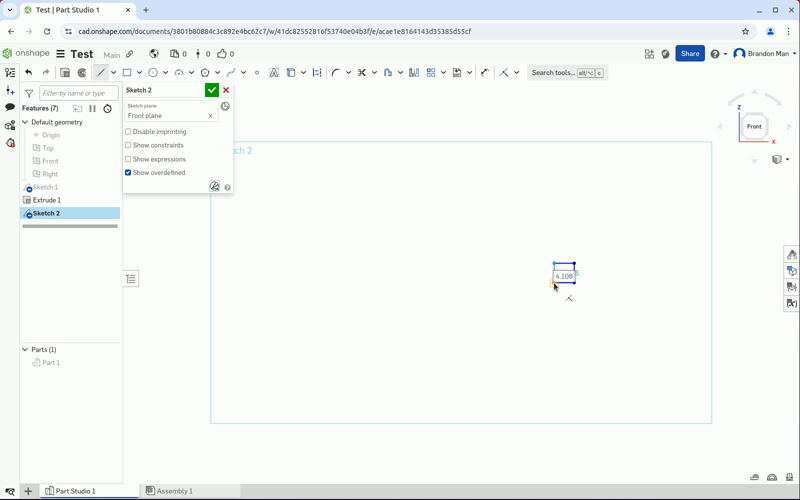
mouse_move(568, 279)
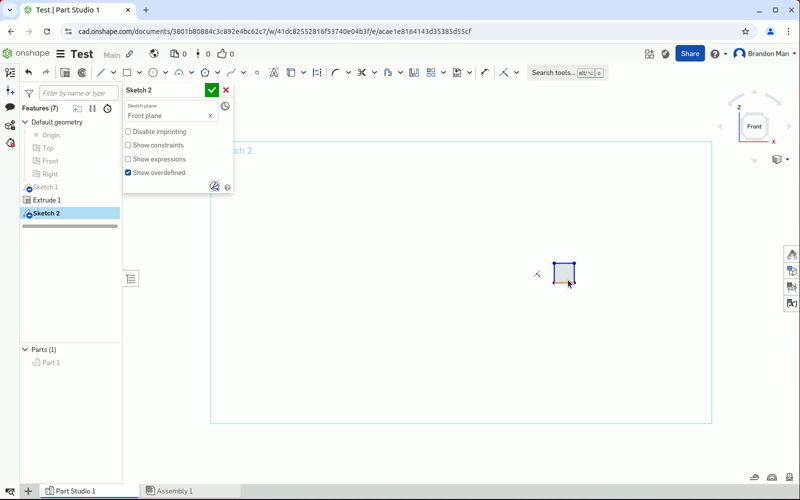
scroll(6)
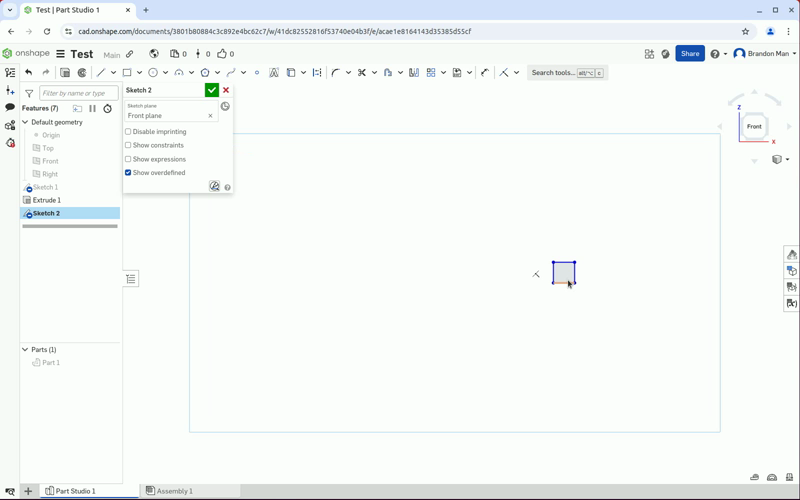
scroll(6)
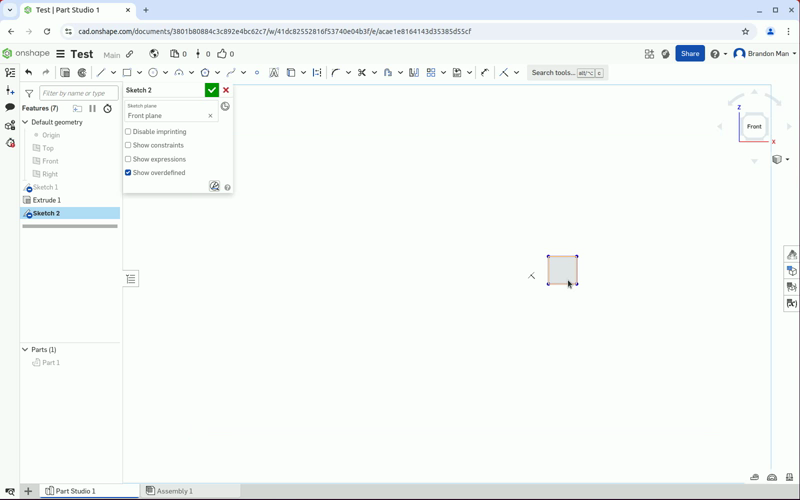
scroll(6)
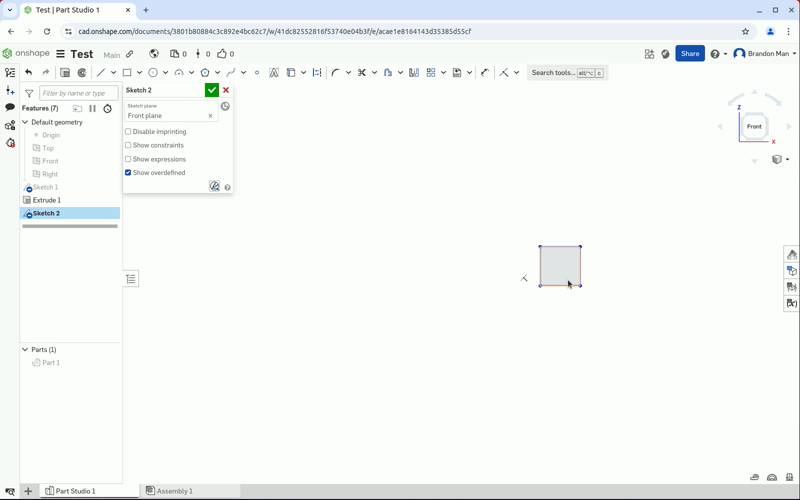
scroll(6)
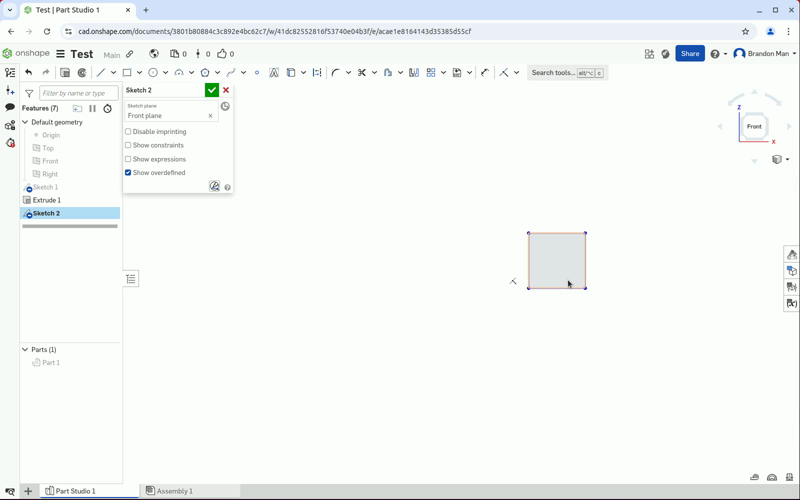
scroll(6)
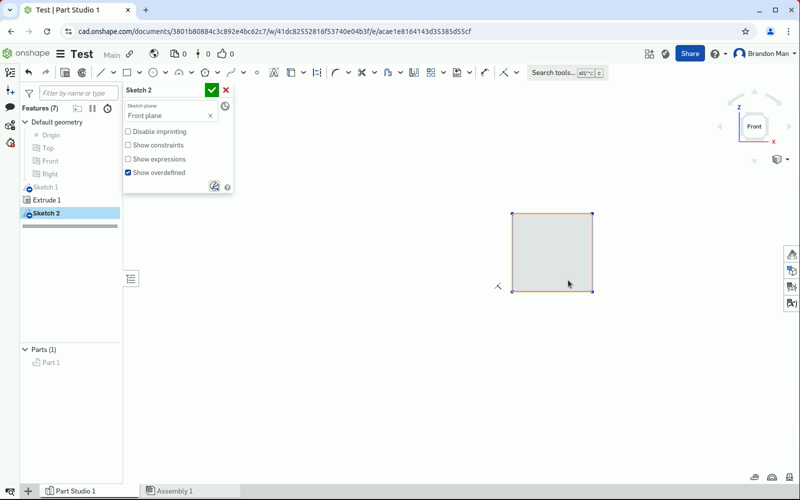
scroll(6)
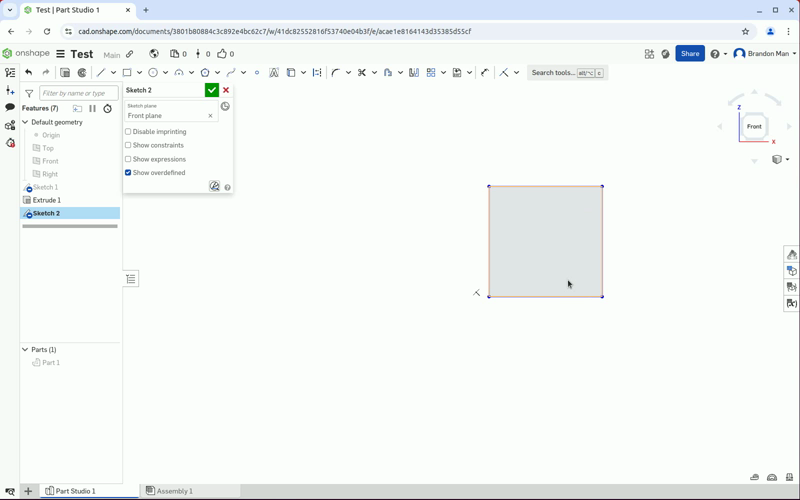
scroll(6)
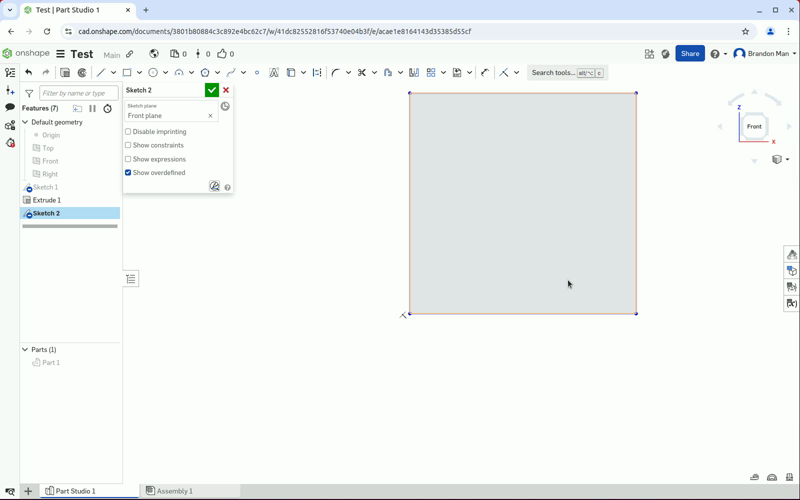
click(568, 279)
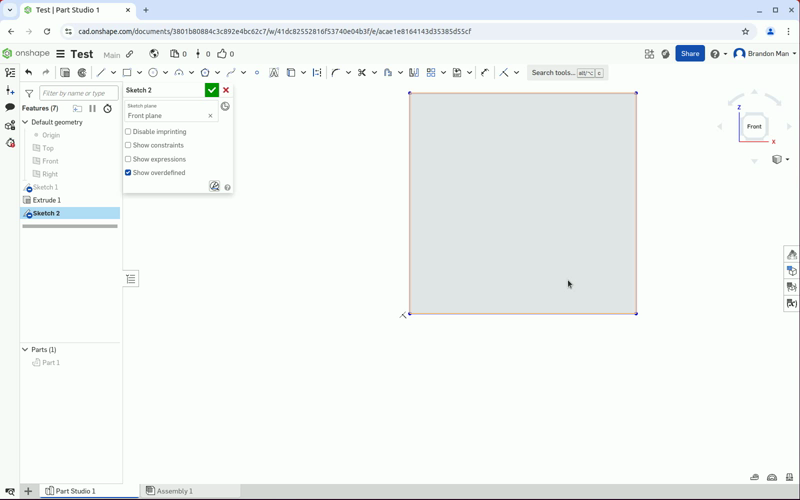
scroll(-6)
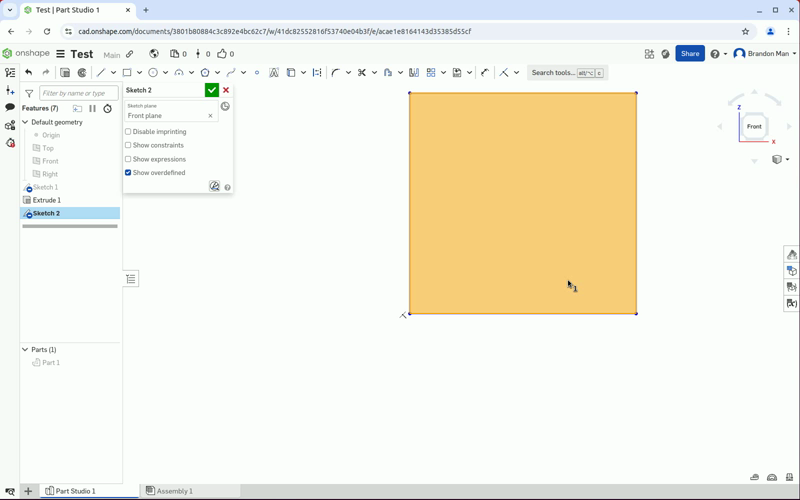
scroll(-6)
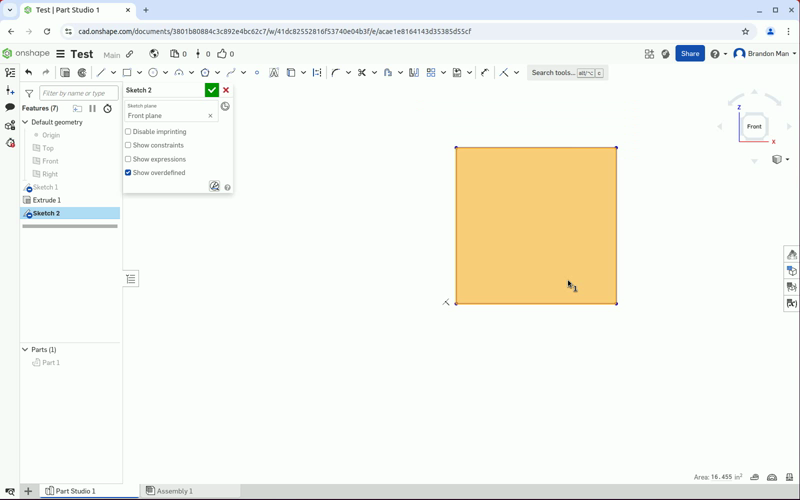
scroll(-6)
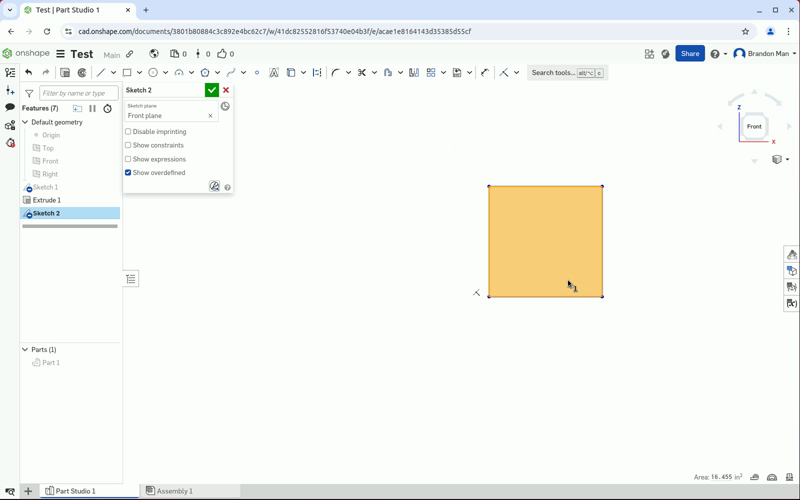
scroll(-6)
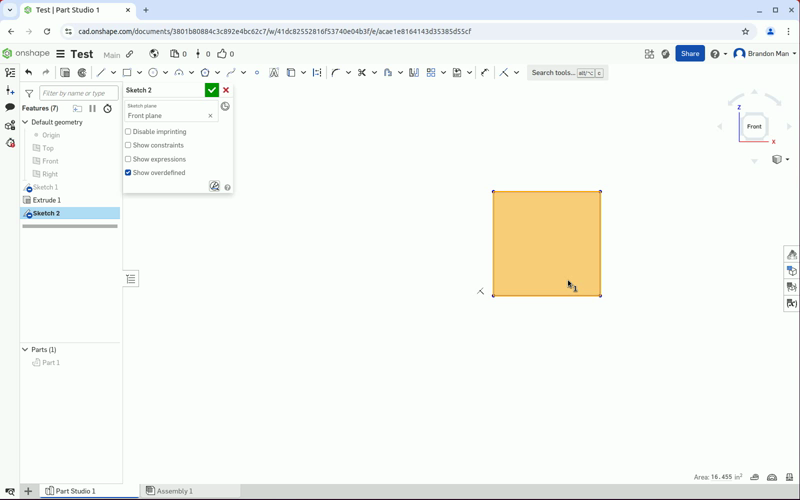
scroll(-6)
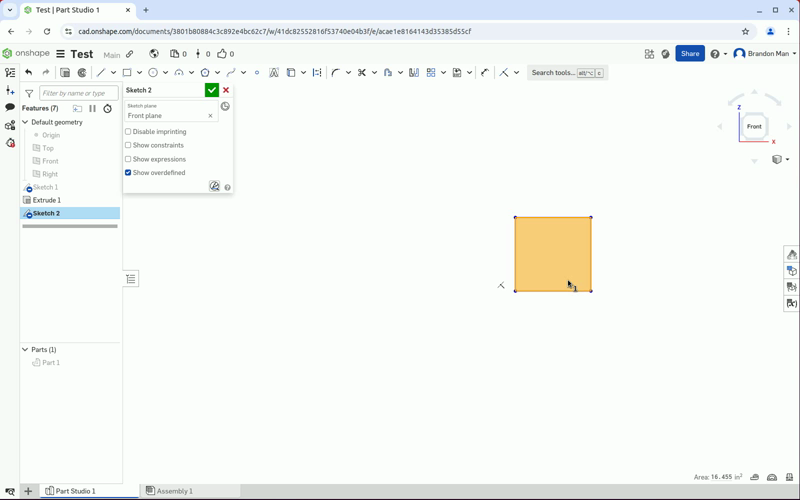
scroll(-6)
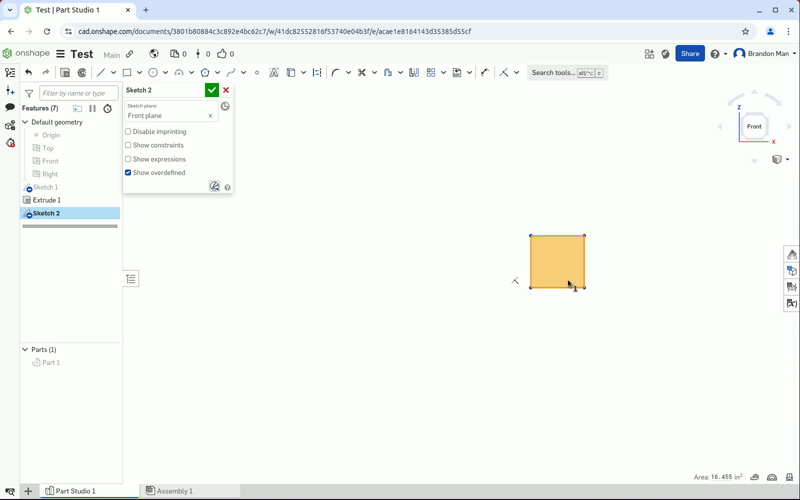
scroll(-6)
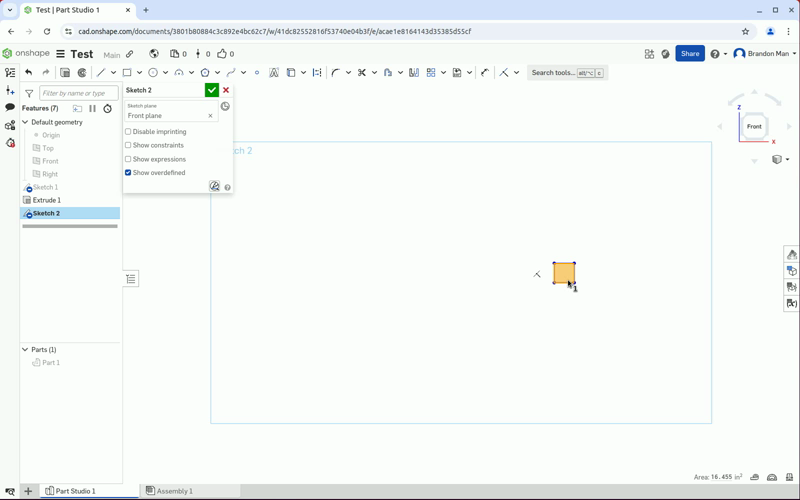
mouse_move(73, 352)
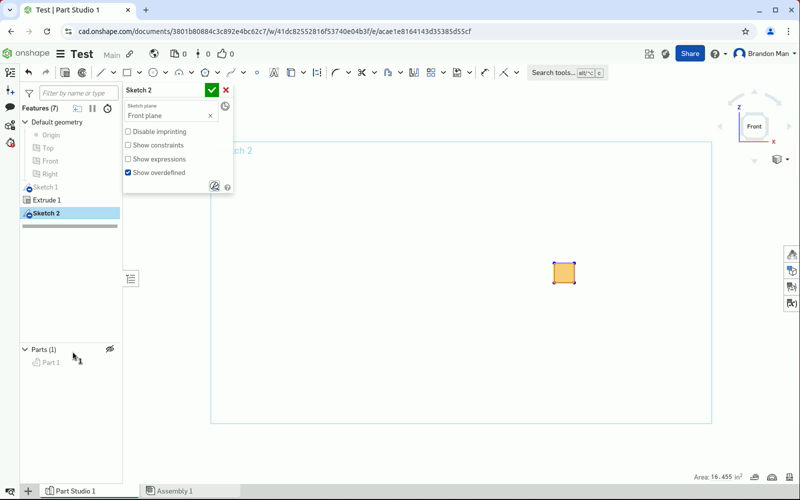
key(shift+y)
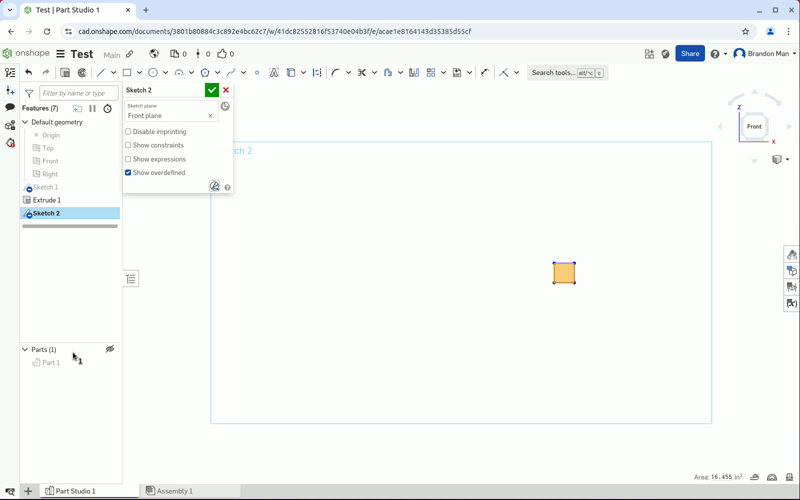
key(shift+e)
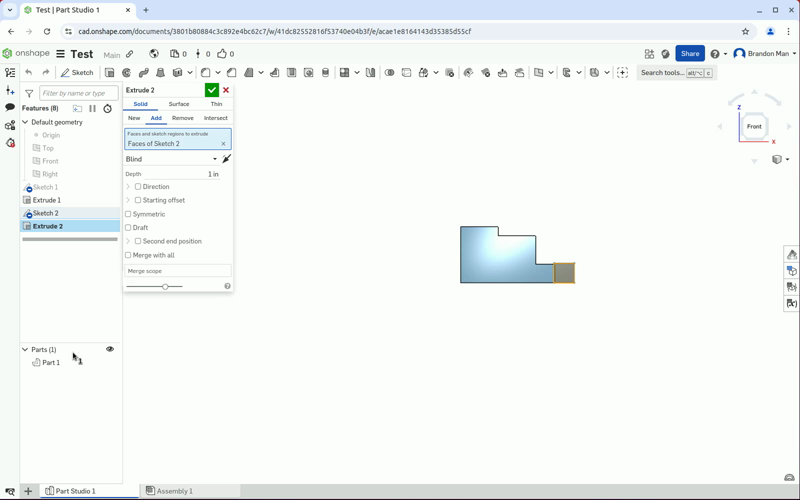
mouse_move(143, 106)
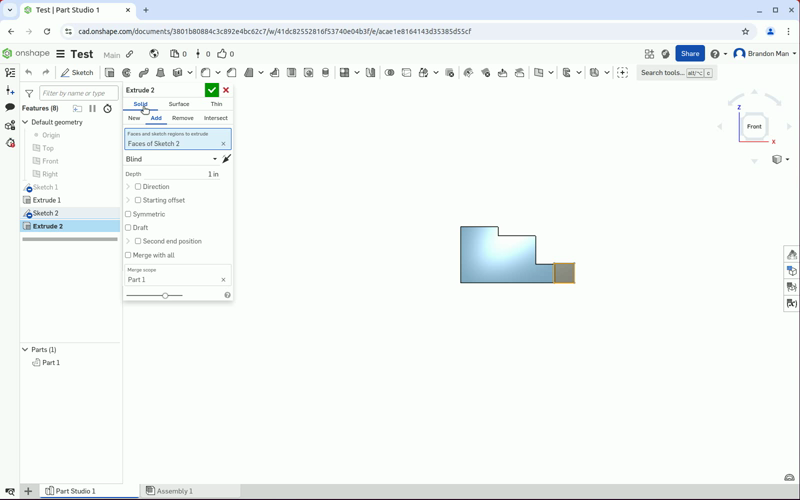
click(143, 106)
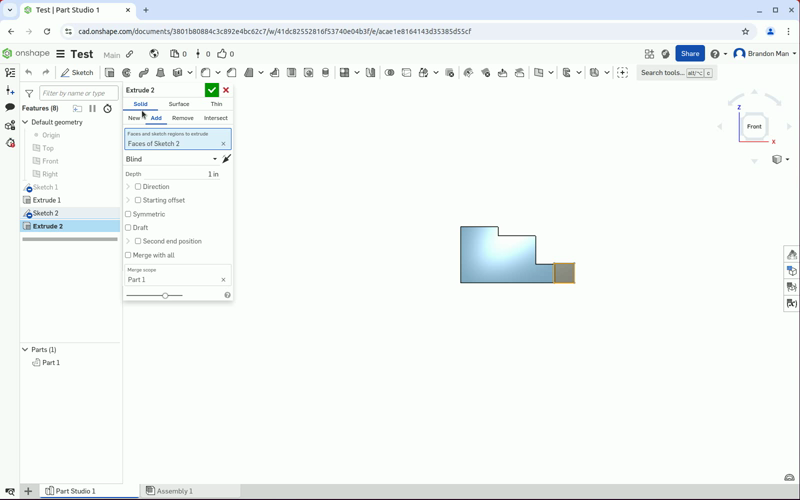
mouse_move(137, 120)
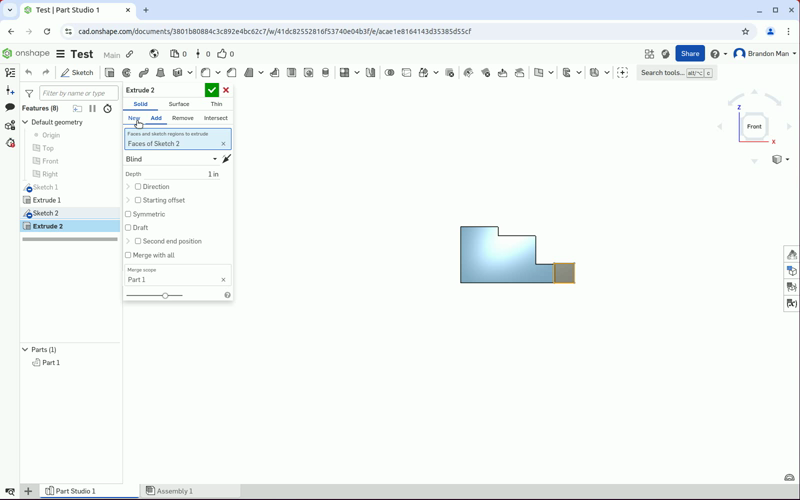
click(137, 120)
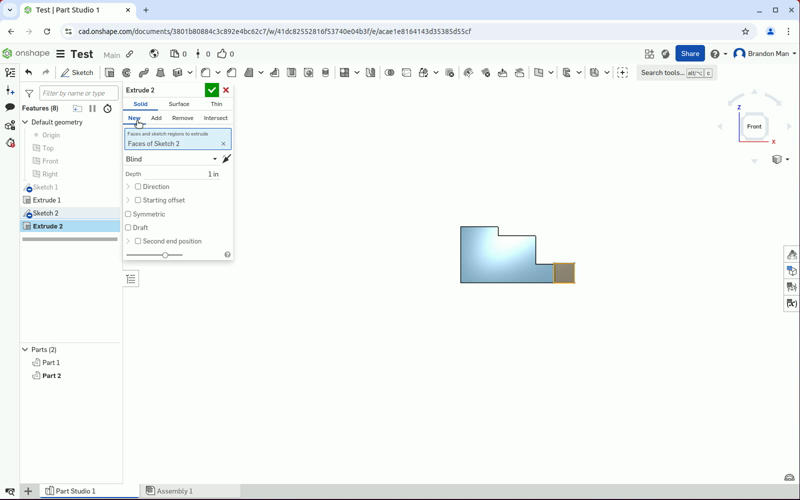
key(tab, 4)
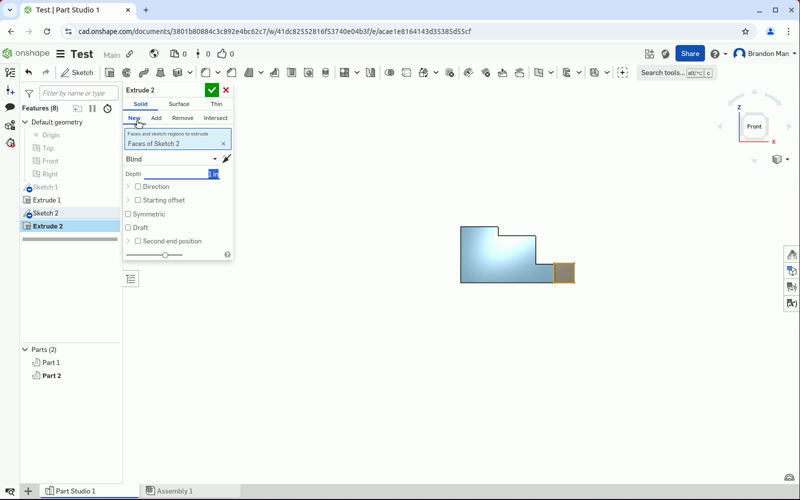
text(7.703)
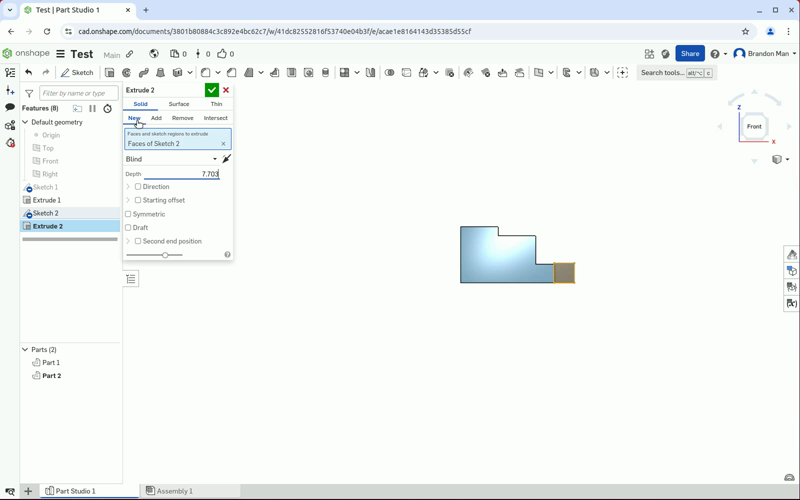
key(enter)
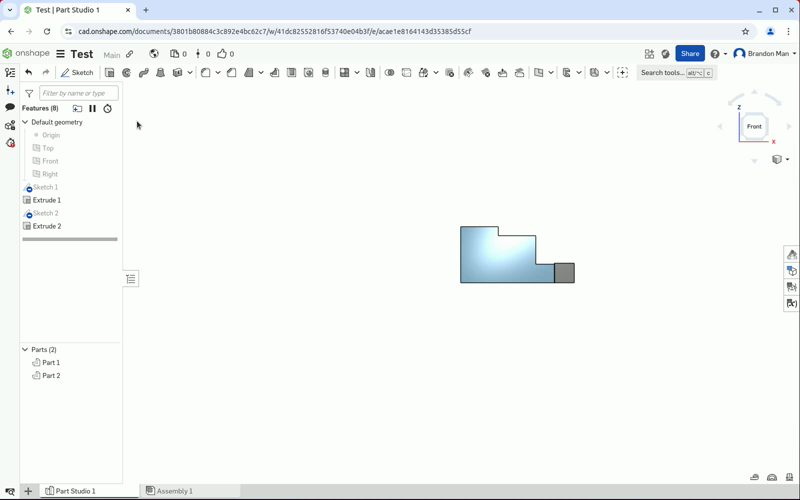
key(shift+h)
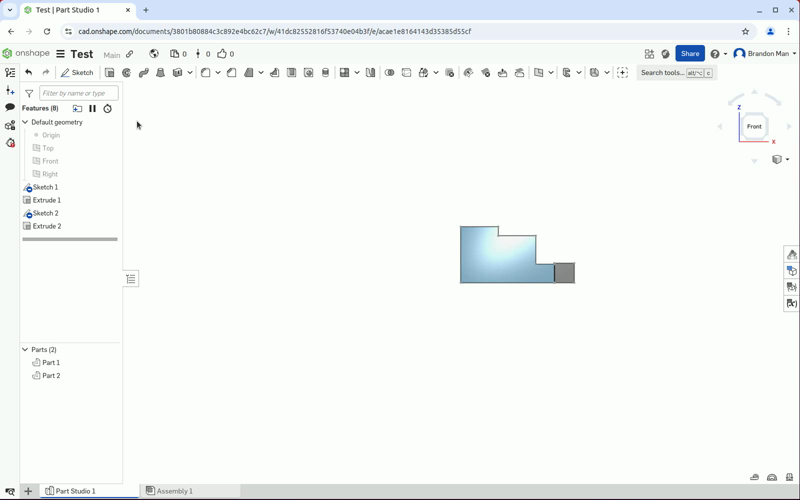
key(shift+h)
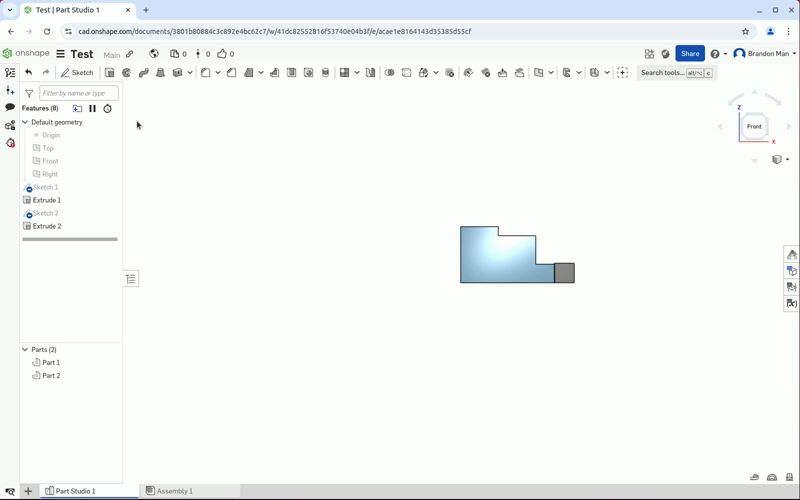
mouse_move(73, 189)
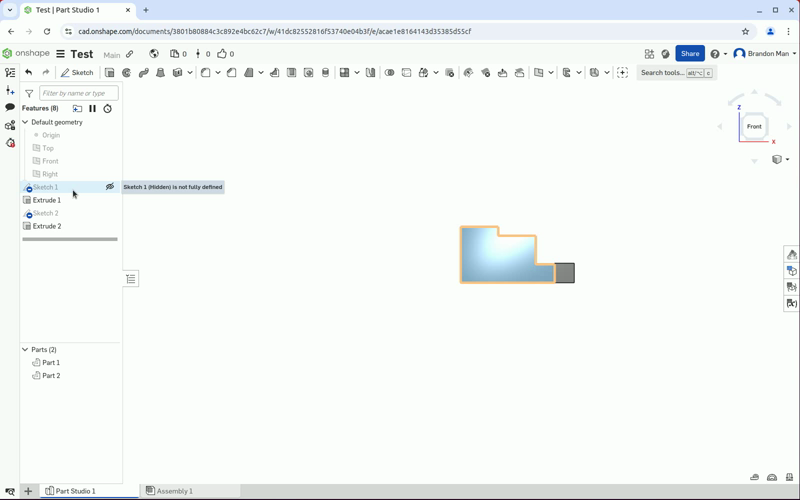
click(73, 189)
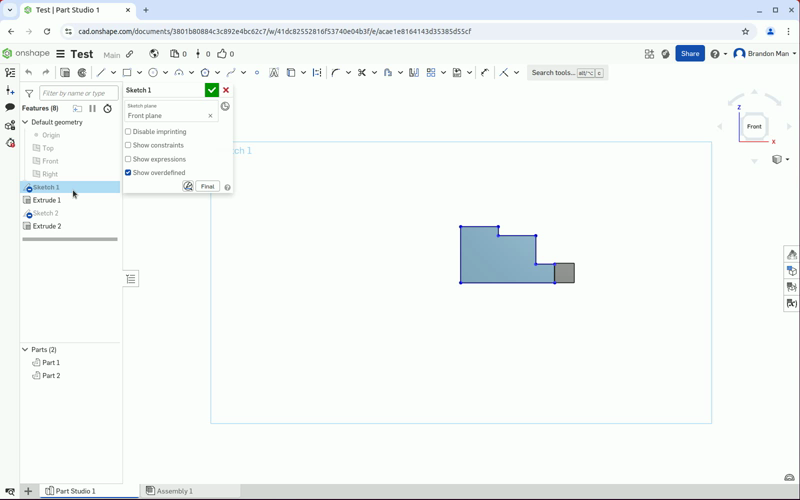
mouse_move(229, 92)
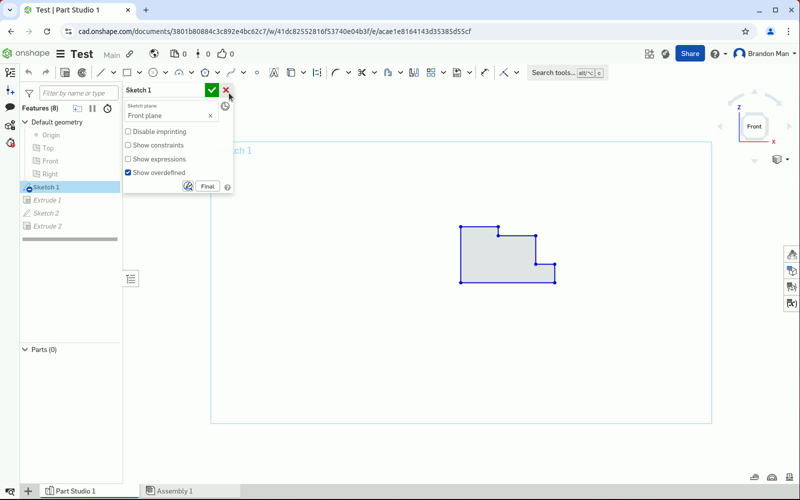
click(229, 92)
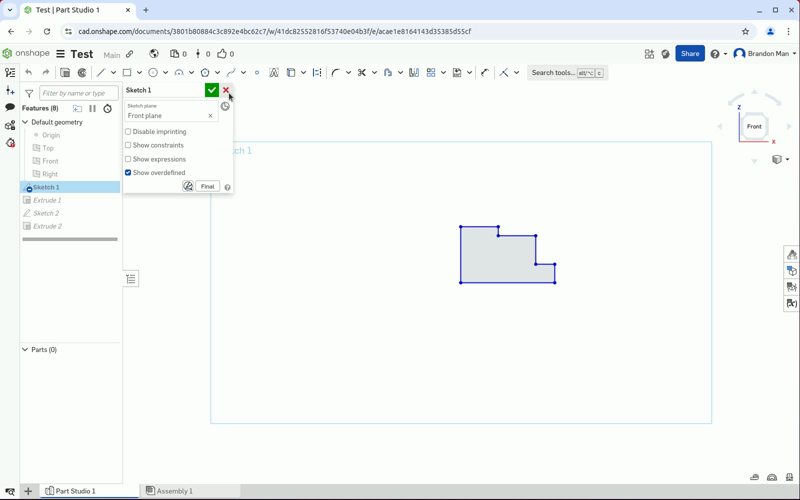
key(shift+s)
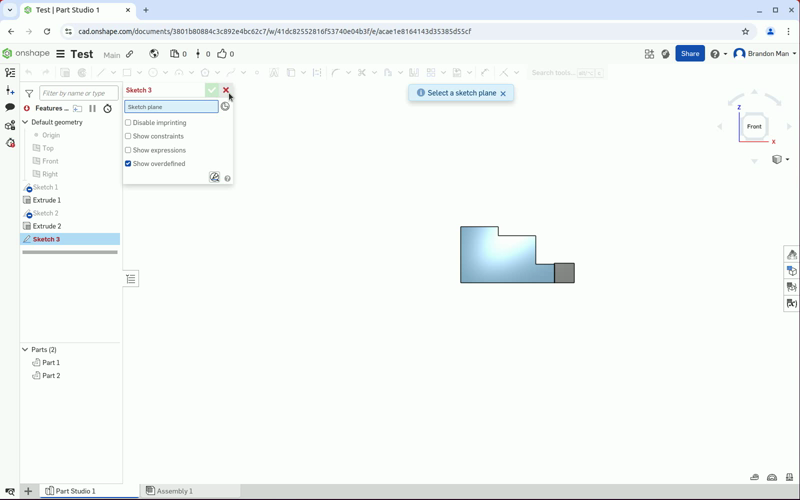
mouse_move(73, 163)
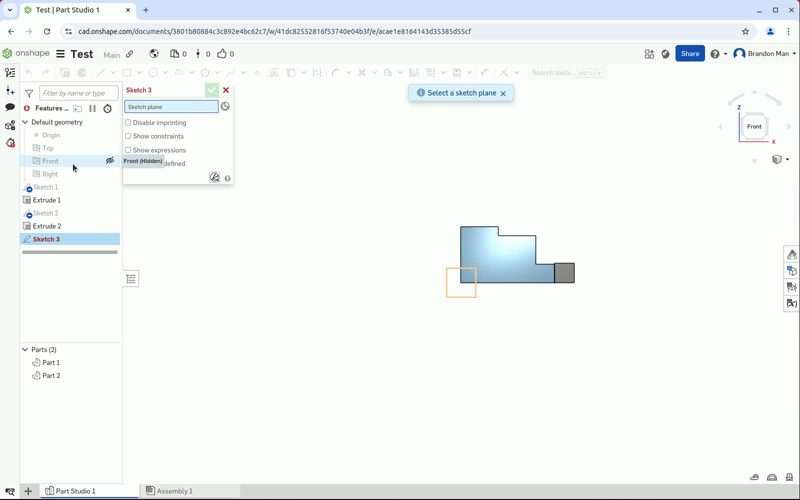
click(73, 163)
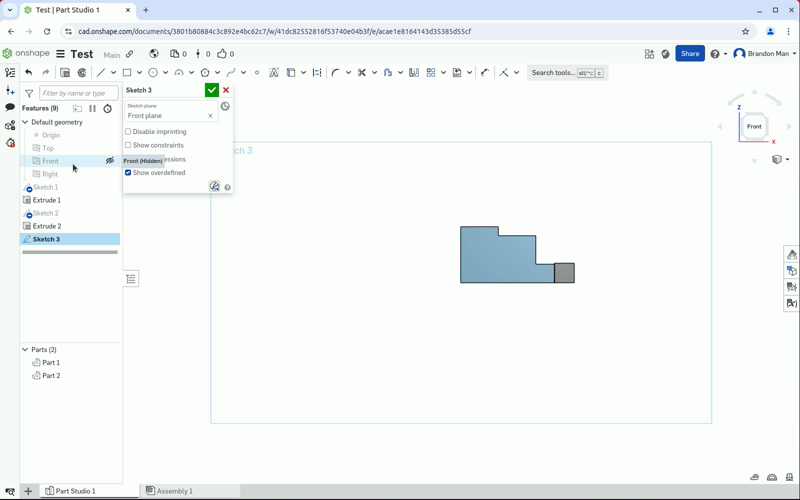
mouse_move(73, 352)
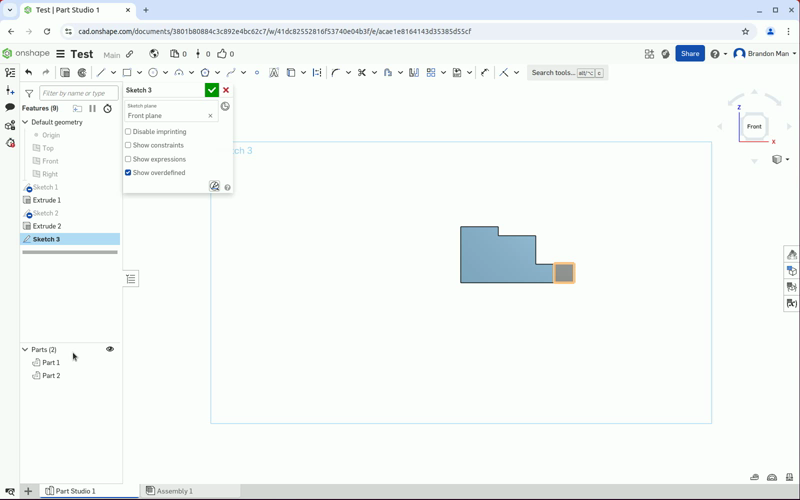
key(y)
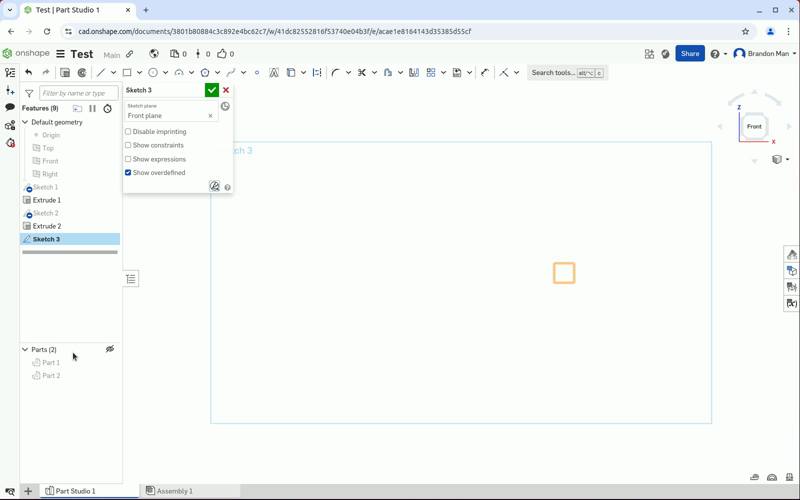
key(l)
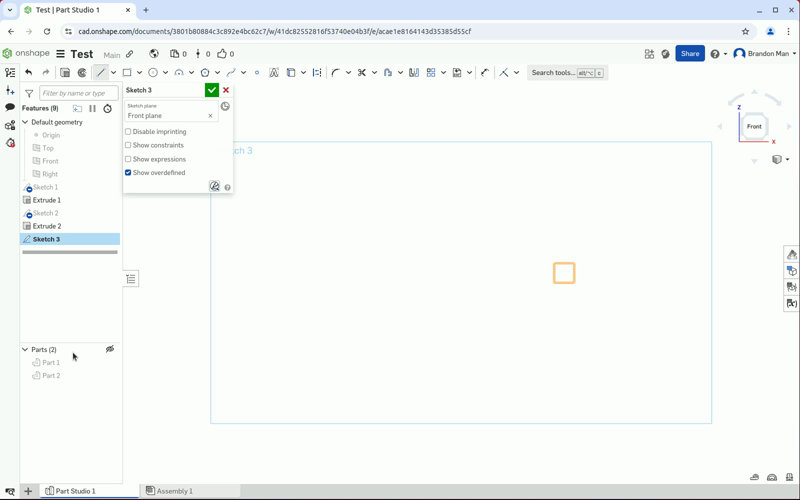
key_down(shift)
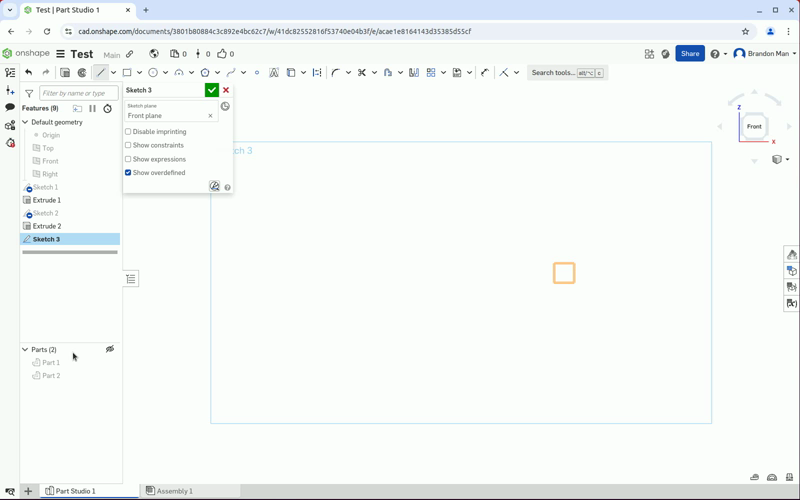
mouse_move(460, 282)
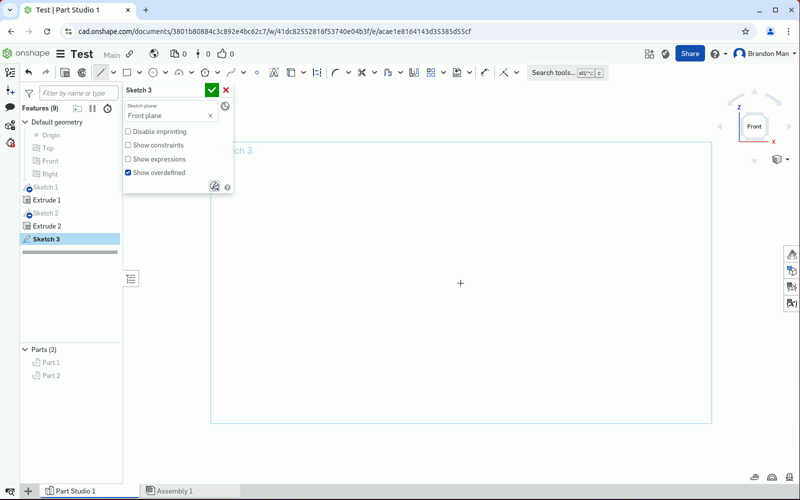
click(460, 282)
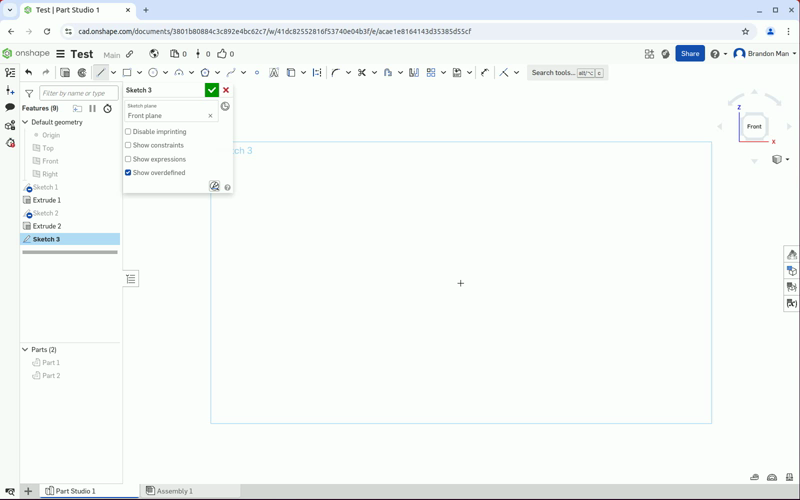
key_up(shift)
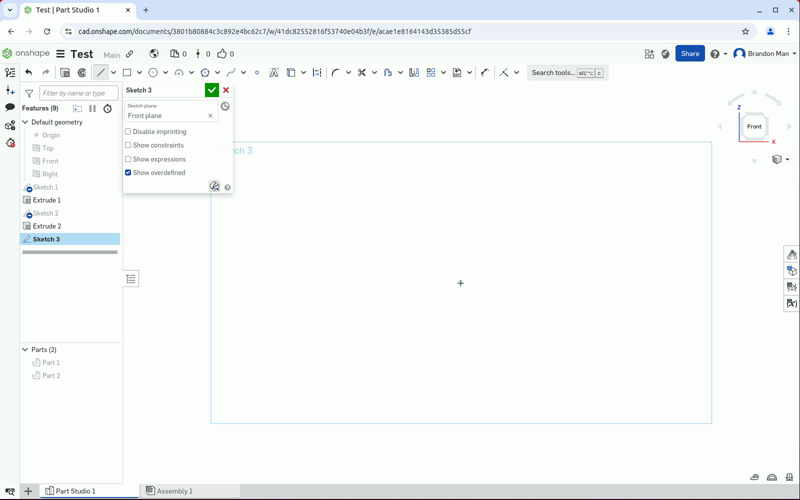
key_down(shift)
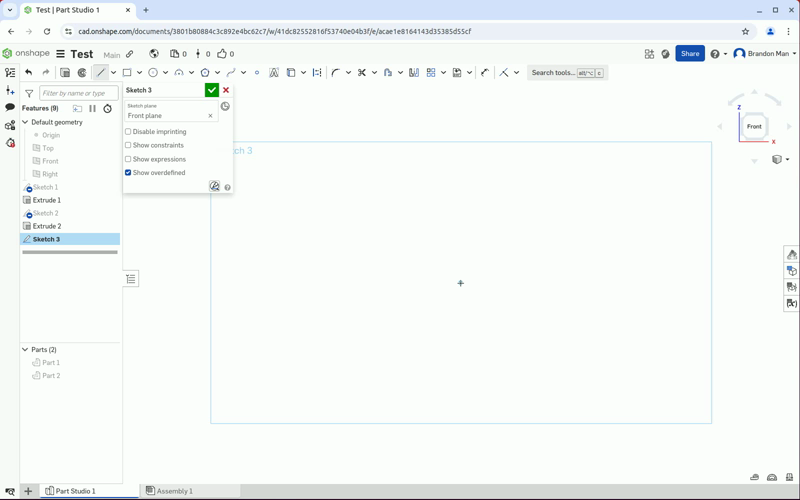
mouse_move(554, 282)
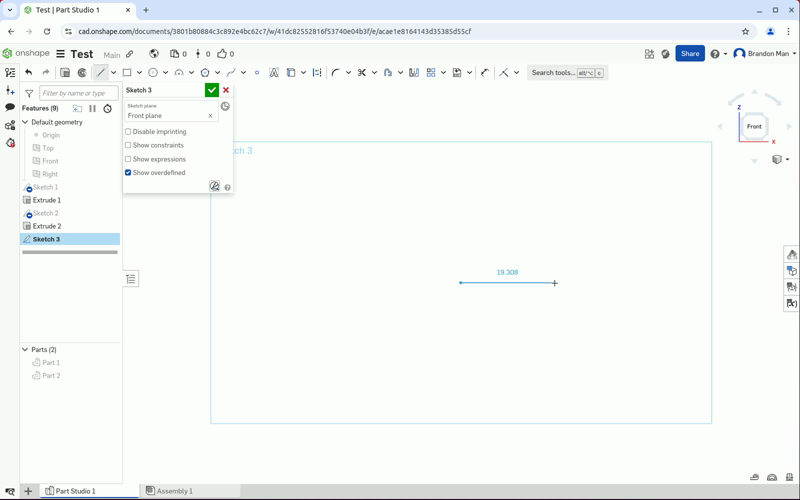
click(554, 282)
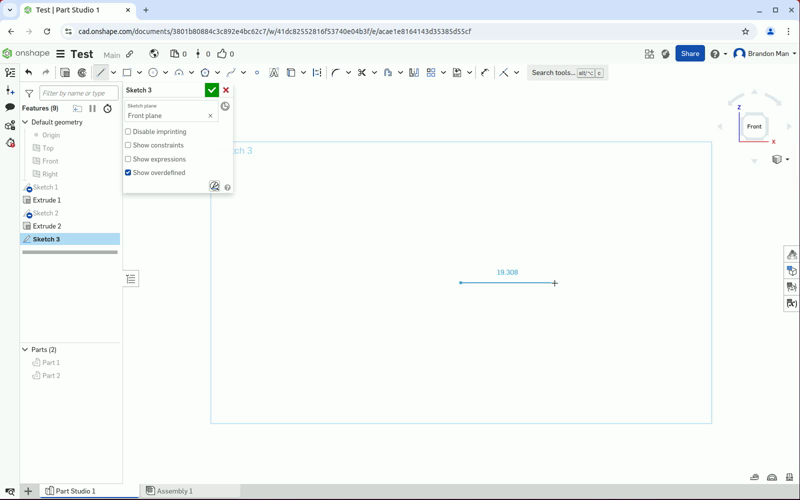
key_up(shift)
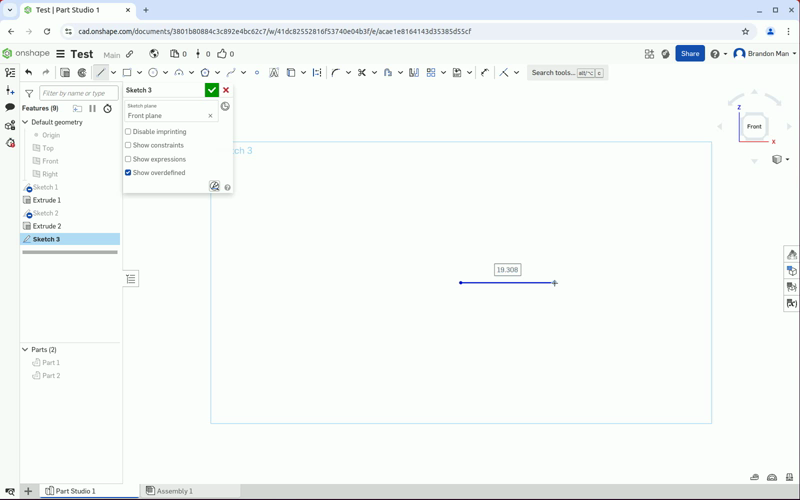
key_down(shift)
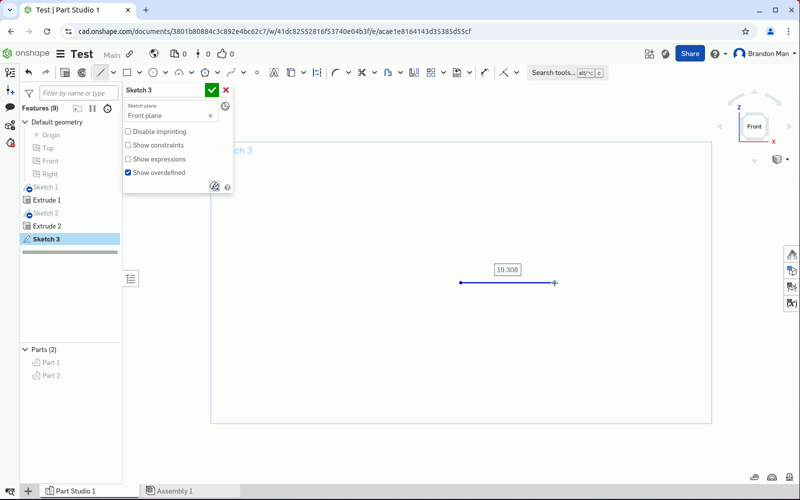
mouse_move(584, 282)
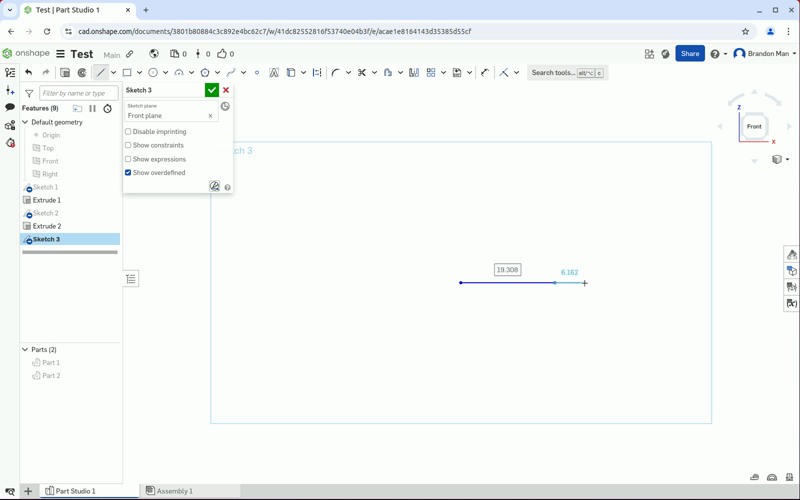
mouse_move(554, 264)
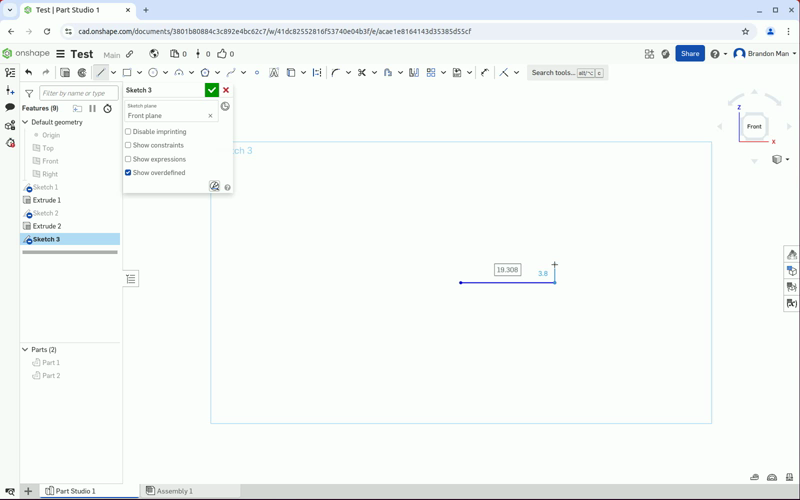
click(554, 264)
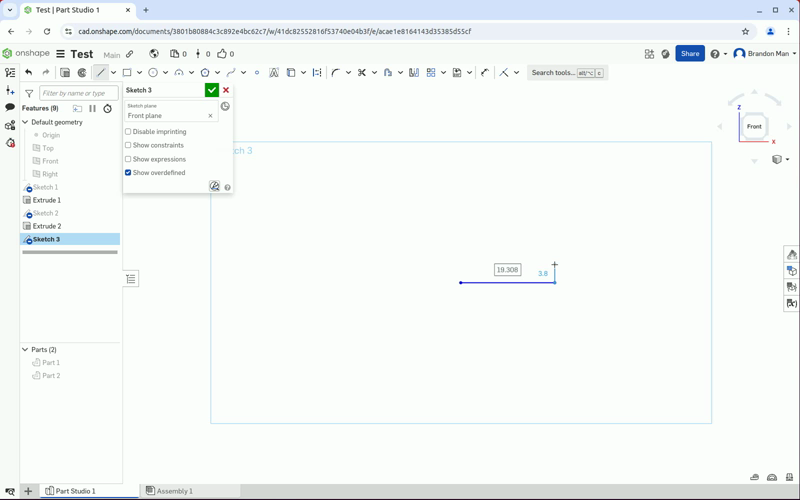
key_up(shift)
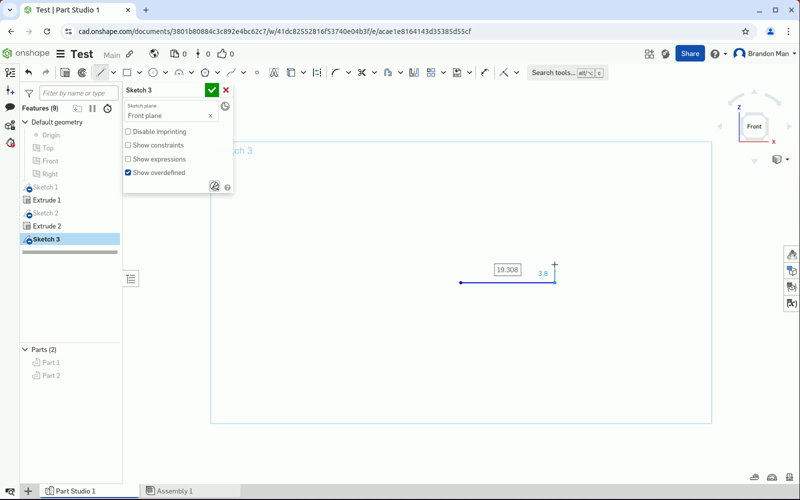
key_down(shift)
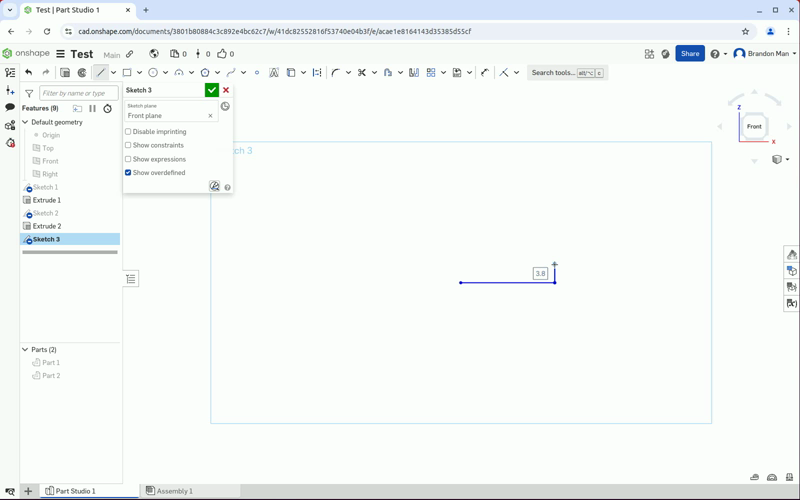
mouse_move(584, 264)
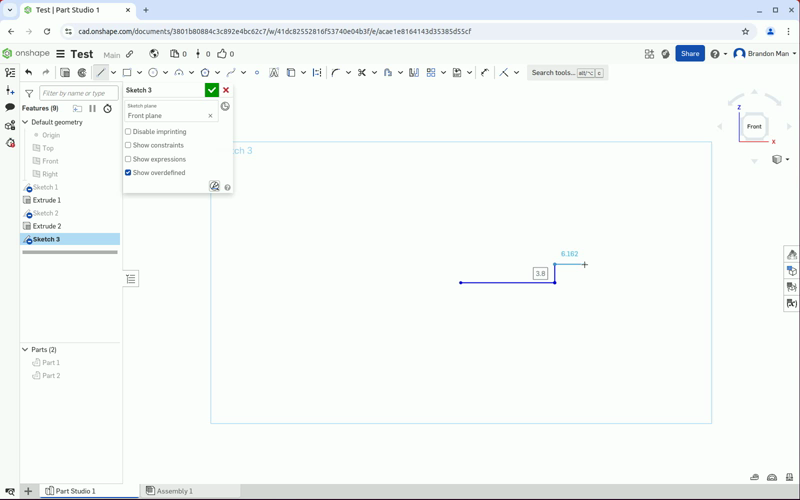
mouse_move(535, 264)
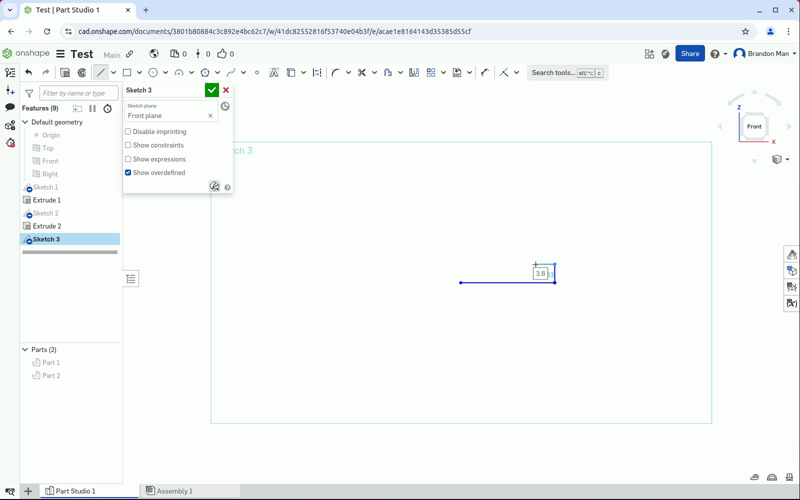
click(535, 264)
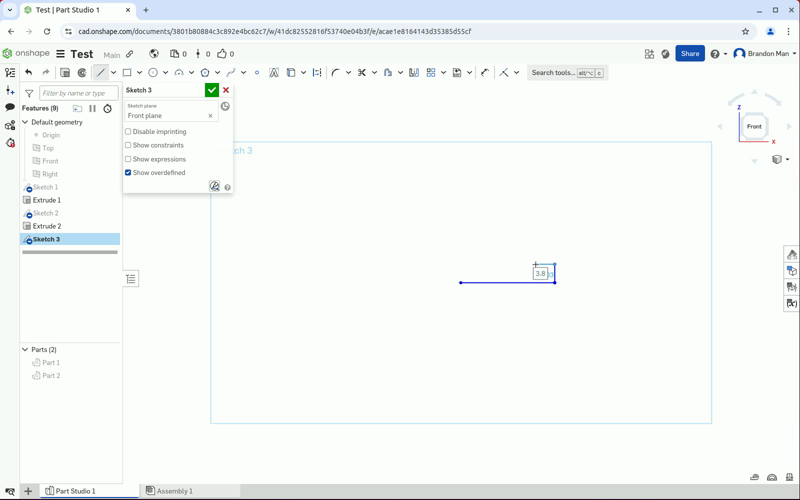
key_up(shift)
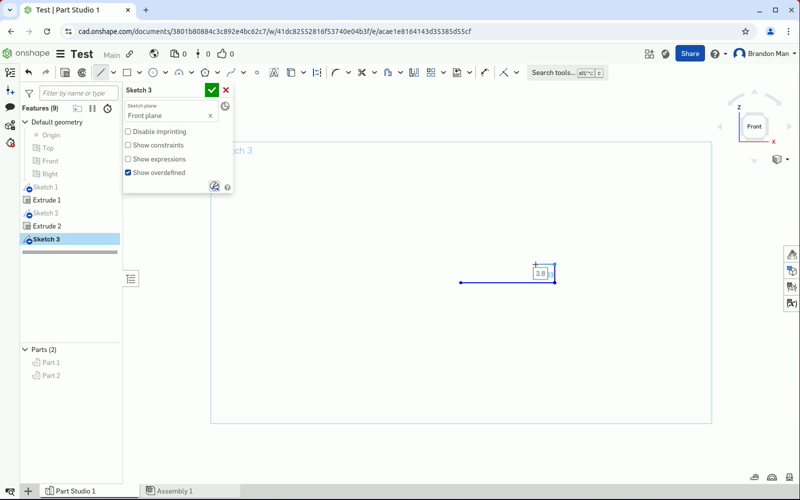
key_down(shift)
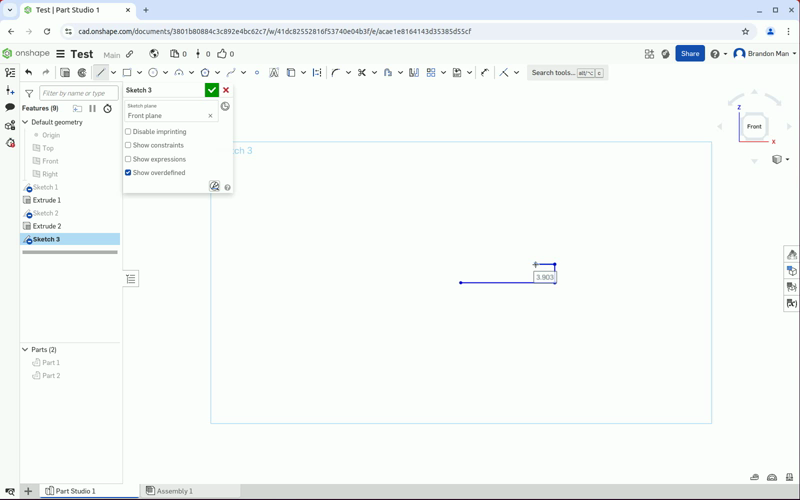
mouse_move(565, 264)
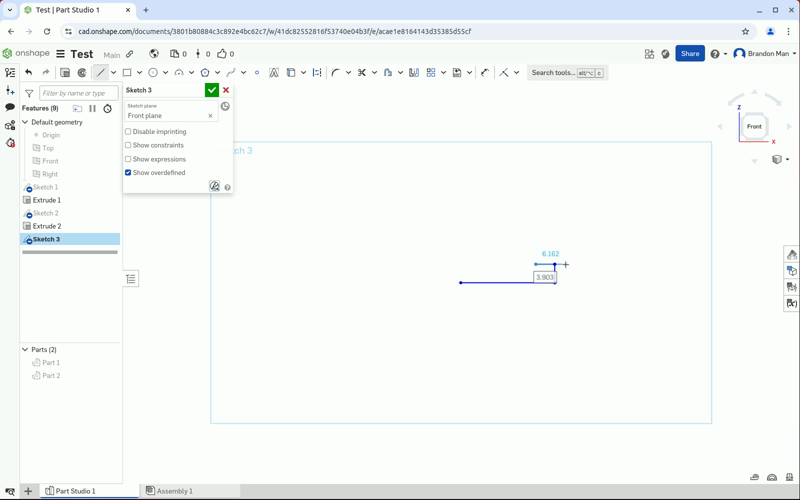
mouse_move(535, 235)
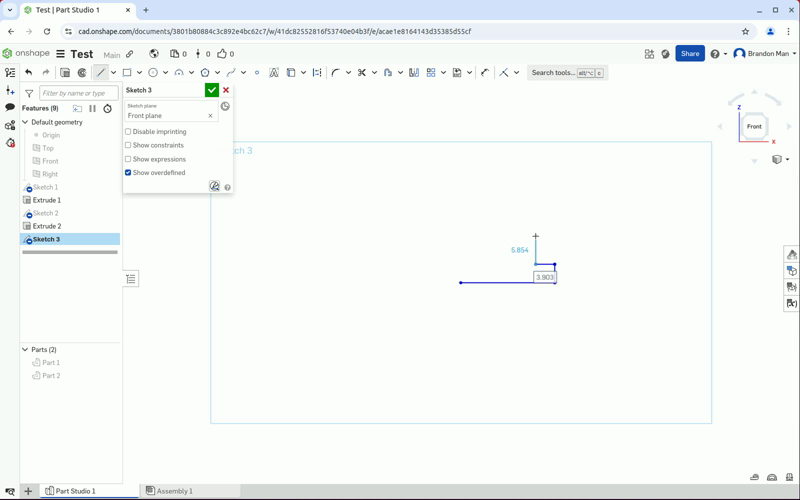
click(535, 235)
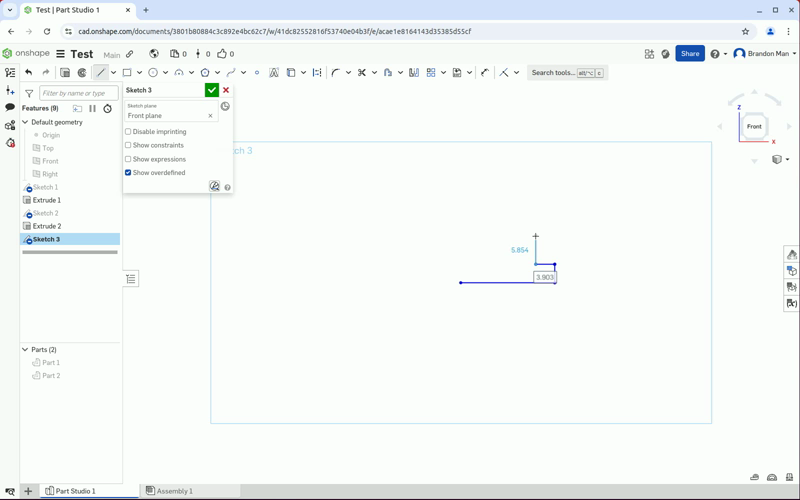
key_up(shift)
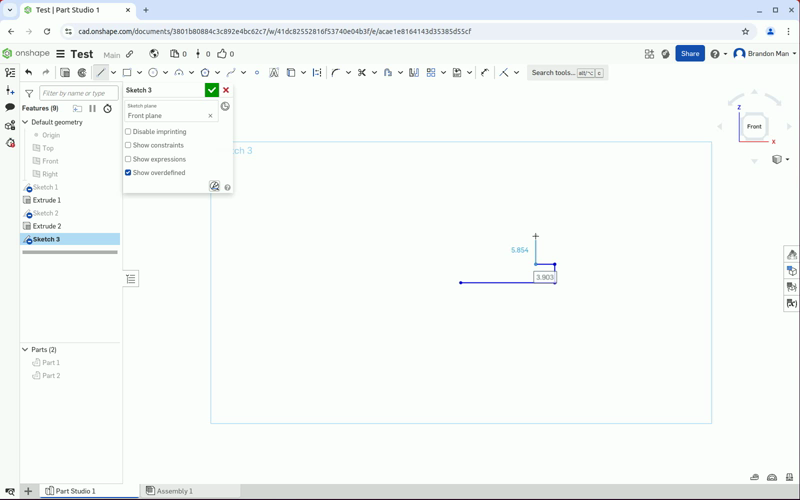
key_down(shift)
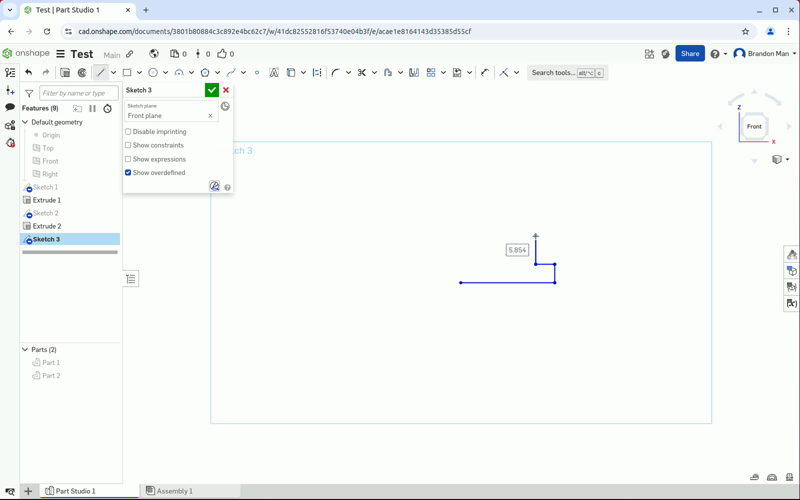
mouse_move(565, 235)
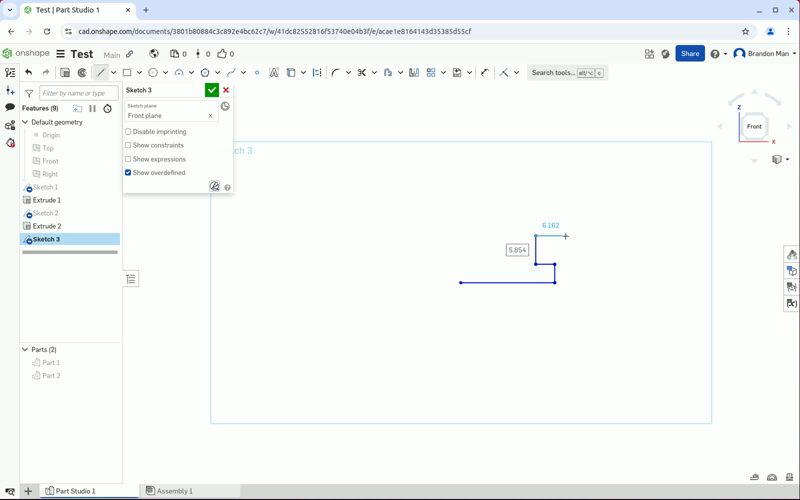
mouse_move(498, 235)
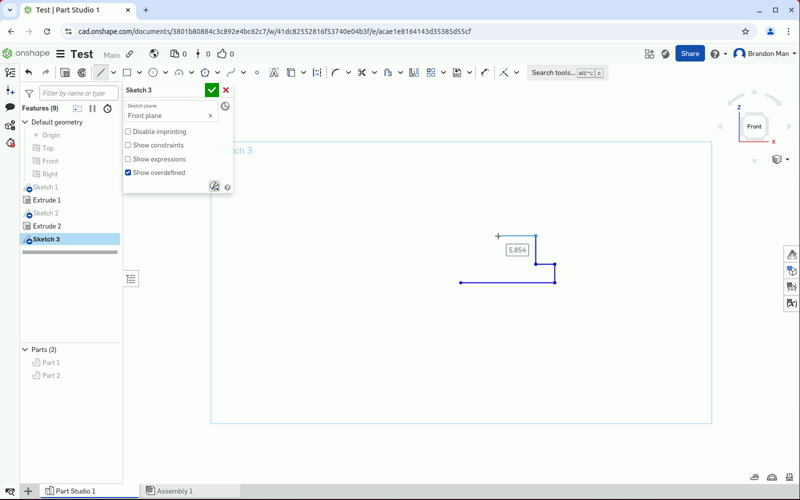
click(498, 235)
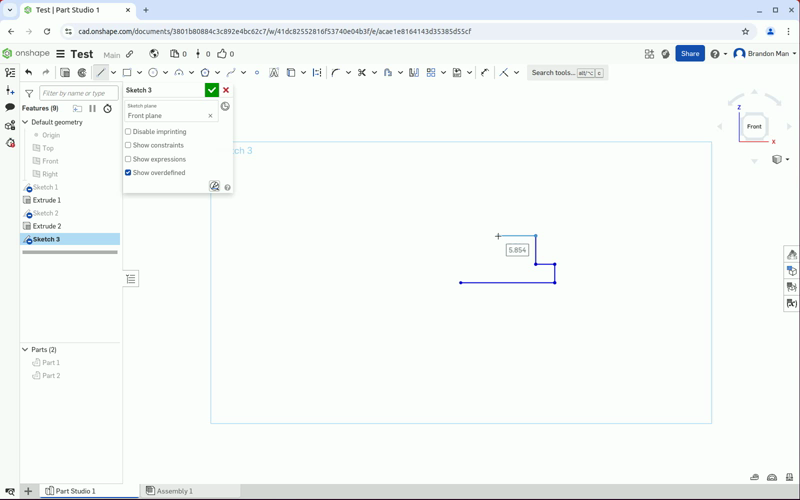
key_up(shift)
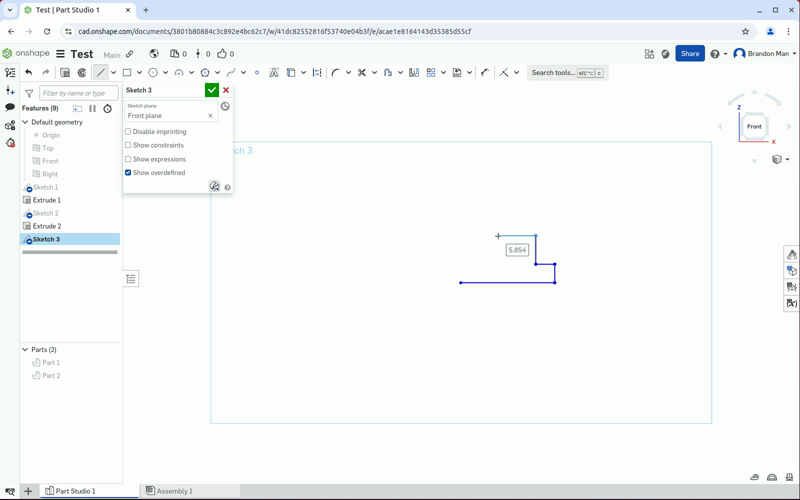
key_down(shift)
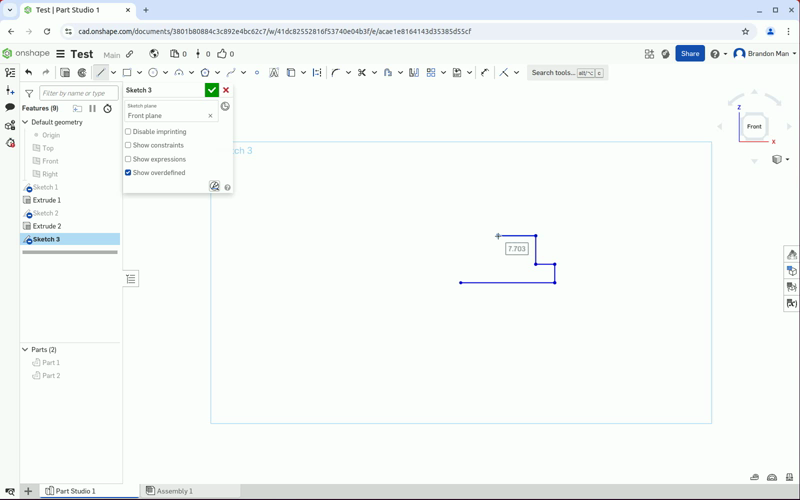
mouse_move(528, 235)
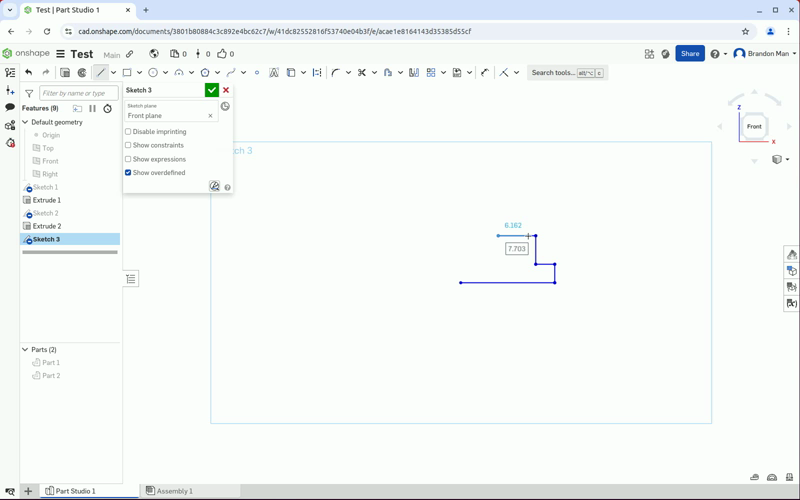
mouse_move(498, 226)
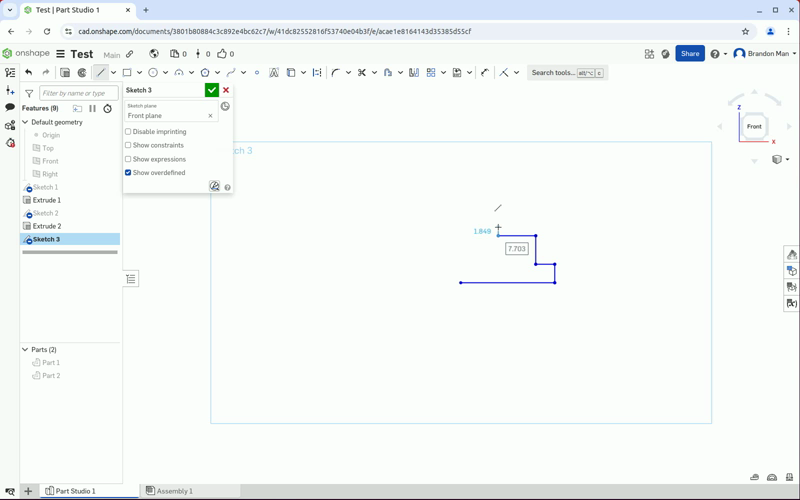
click(498, 226)
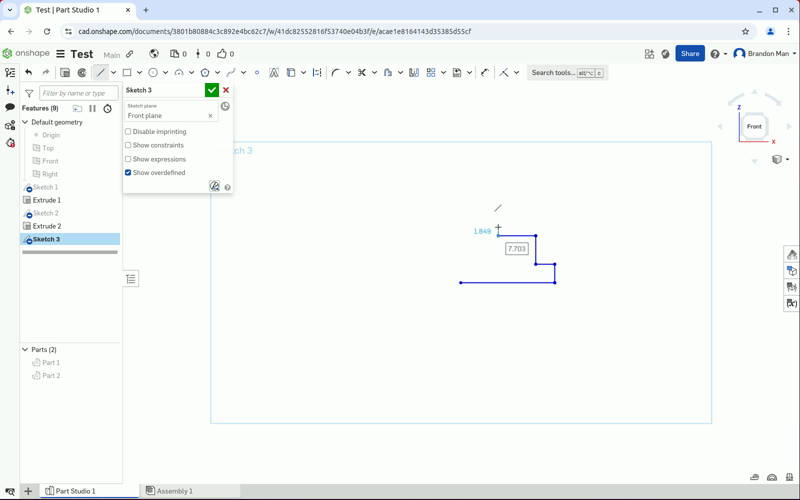
key_up(shift)
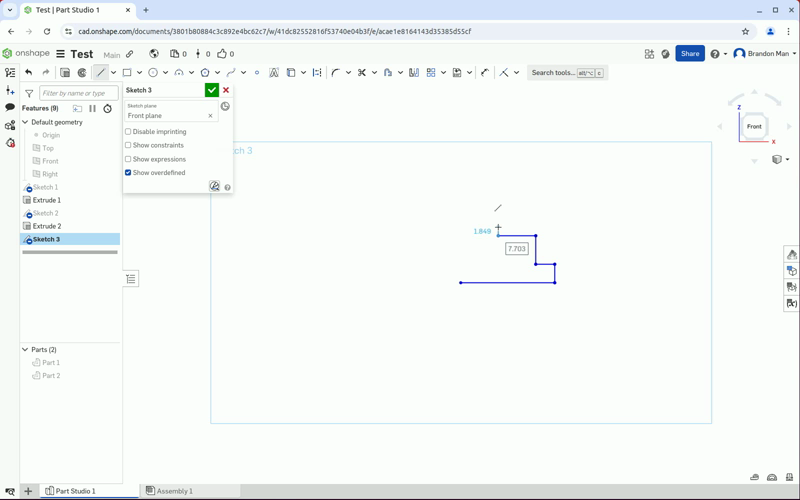
key_down(shift)
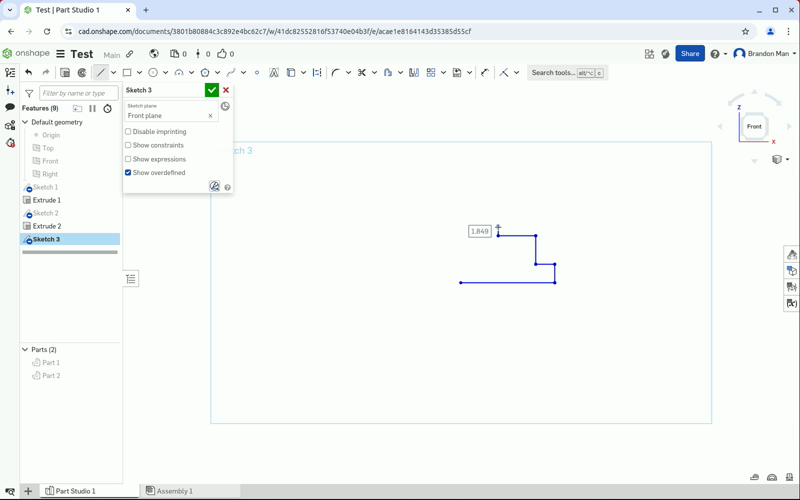
mouse_move(528, 226)
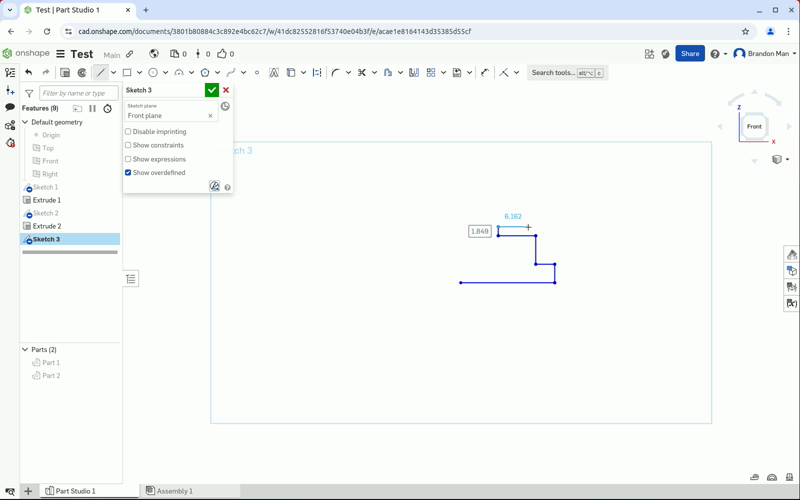
mouse_move(460, 226)
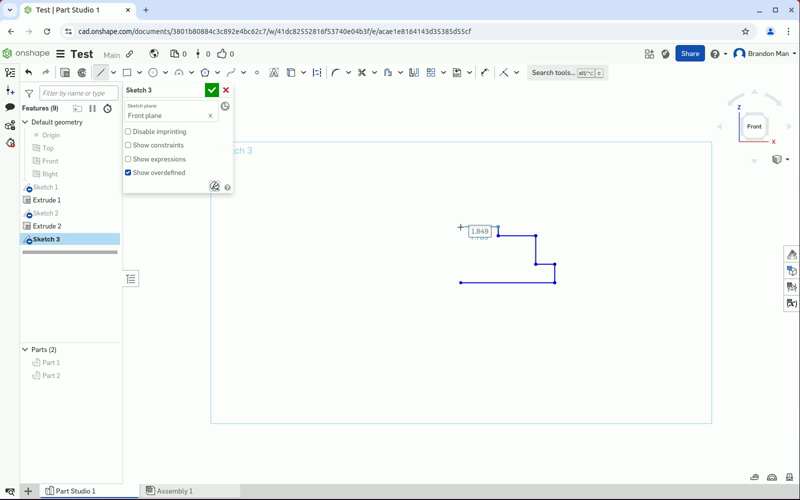
click(460, 226)
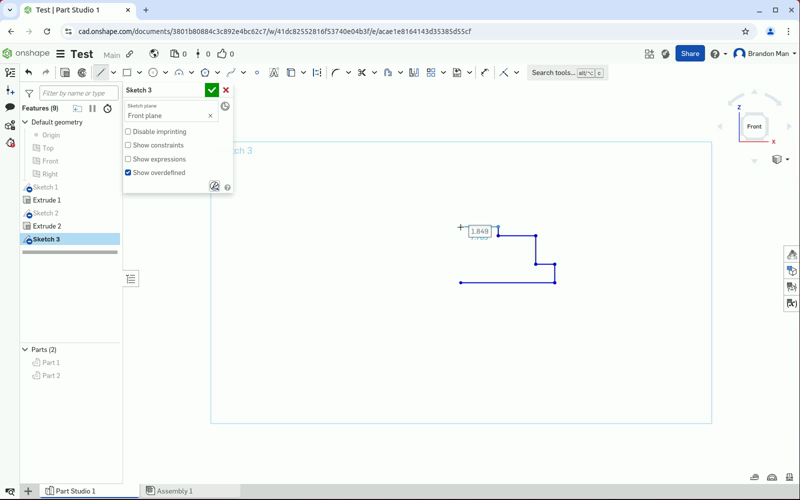
key_up(shift)
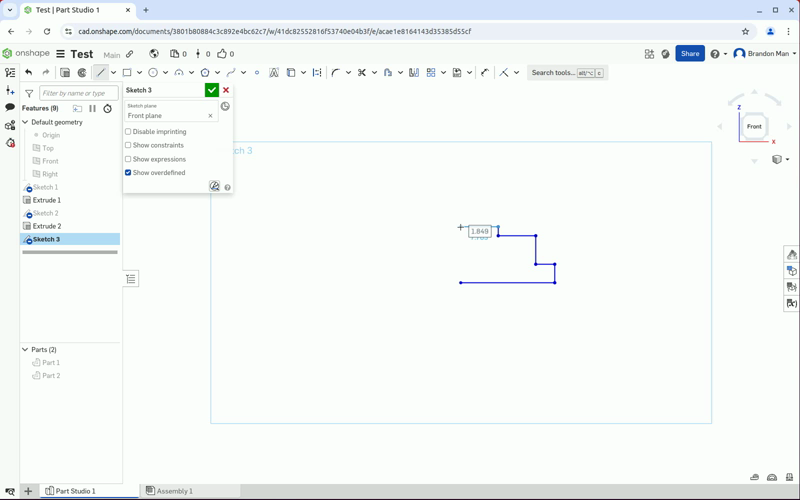
mouse_move(490, 226)
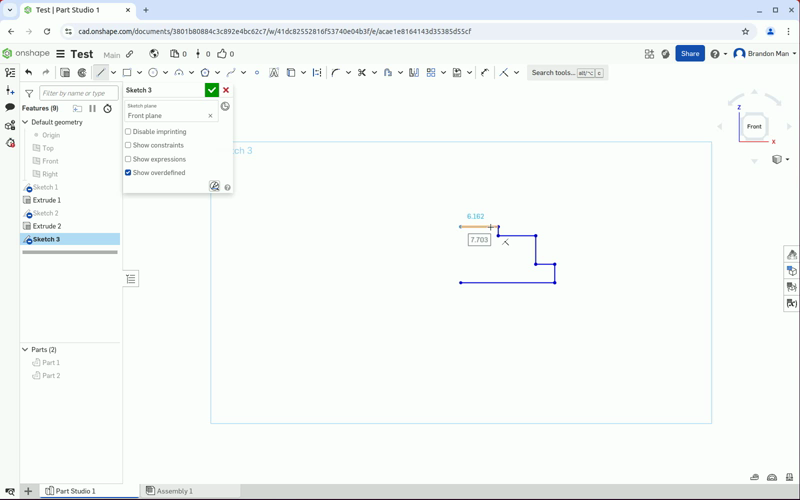
key_down(shift)
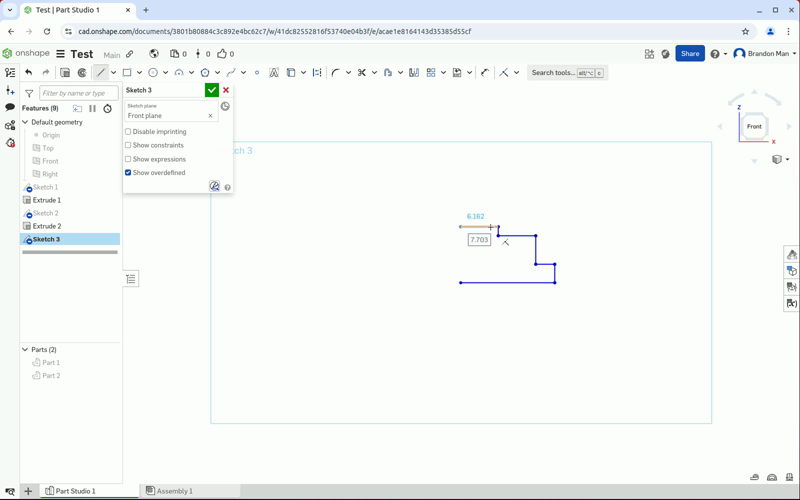
mouse_move(460, 282)
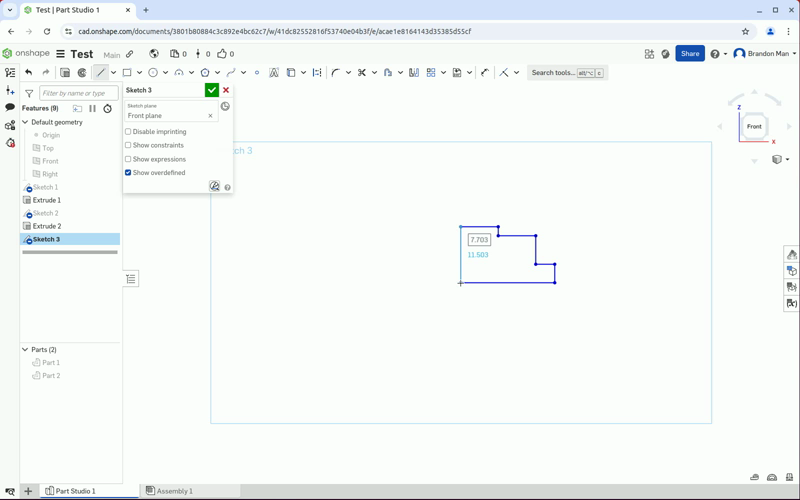
key_up(shift)
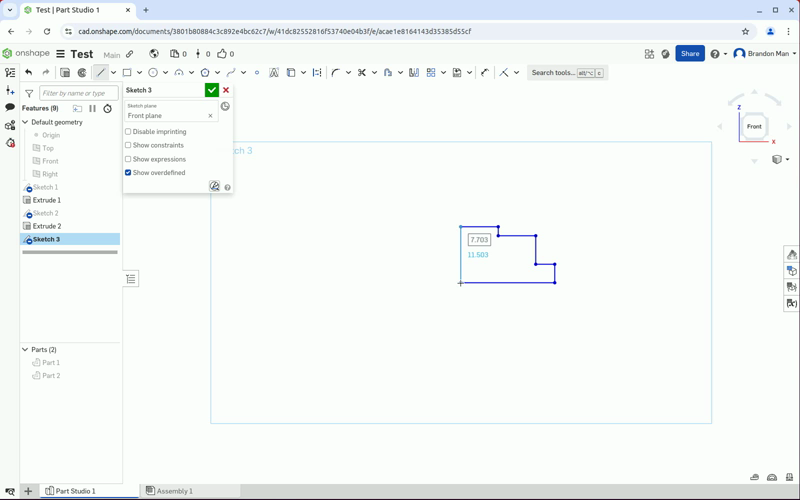
click(460, 282)
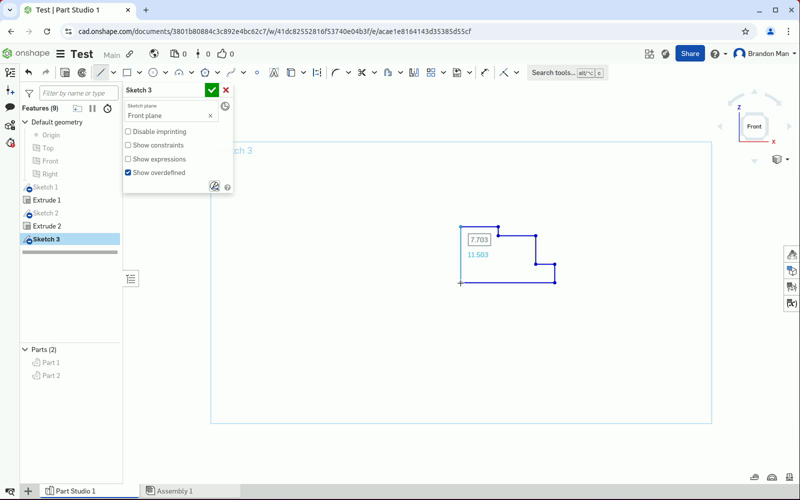
key(esc)
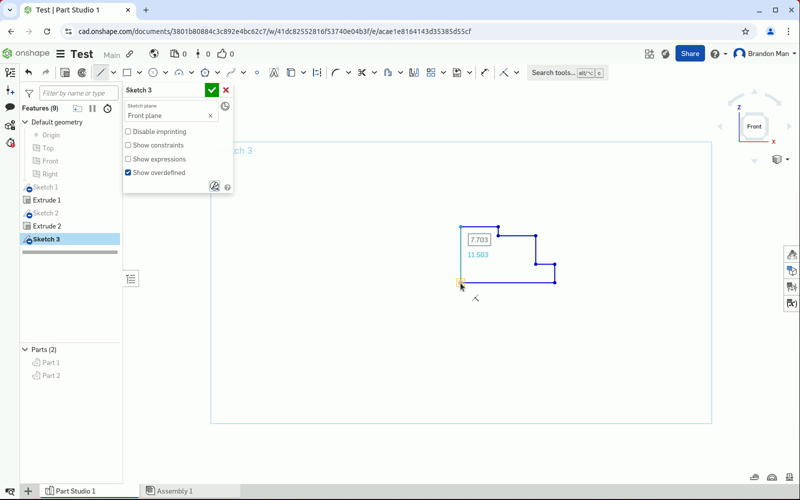
mouse_move(470, 268)
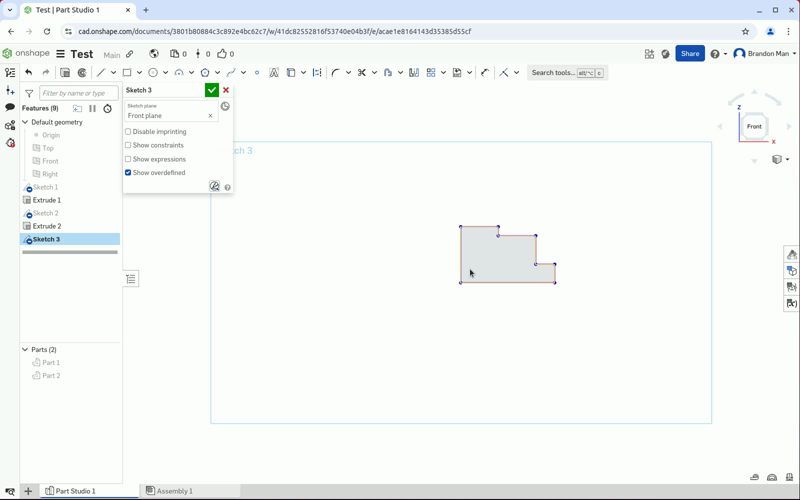
click(470, 268)
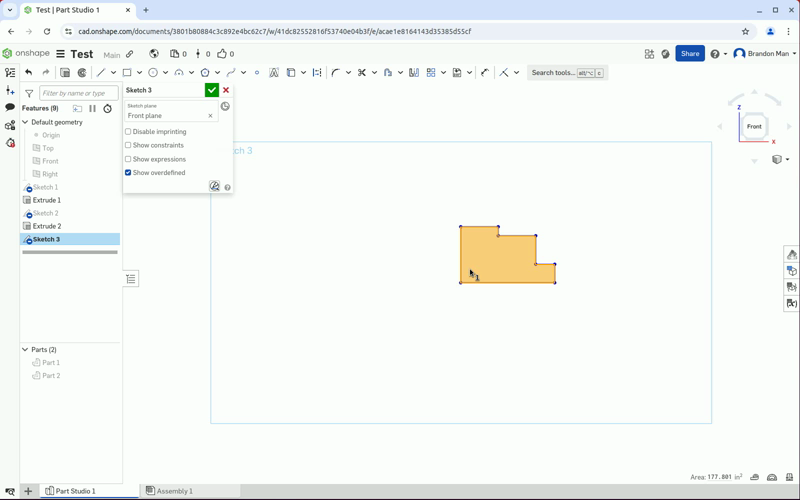
mouse_move(73, 352)
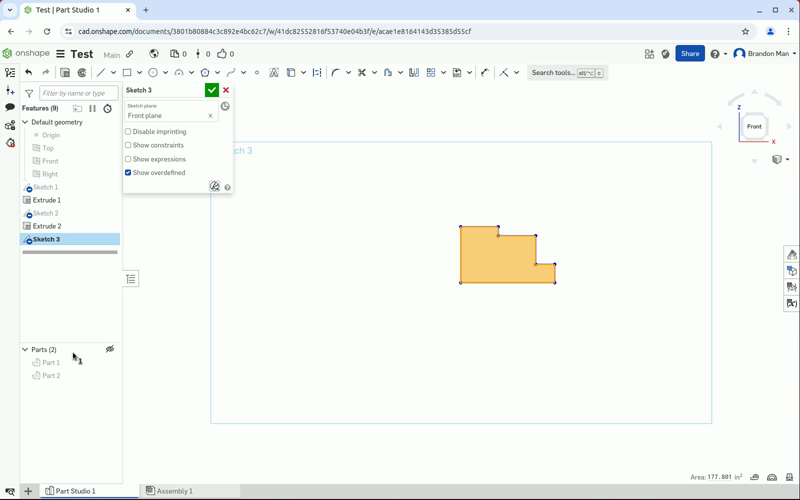
key(shift+y)
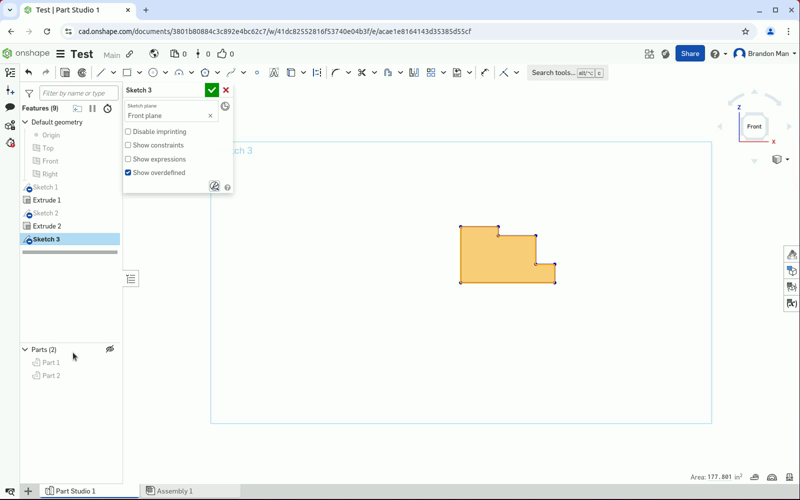
key(shift+e)
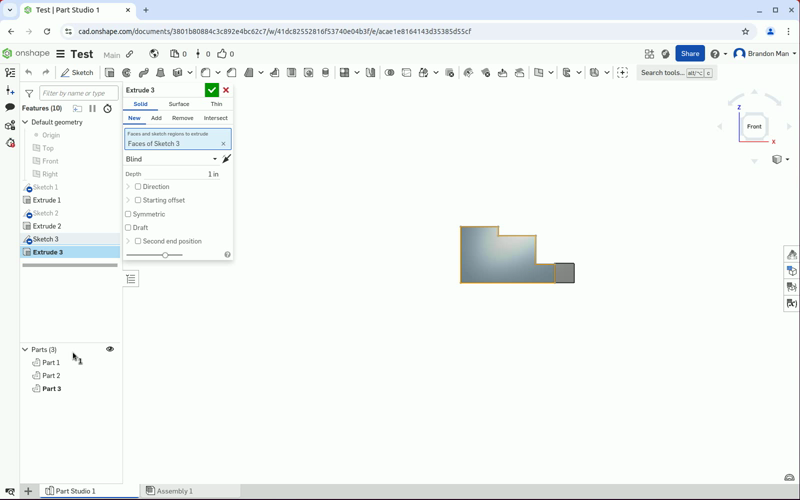
mouse_move(143, 106)
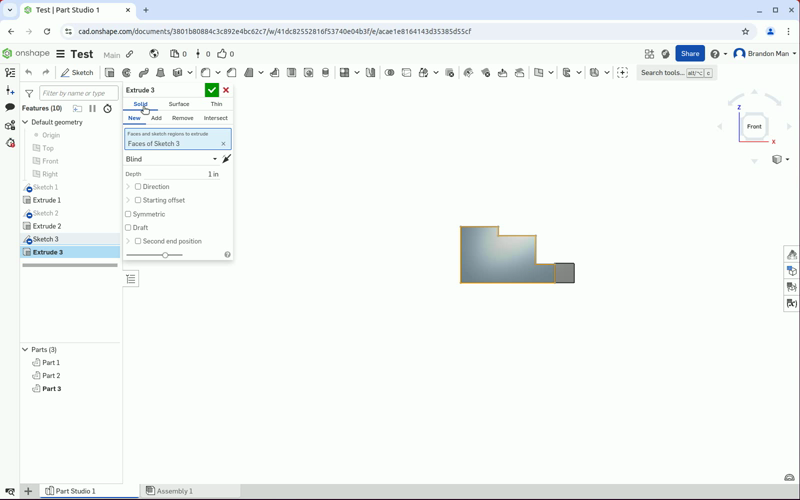
click(143, 106)
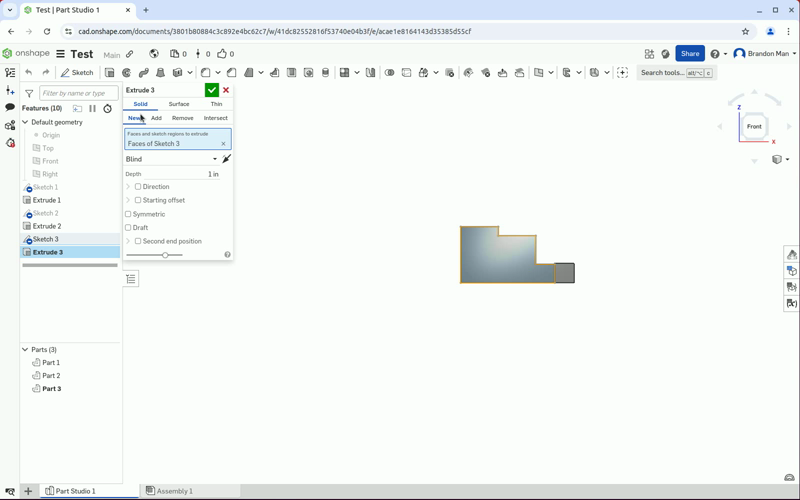
mouse_move(137, 120)
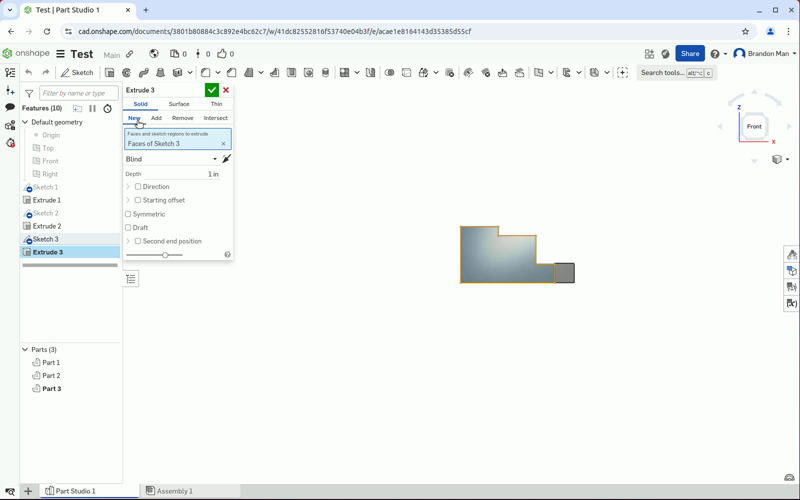
click(137, 120)
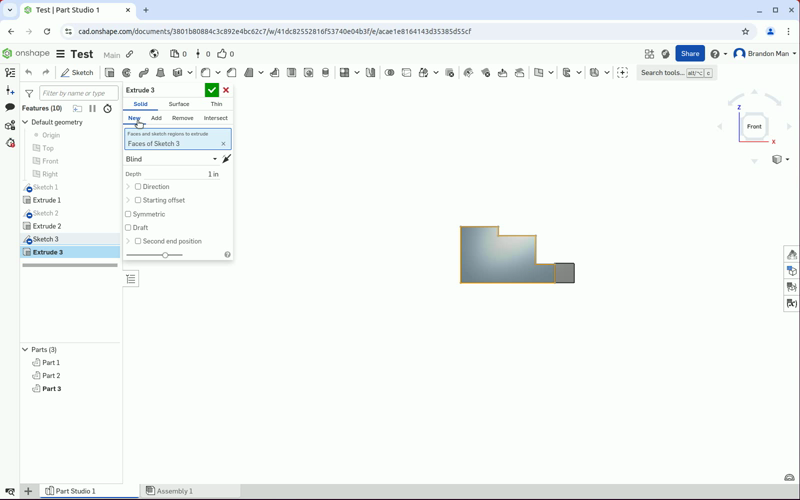
key(tab, 4)
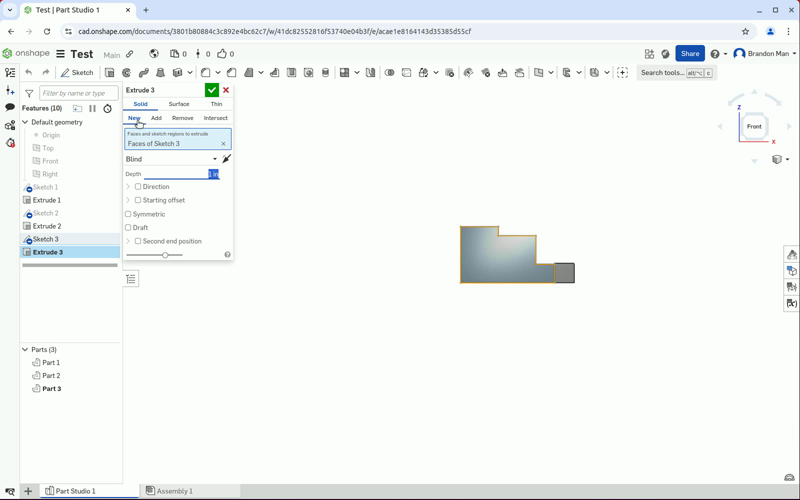
text(11.554)
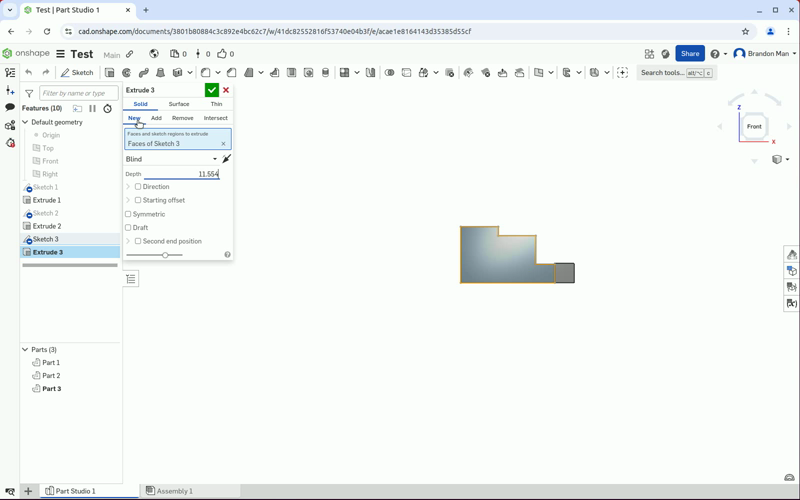
key(enter)
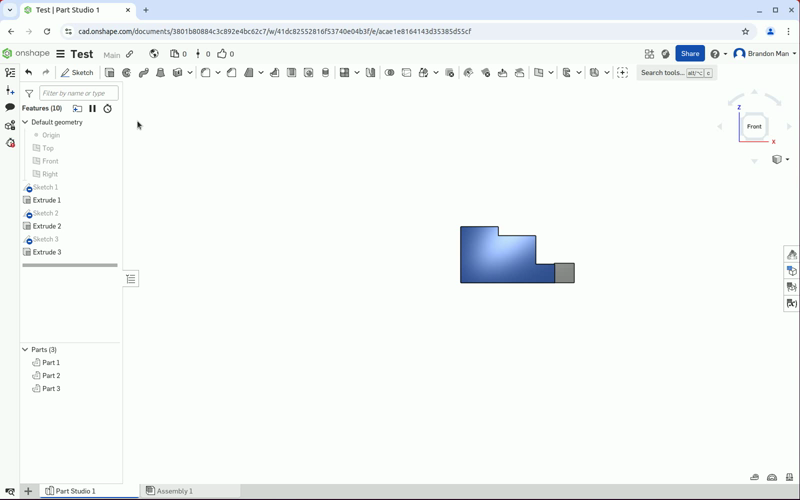
key(shift+h)
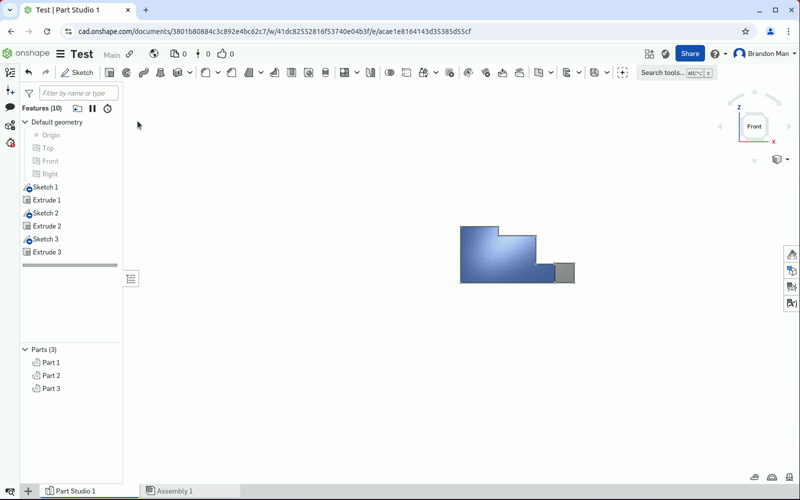
key(shift+h)
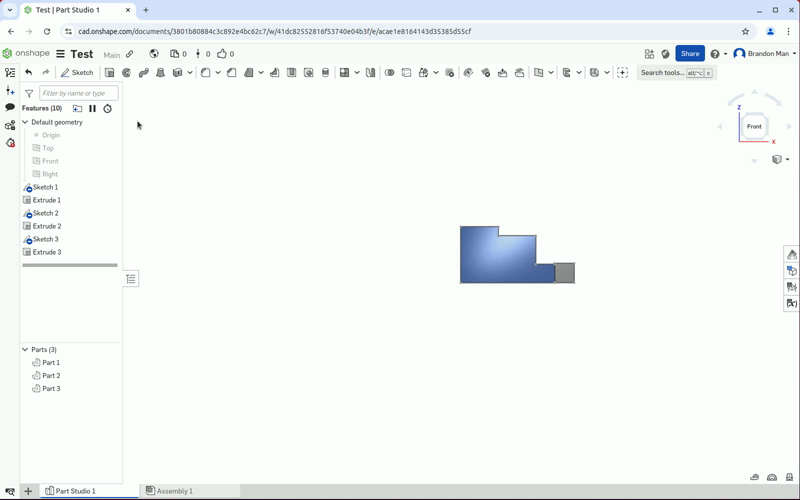
key(shift+7)
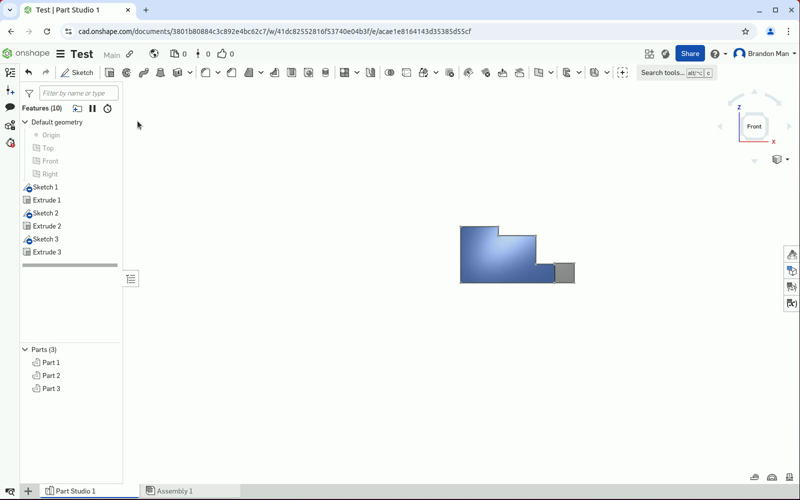
key(left, 2)
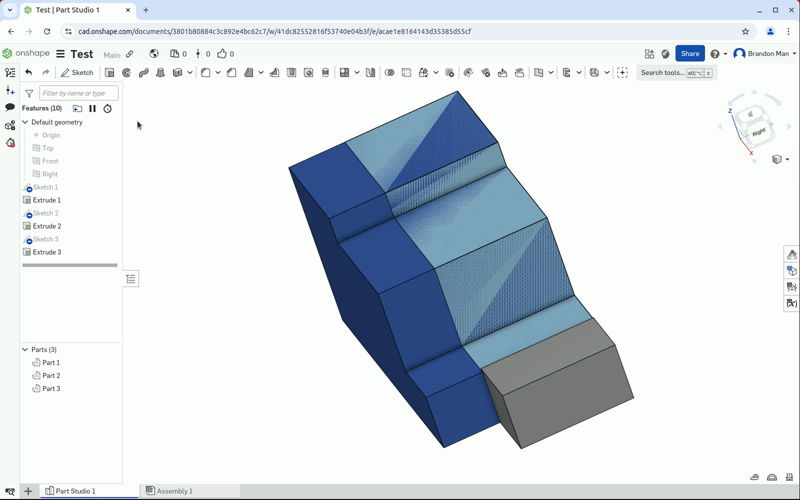
key(down, 2)
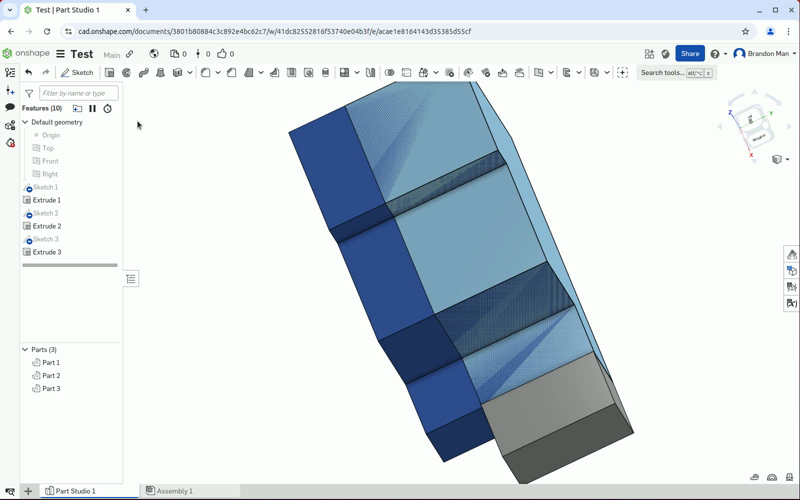
key(up, 2)
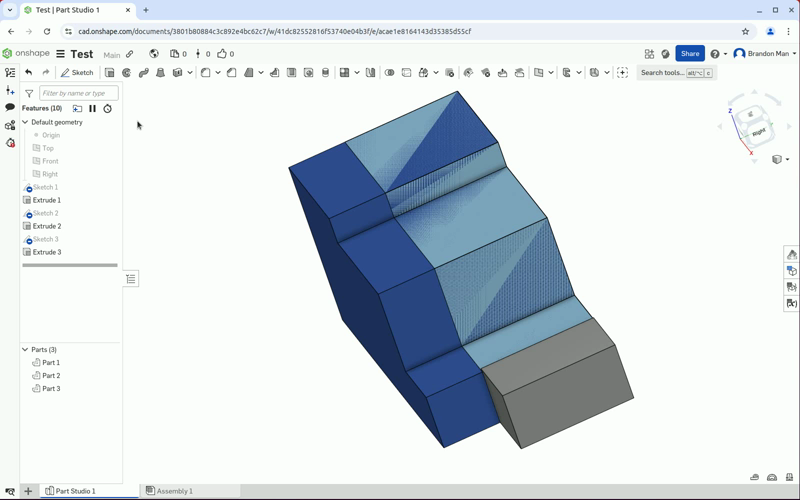
key(right, 2)
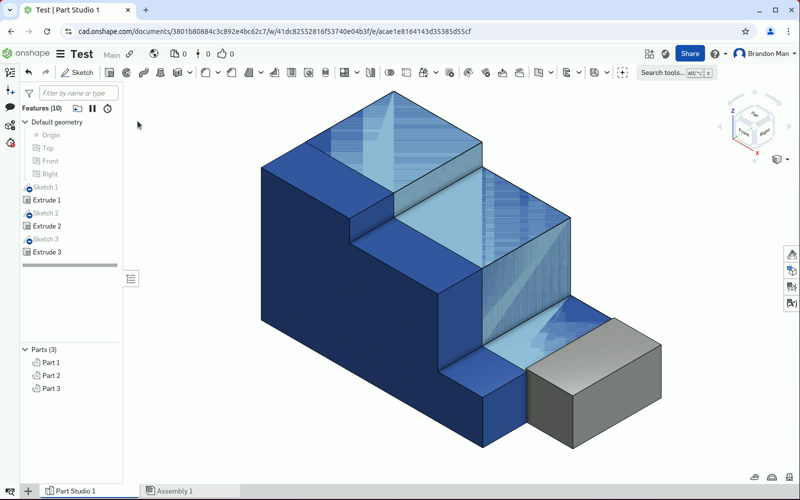
mouse_move(73, 189)
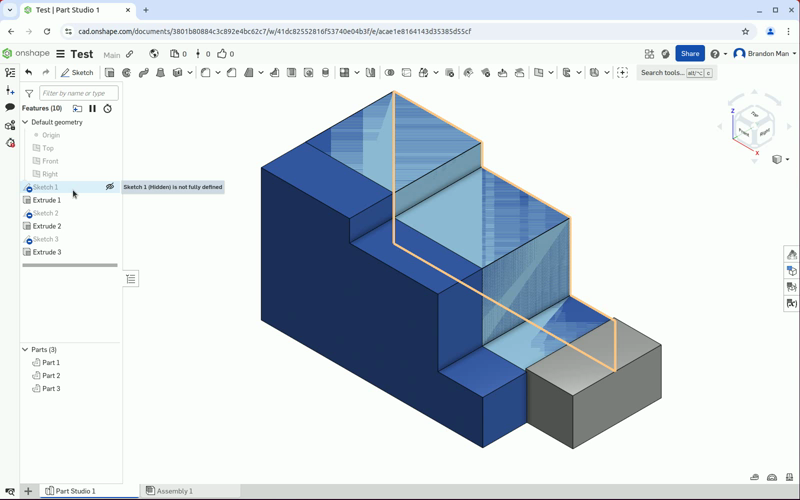
click(73, 189)